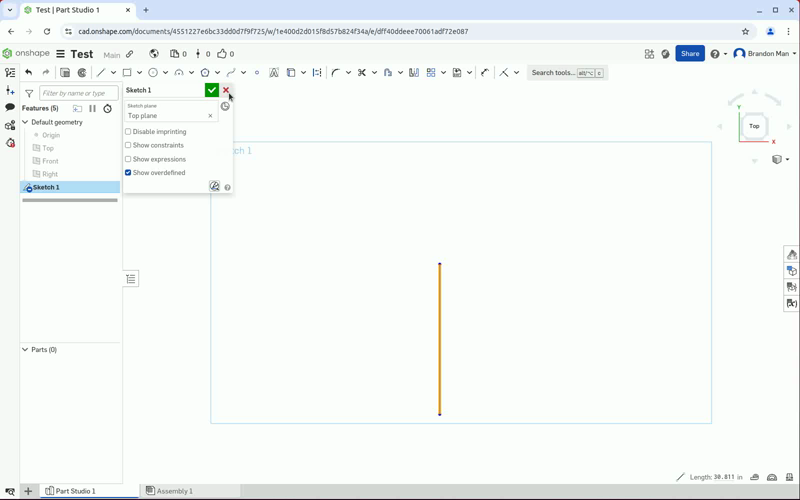
key(shift+h)
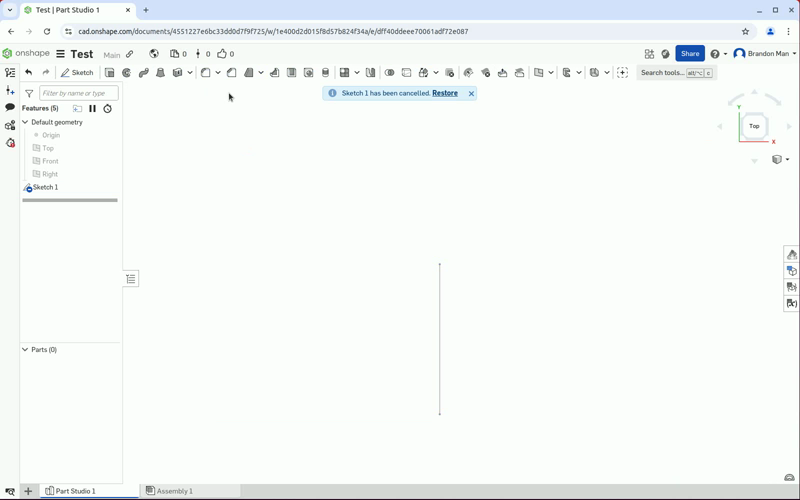
key(shift+s)
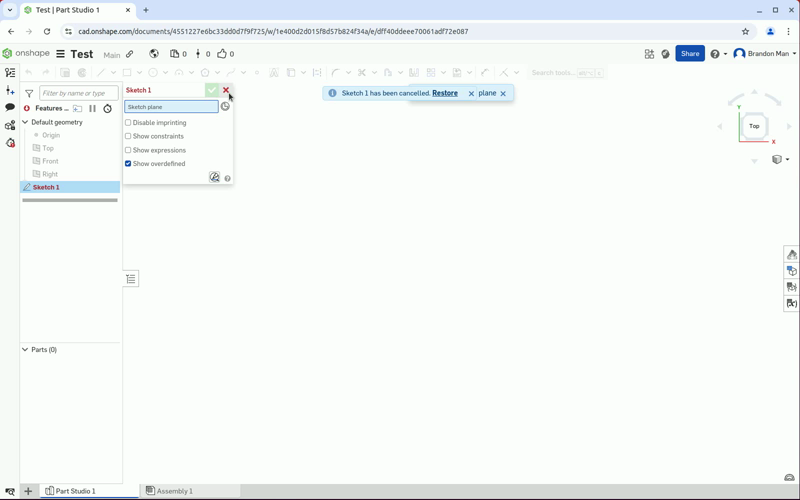
mouse_move(73, 150)
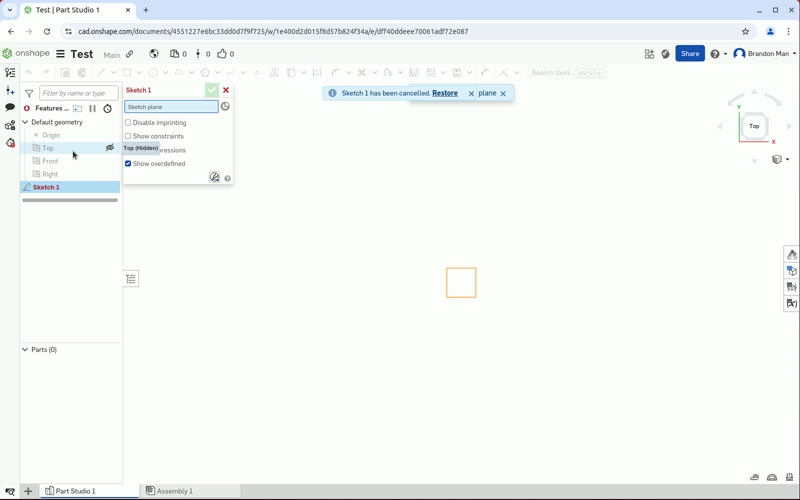
click(73, 150)
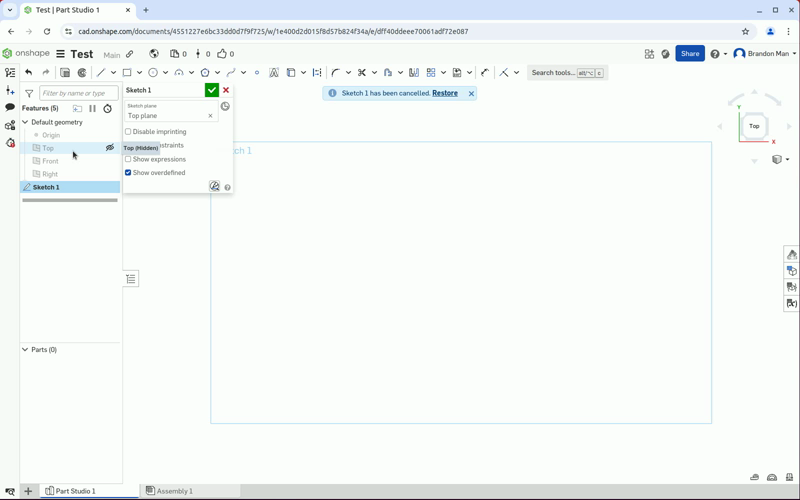
mouse_move(73, 352)
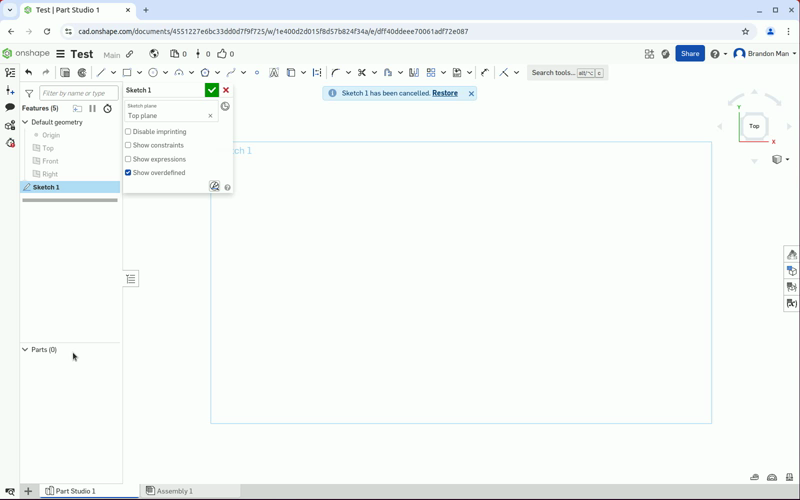
key(y)
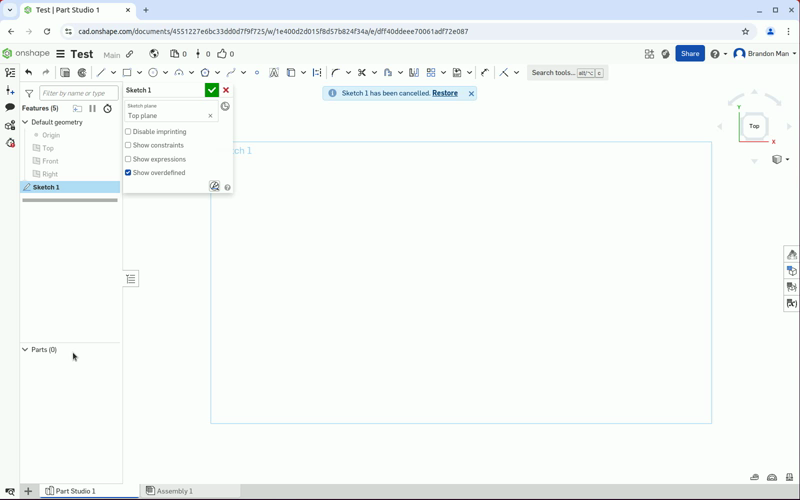
key(l)
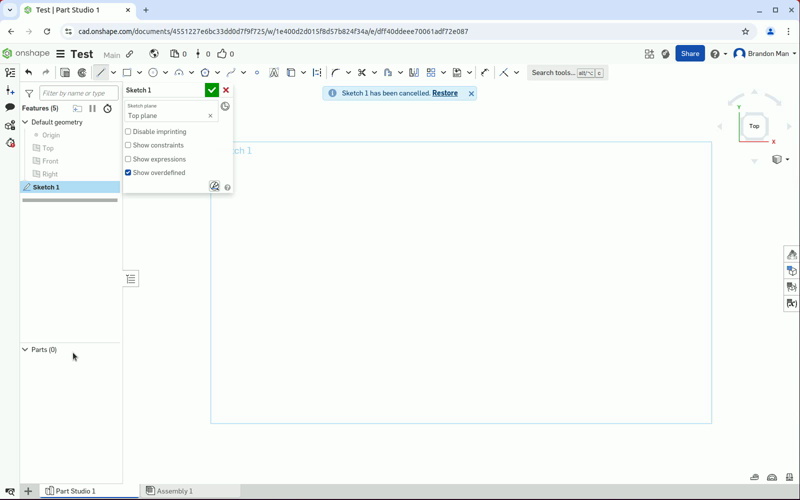
key_down(shift)
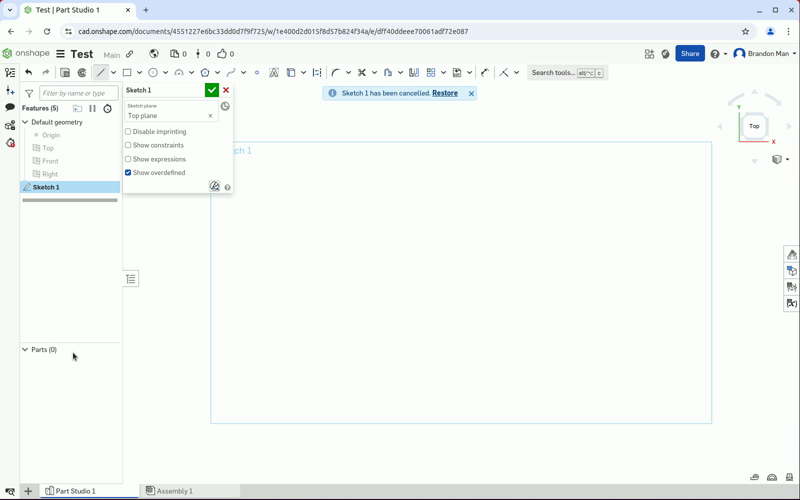
mouse_move(467, 315)
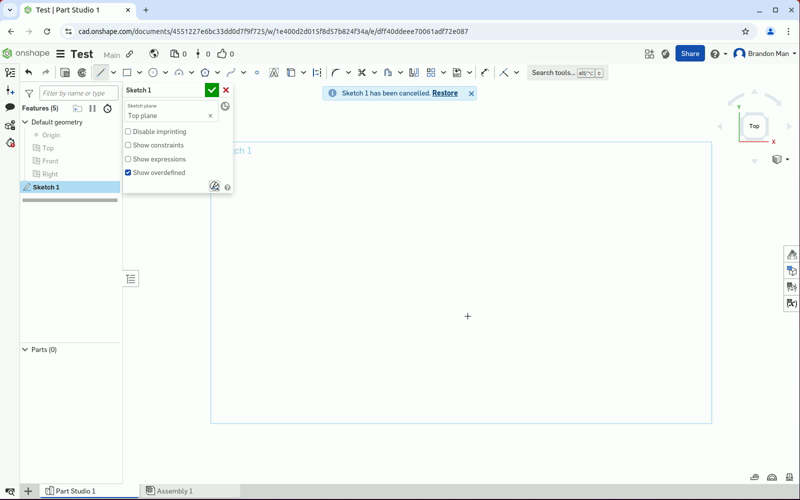
click(467, 315)
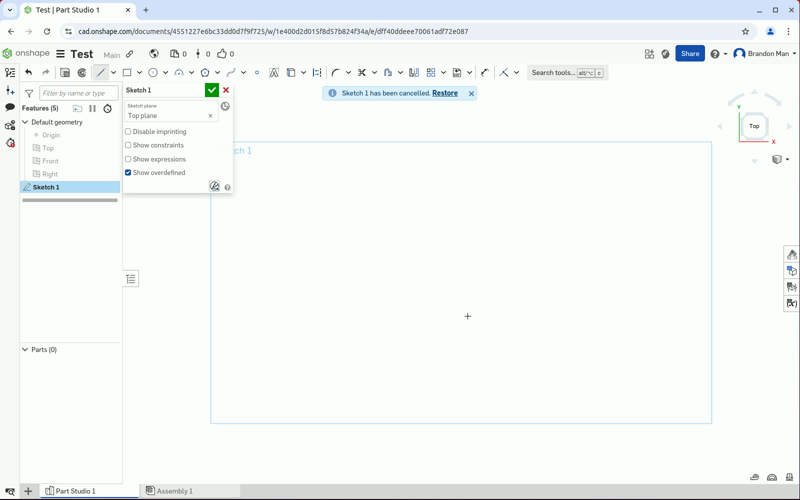
key_up(shift)
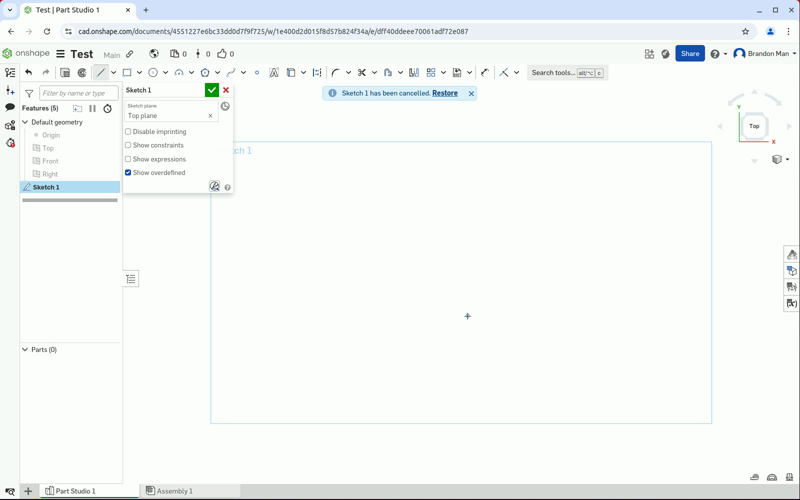
key_down(shift)
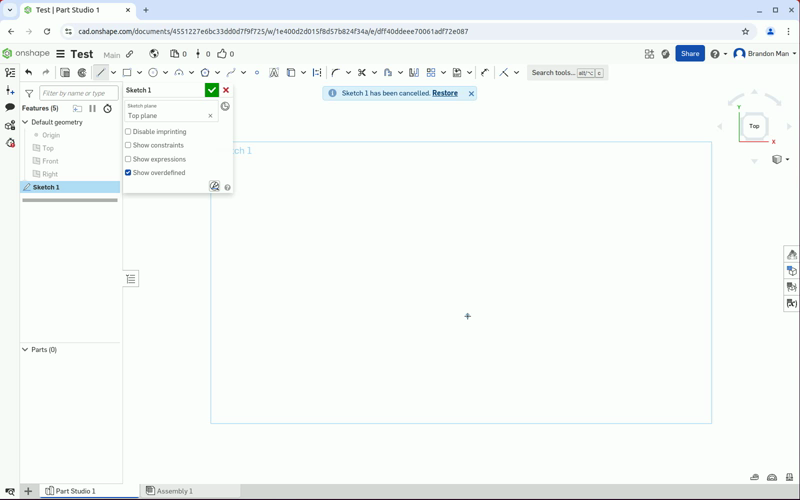
mouse_move(561, 294)
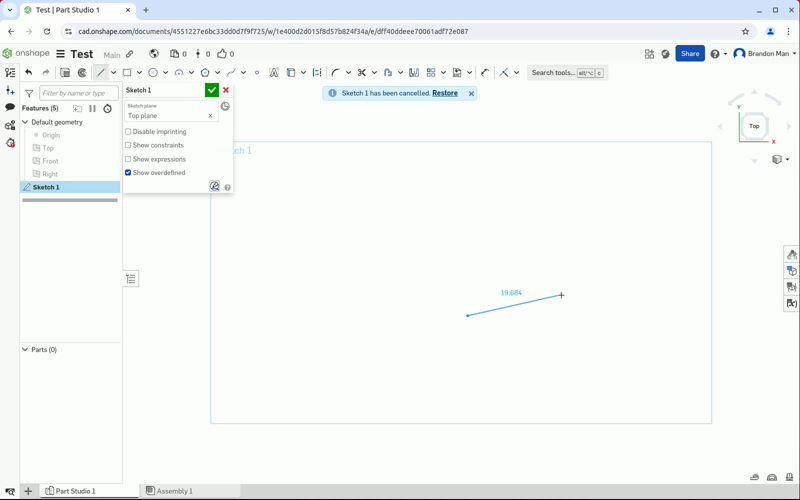
click(561, 294)
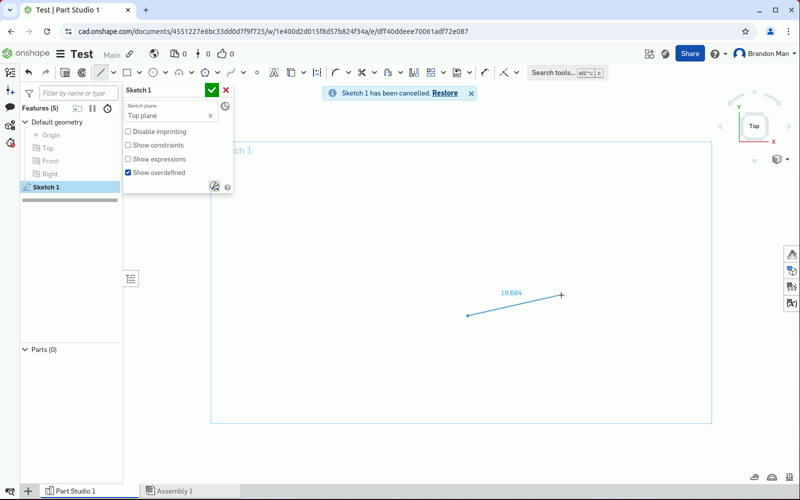
key_up(shift)
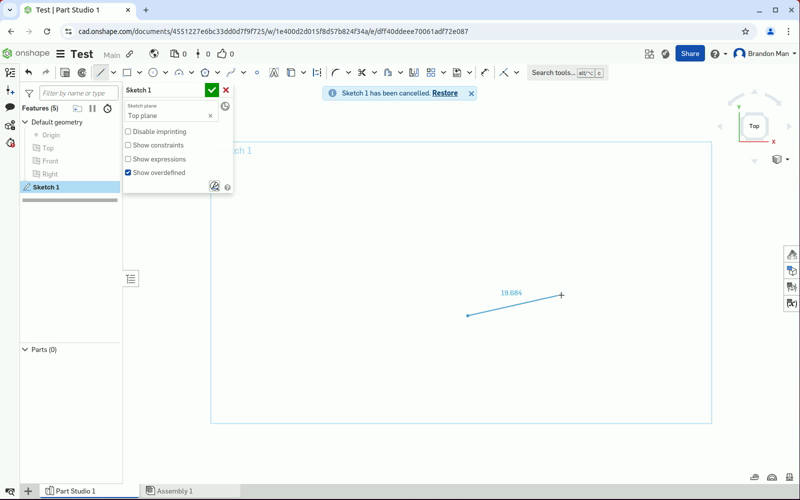
key(esc)
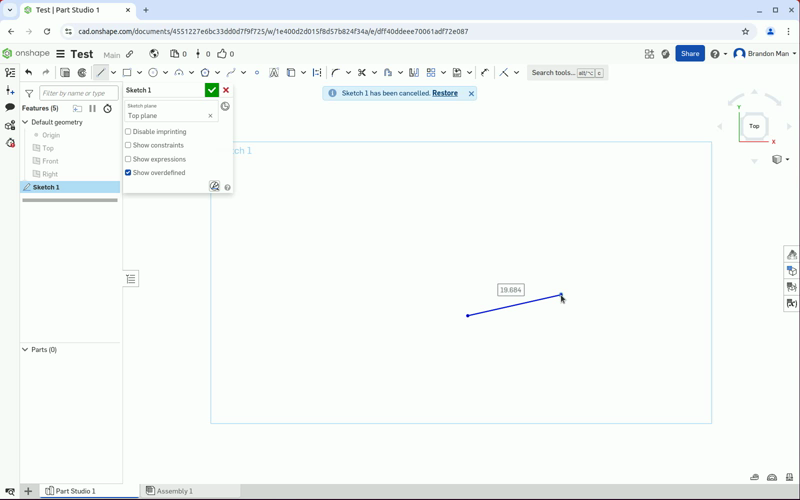
key(a)
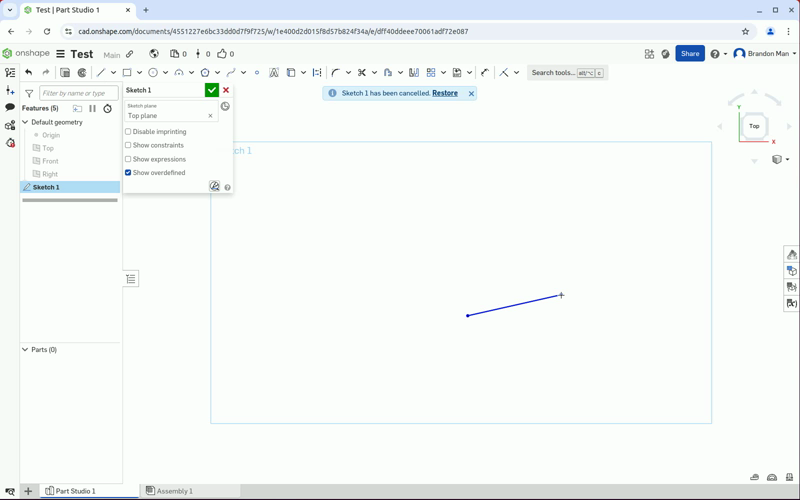
mouse_move(561, 294)
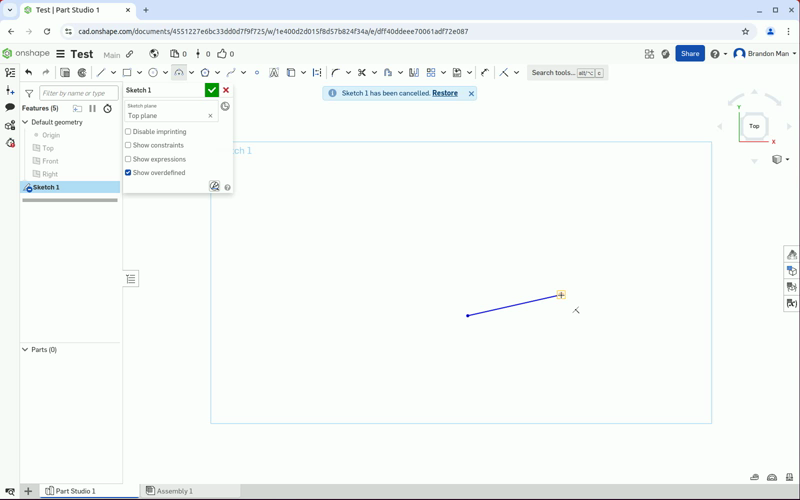
click(561, 294)
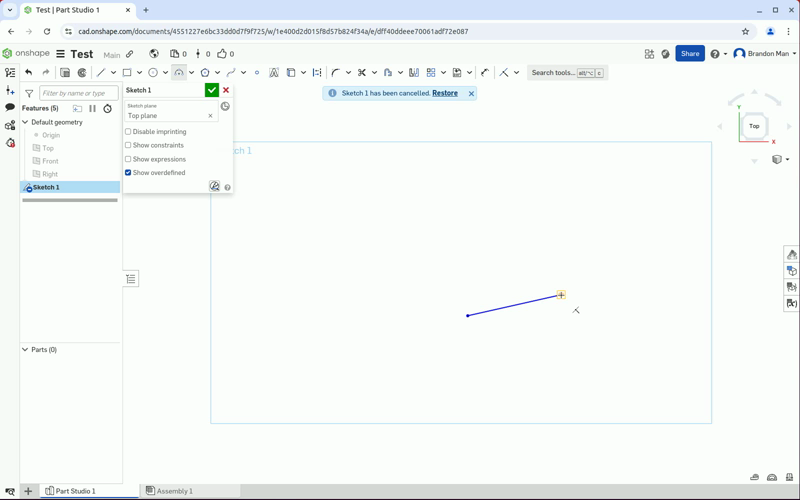
key_down(shift)
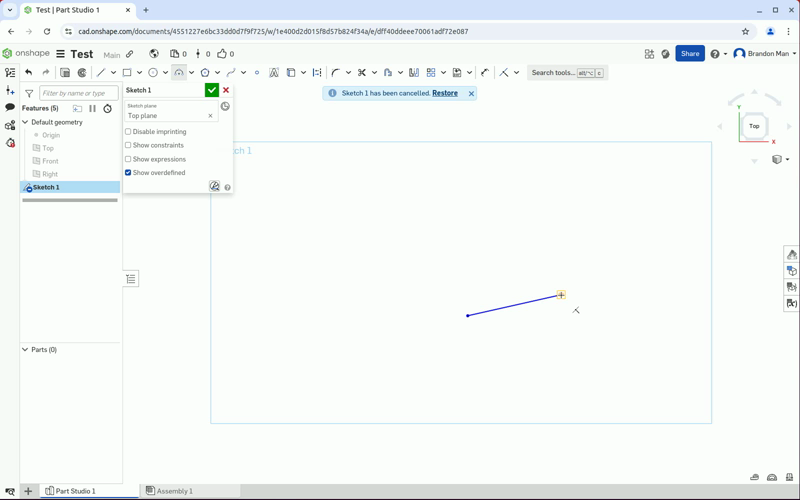
mouse_move(563, 270)
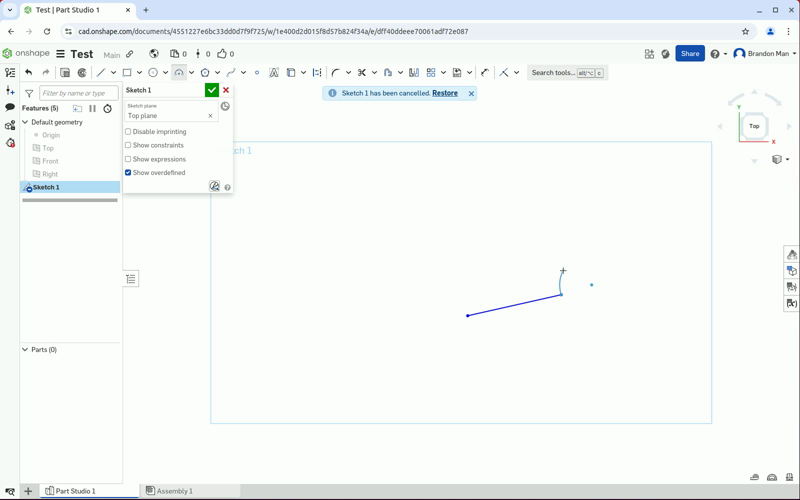
click(563, 270)
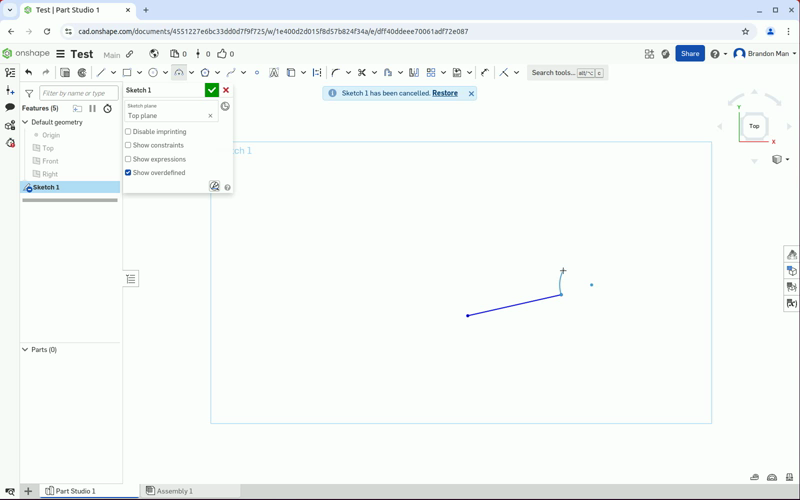
mouse_move(573, 283)
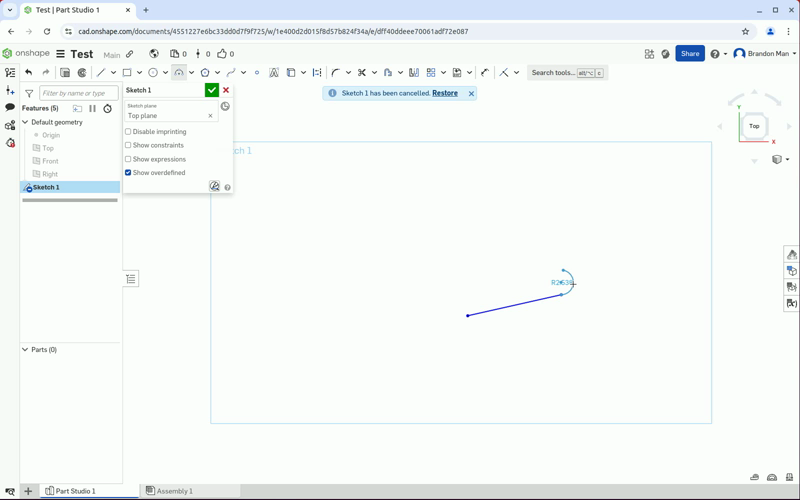
click(573, 283)
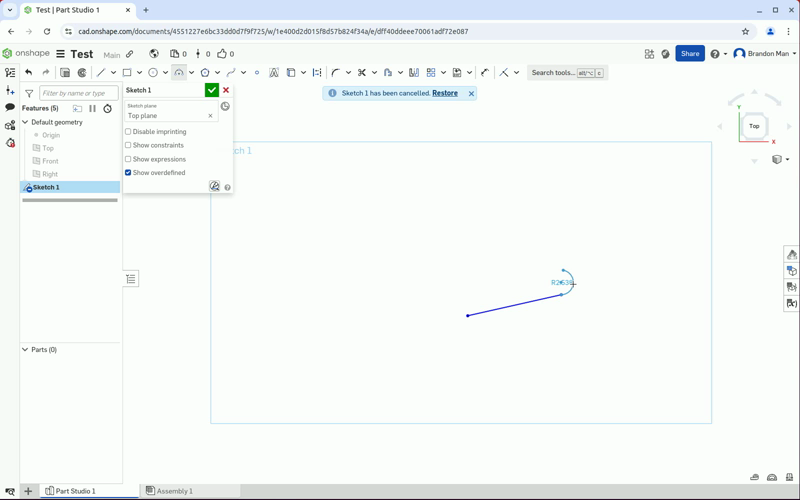
key_up(shift)
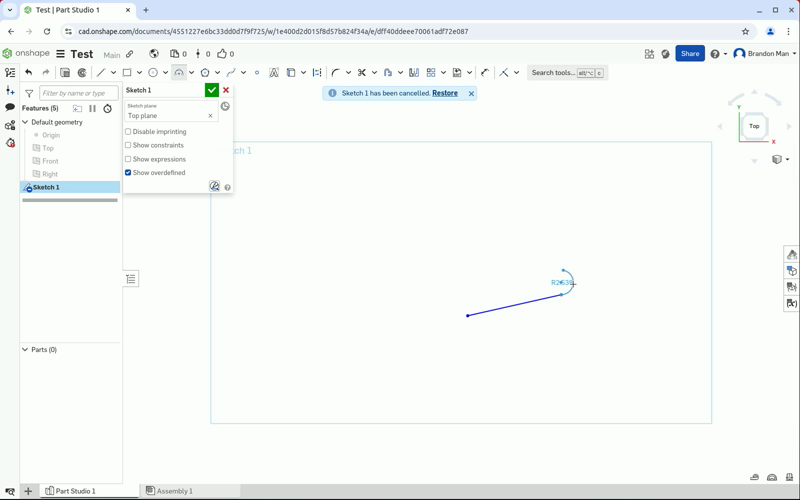
key(esc)
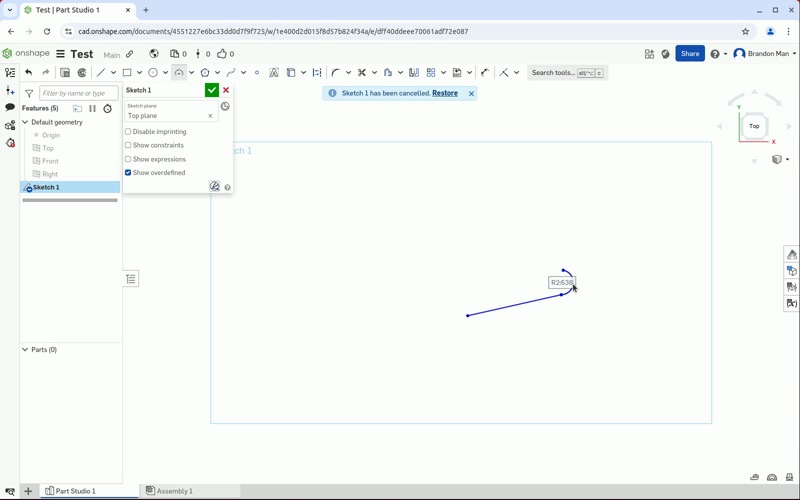
key(l)
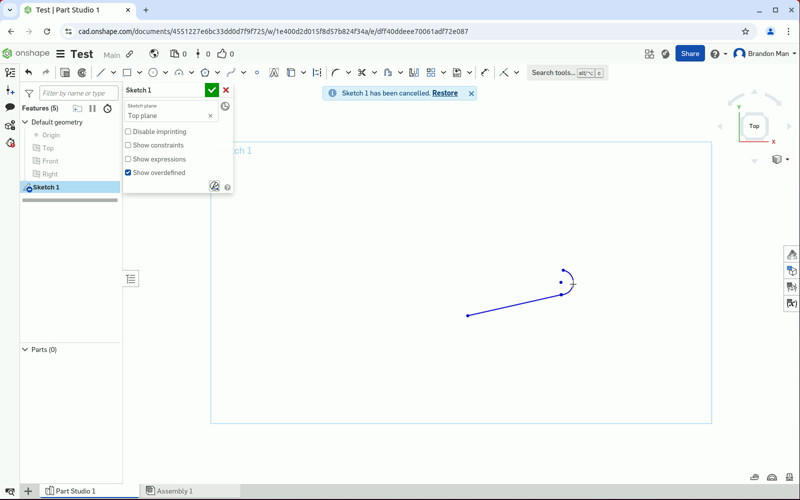
mouse_move(563, 270)
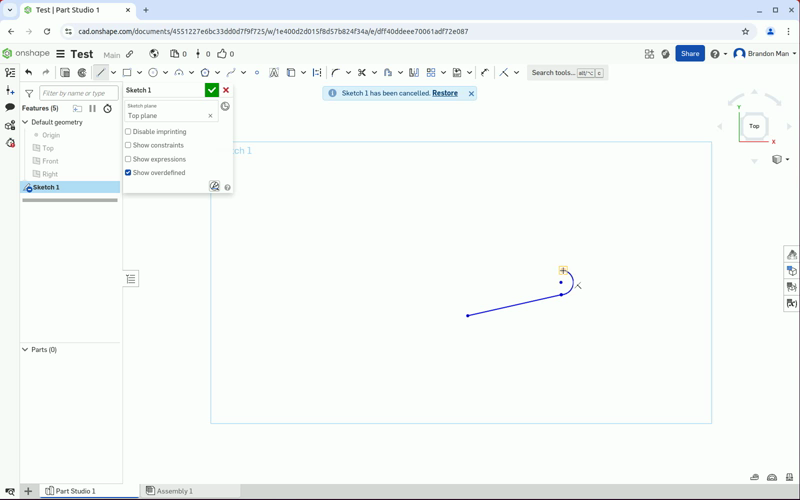
click(563, 270)
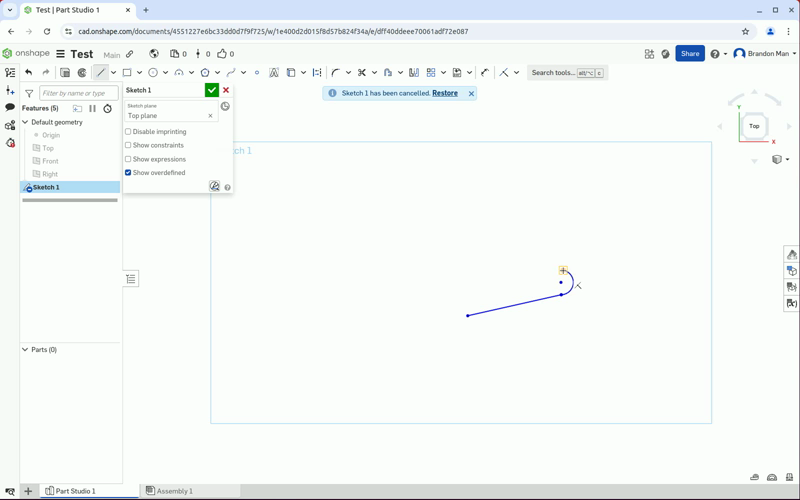
key_down(shift)
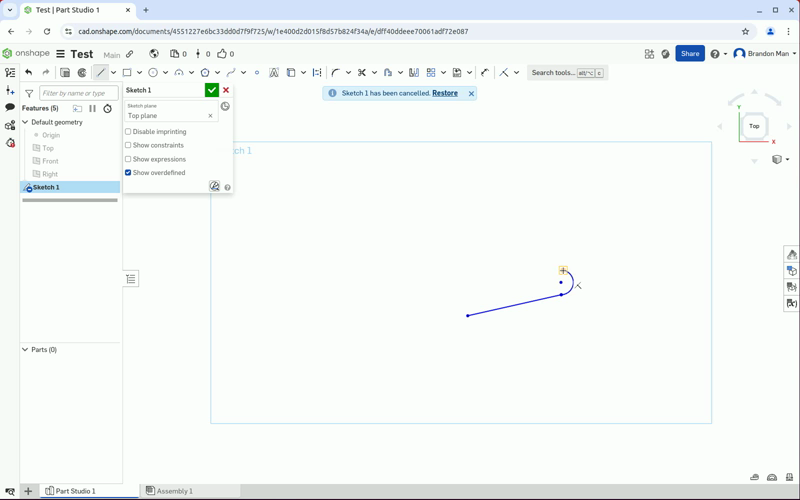
mouse_move(474, 251)
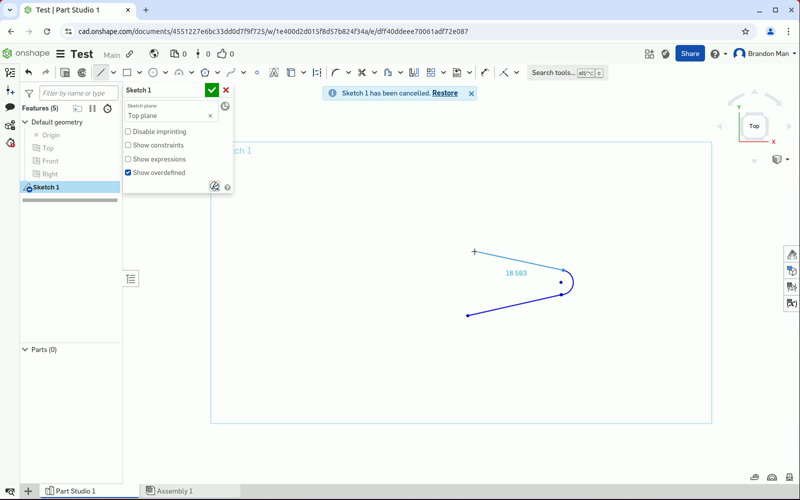
click(474, 251)
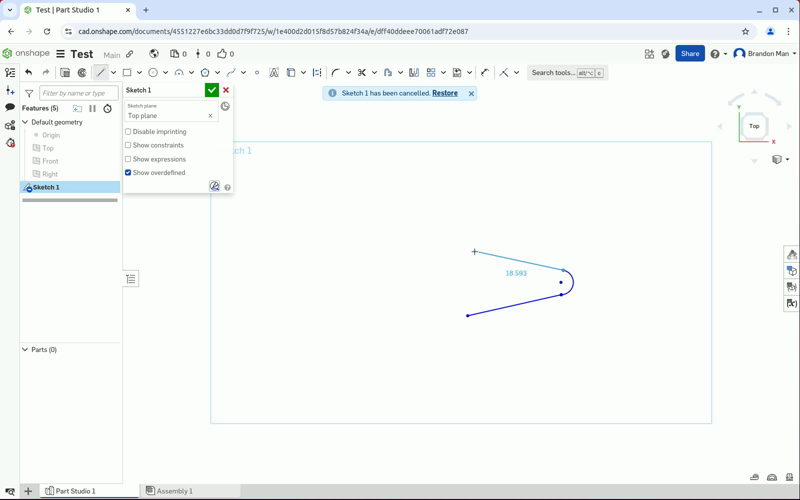
key_up(shift)
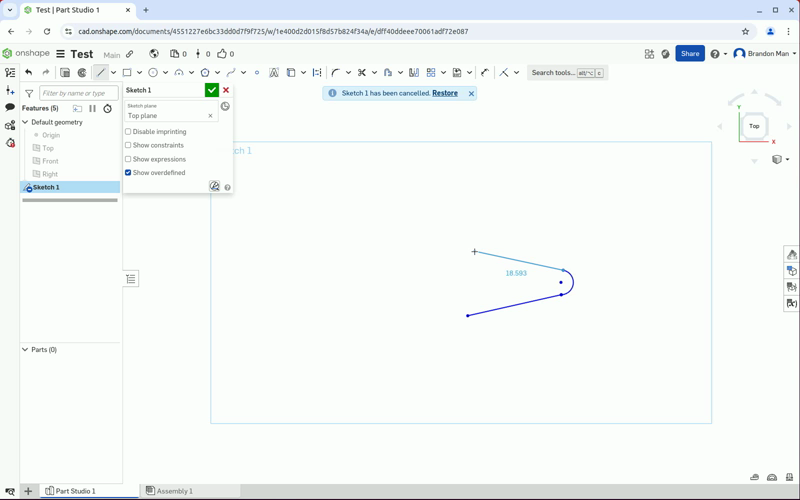
key(esc)
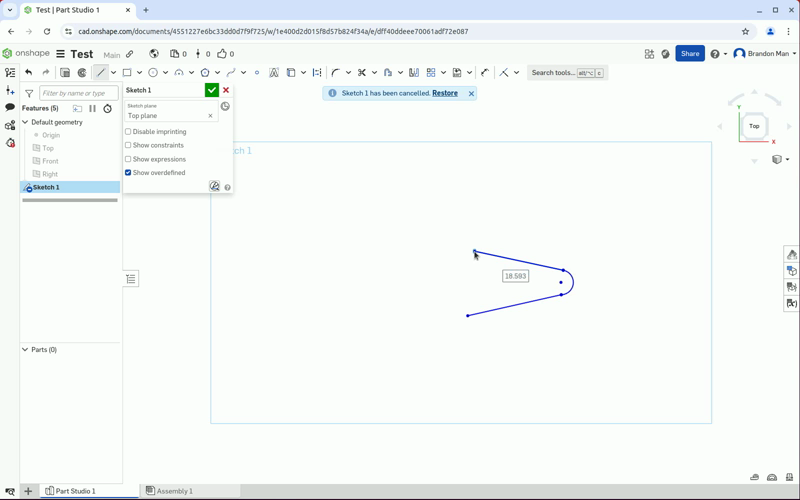
key(a)
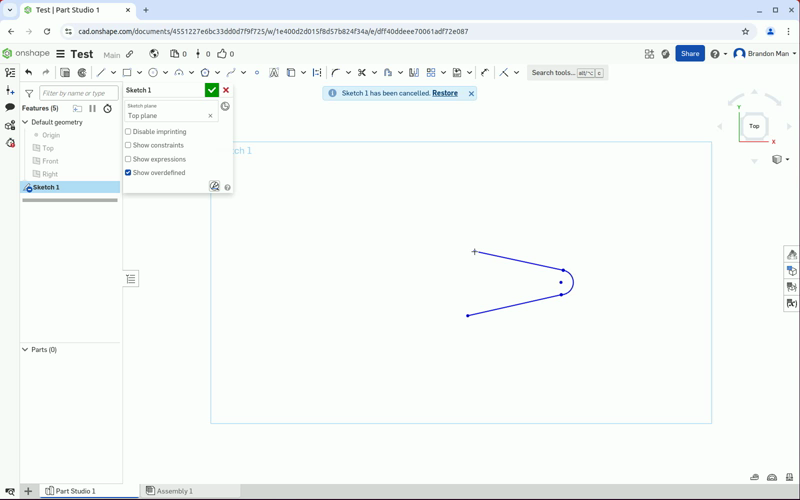
mouse_move(474, 251)
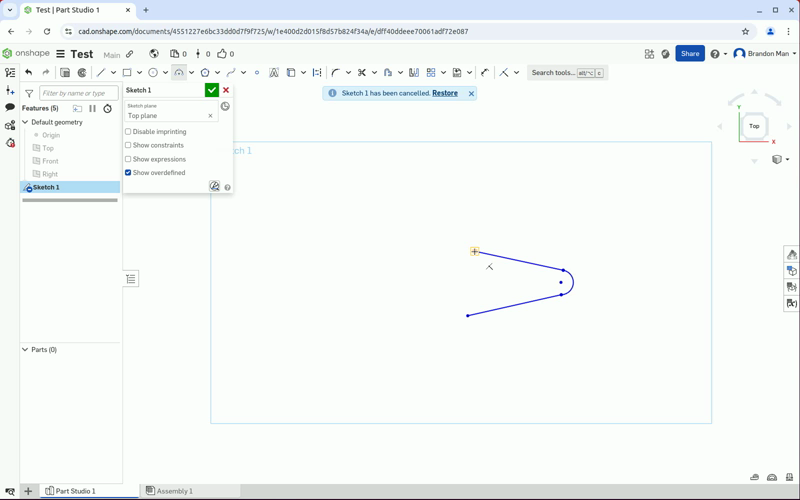
click(474, 251)
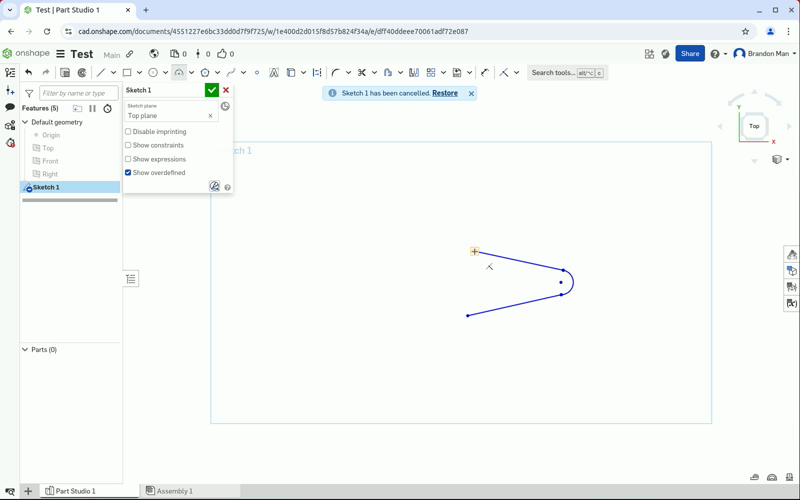
mouse_move(467, 315)
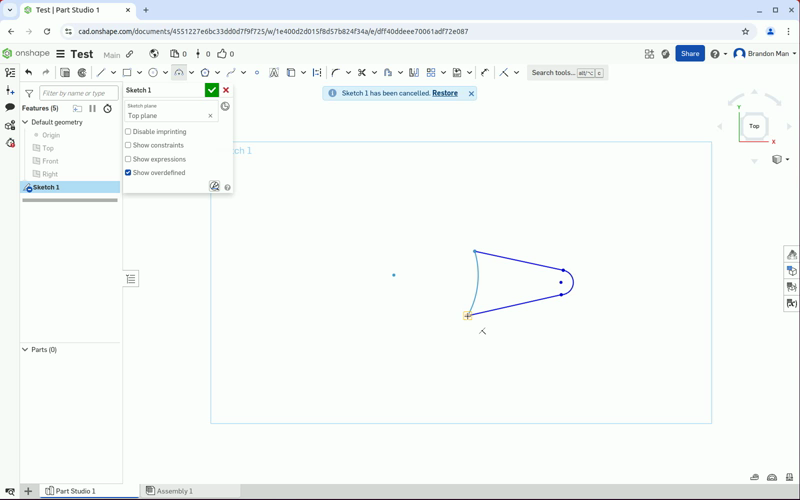
click(467, 315)
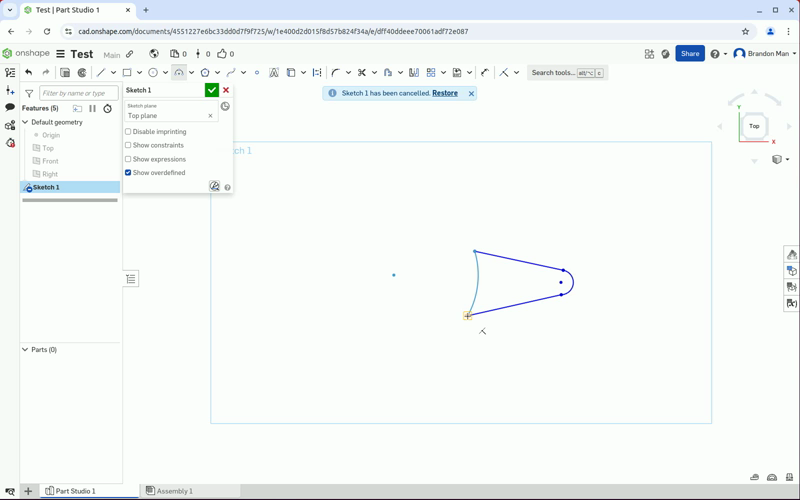
key_down(shift)
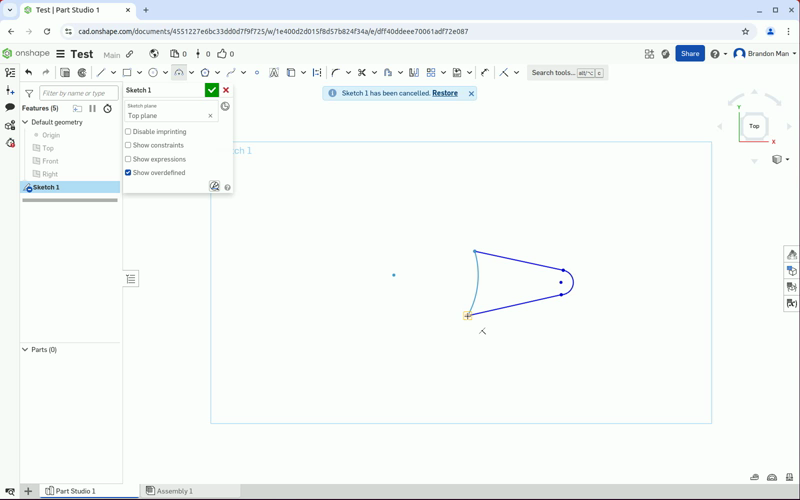
mouse_move(426, 279)
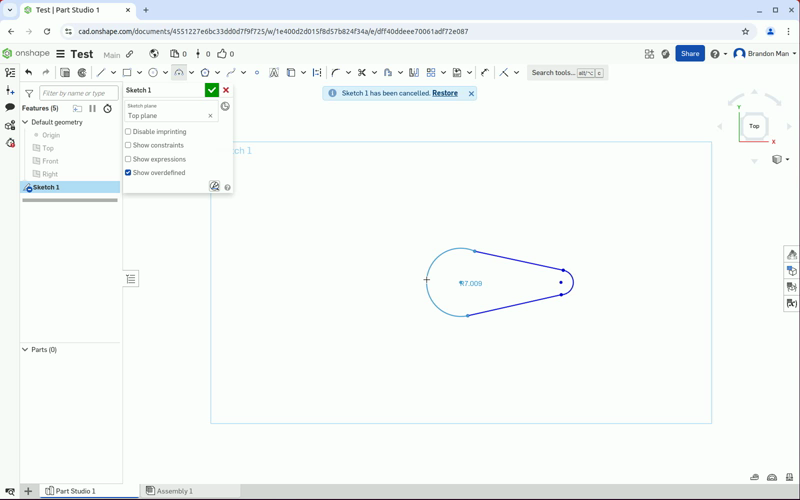
click(426, 279)
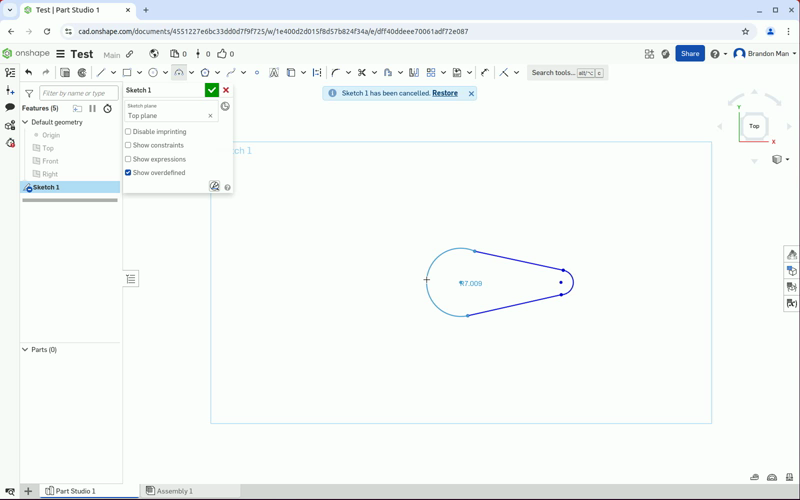
key_up(shift)
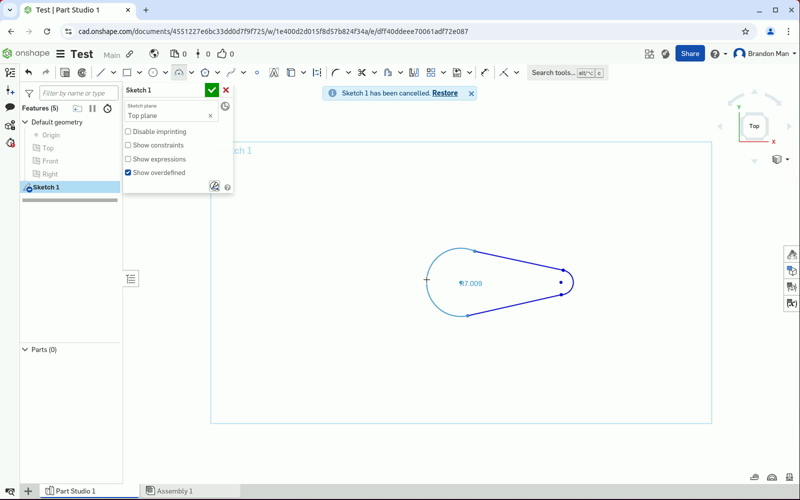
key(esc)
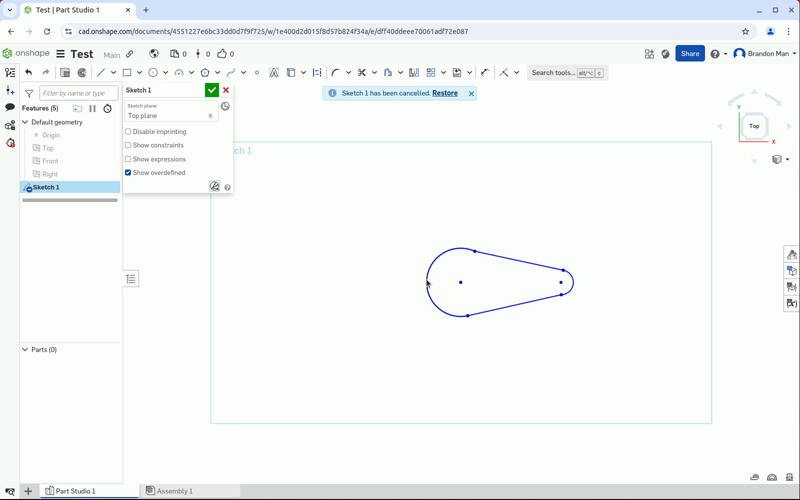
key(c)
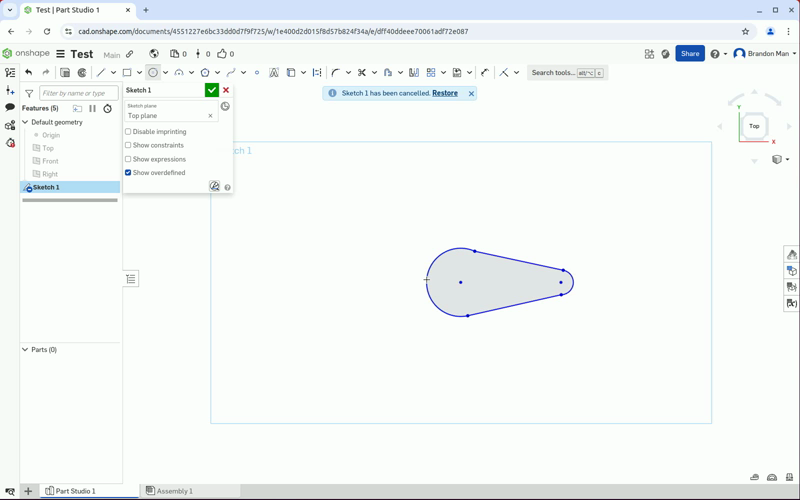
key_down(shift)
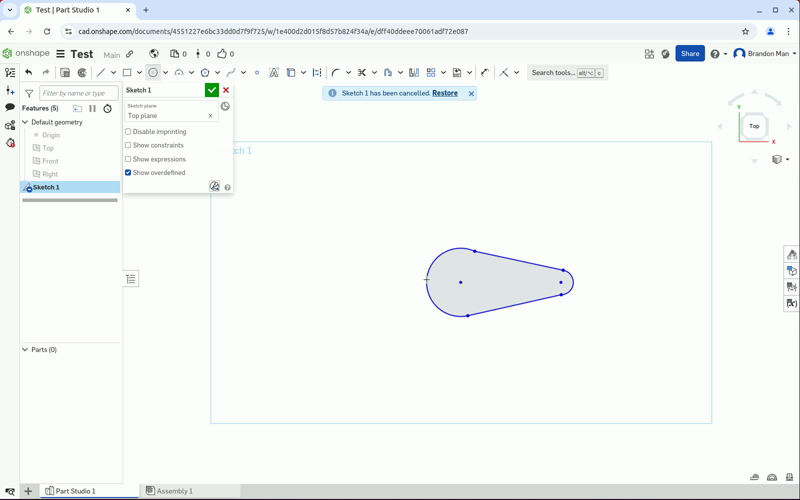
mouse_move(460, 282)
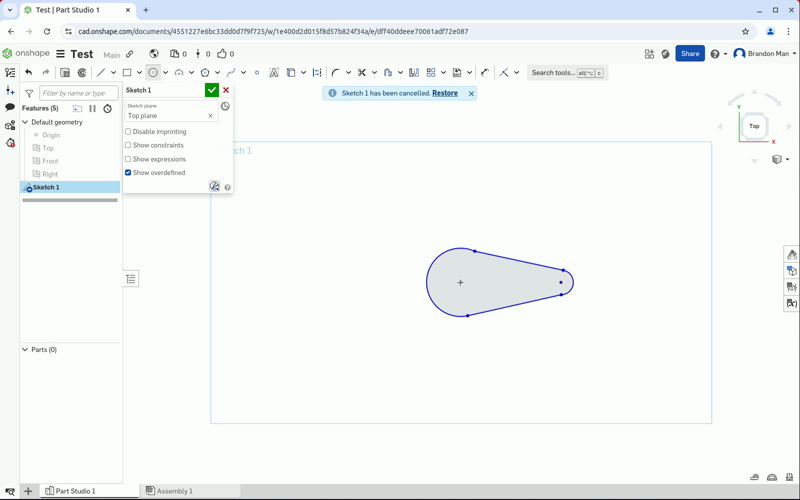
click(460, 282)
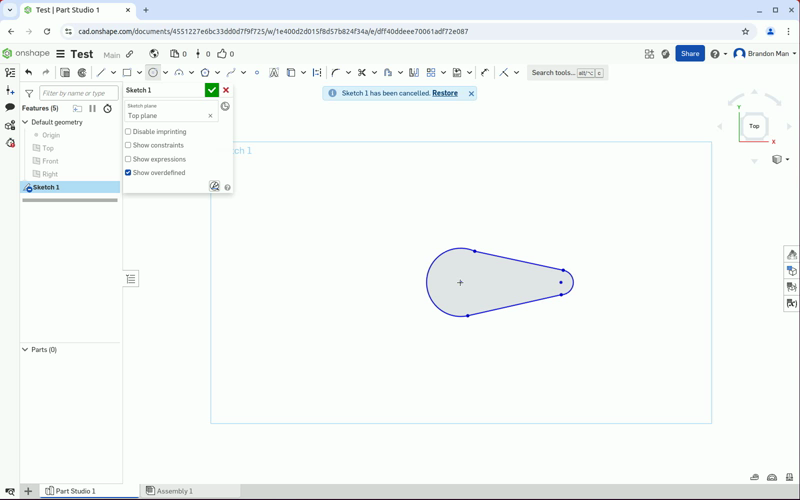
key_up(shift)
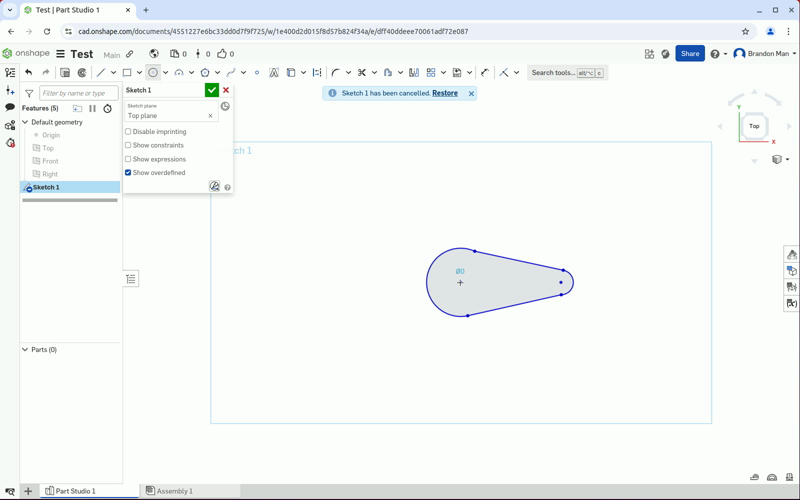
mouse_move(489, 282)
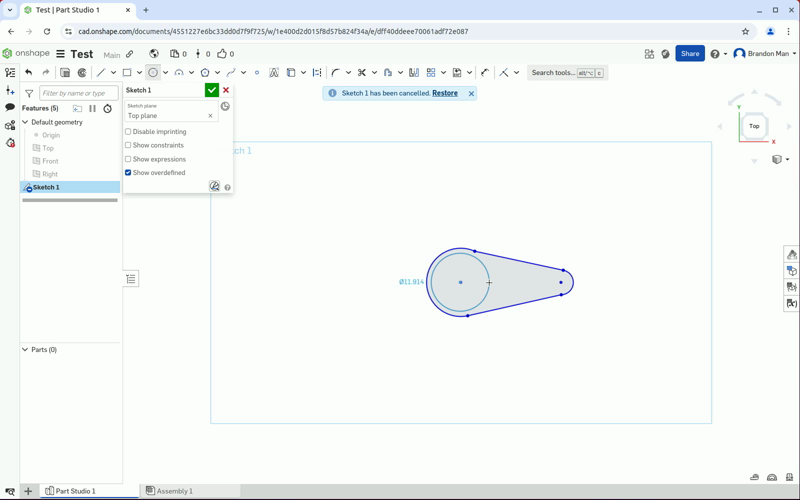
click(489, 282)
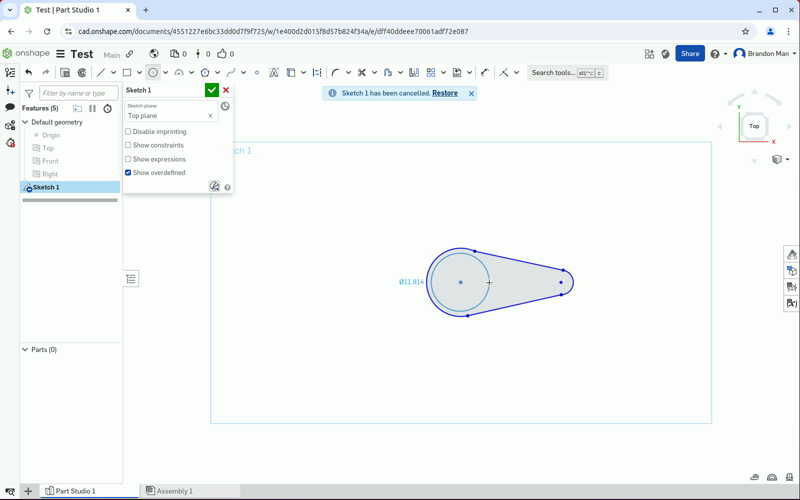
key(esc)
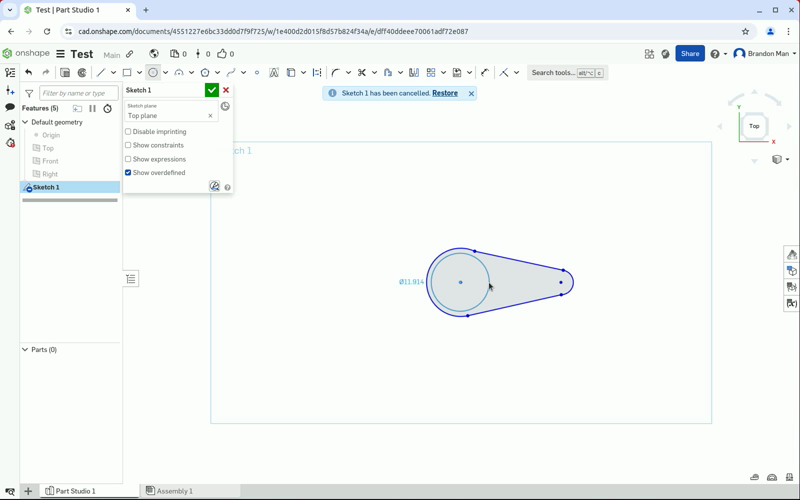
key(c)
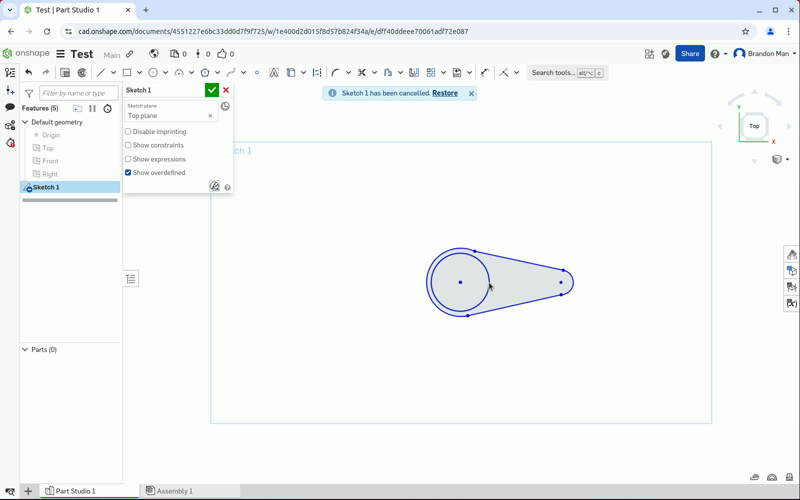
key_down(shift)
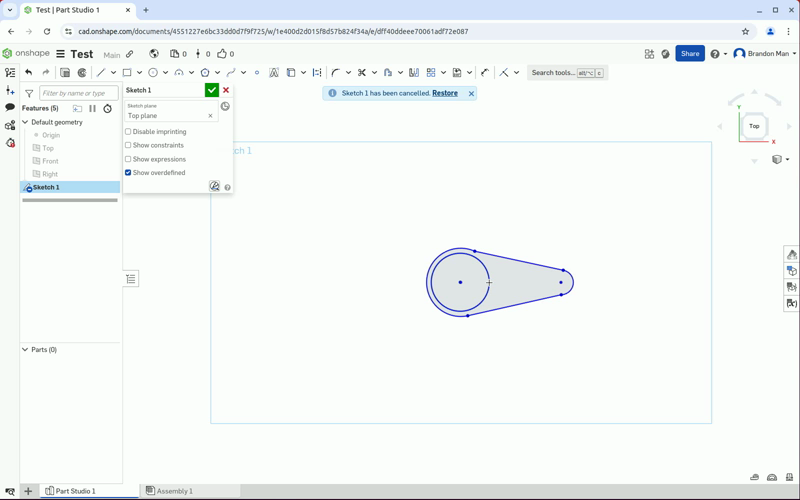
mouse_move(517, 282)
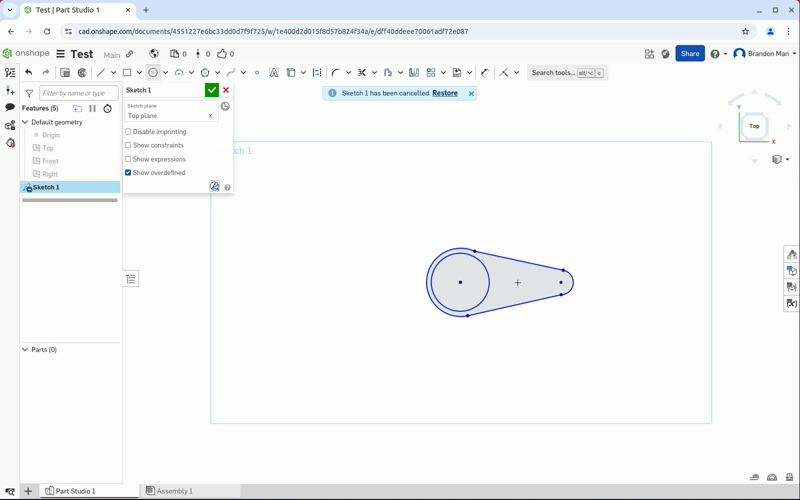
click(517, 282)
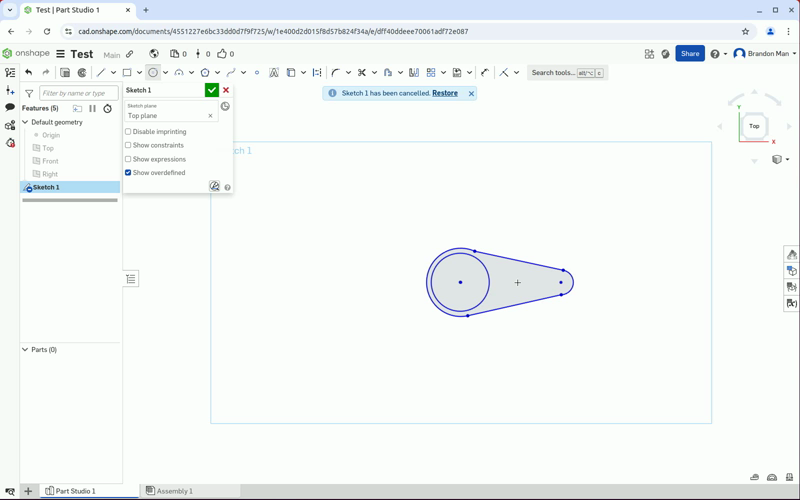
key_up(shift)
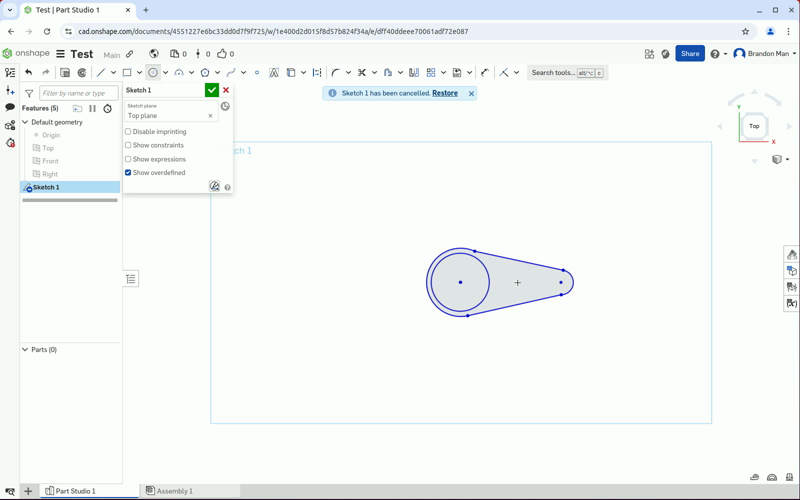
mouse_move(532, 282)
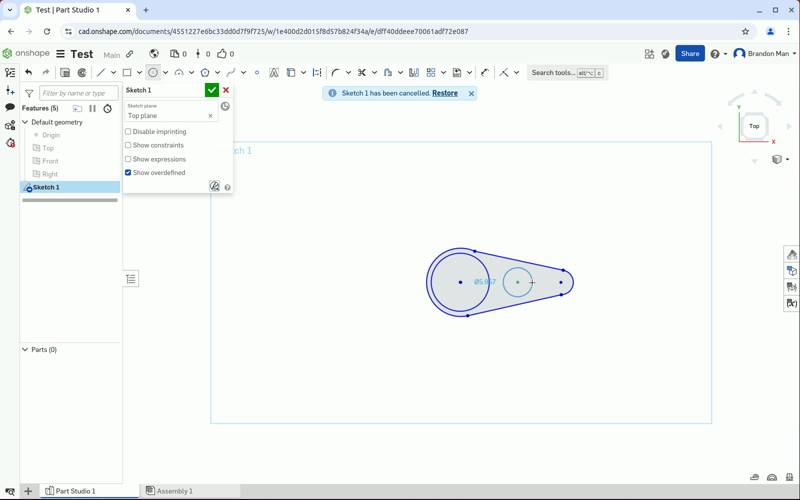
click(532, 282)
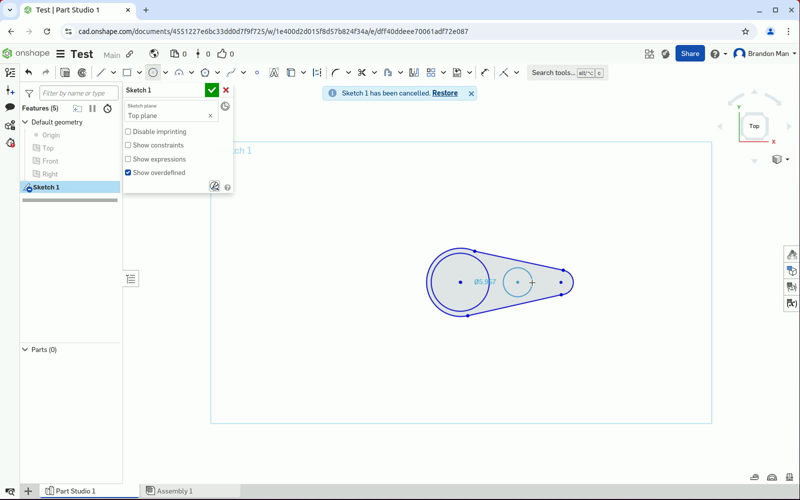
key(esc)
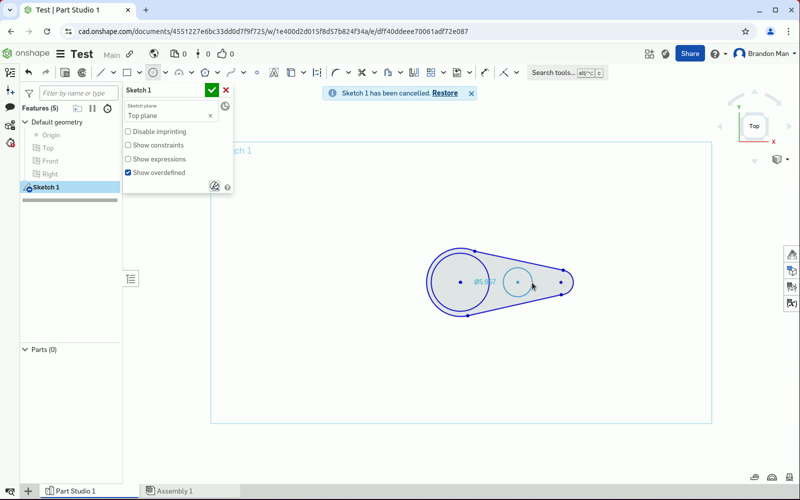
key(c)
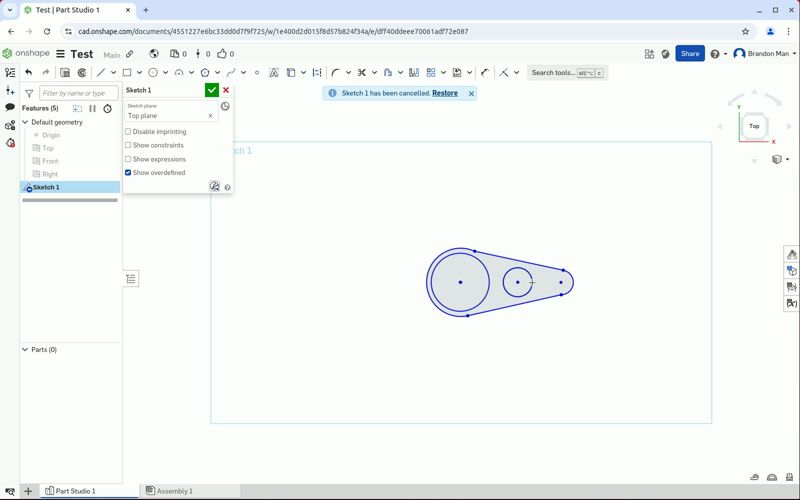
key_down(shift)
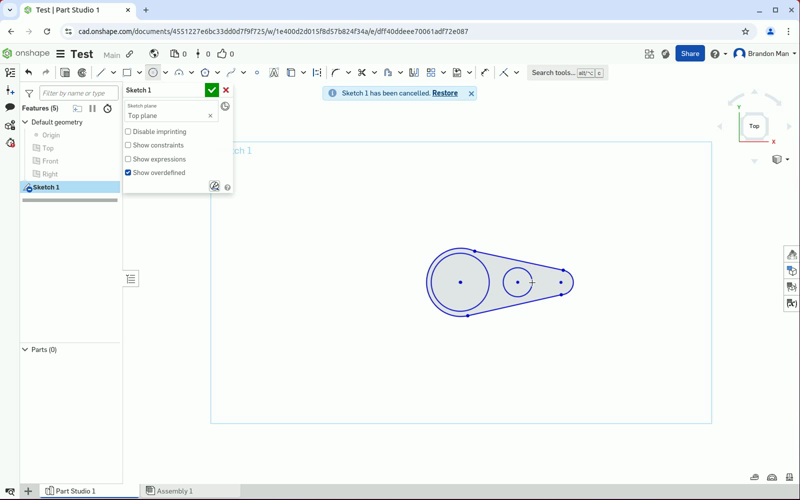
mouse_move(560, 282)
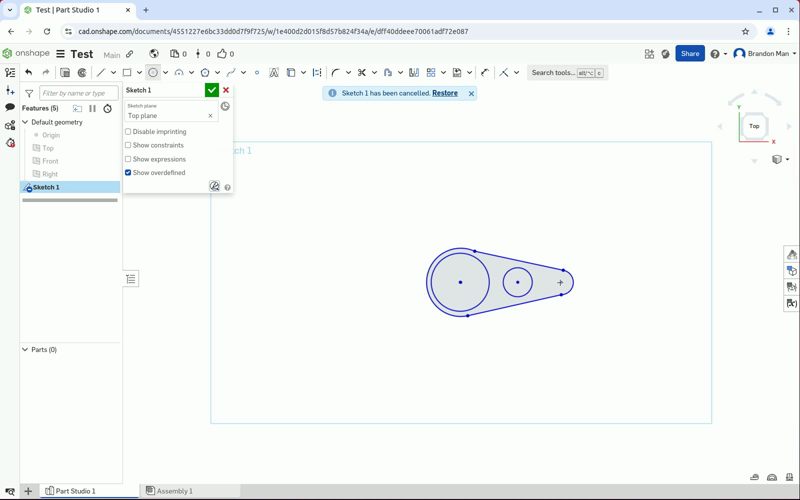
scroll(6)
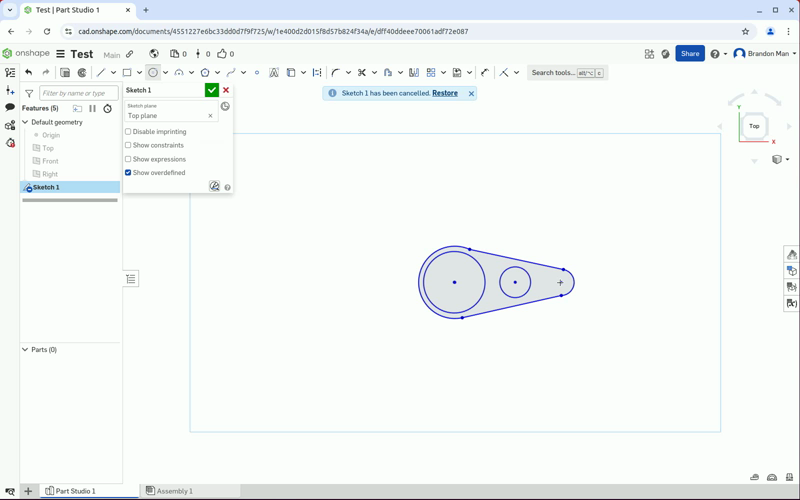
scroll(6)
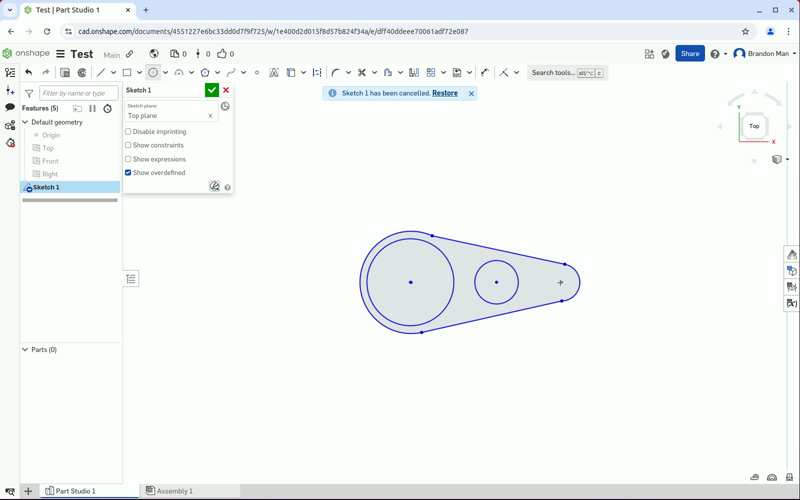
scroll(6)
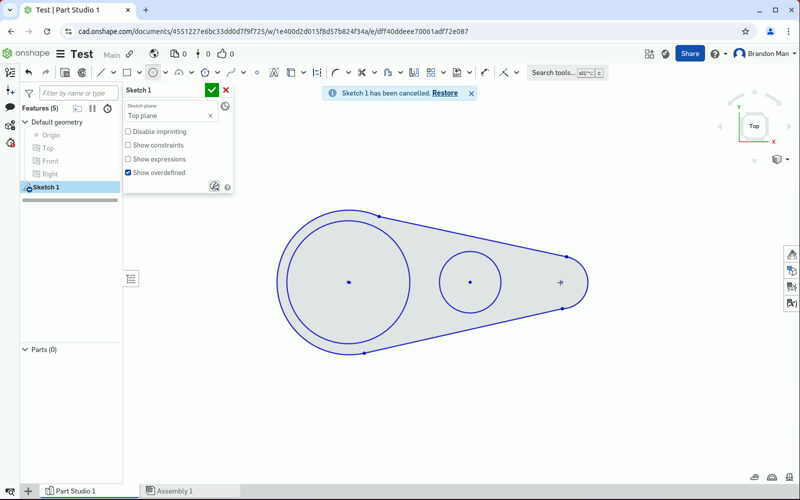
scroll(6)
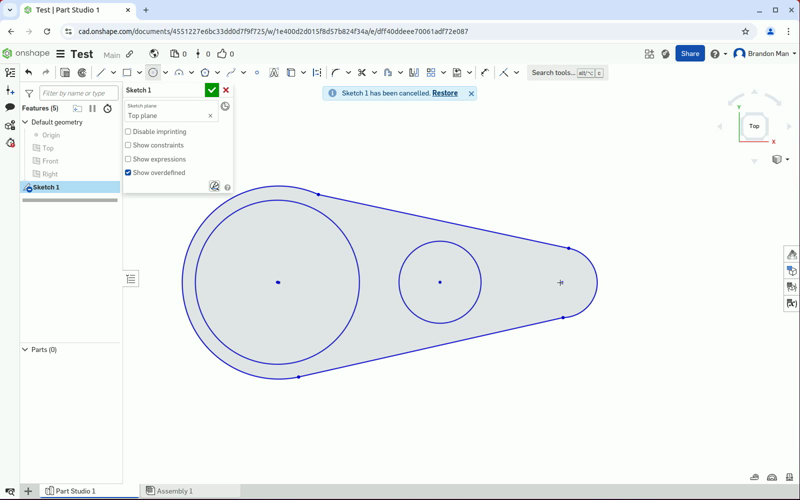
scroll(6)
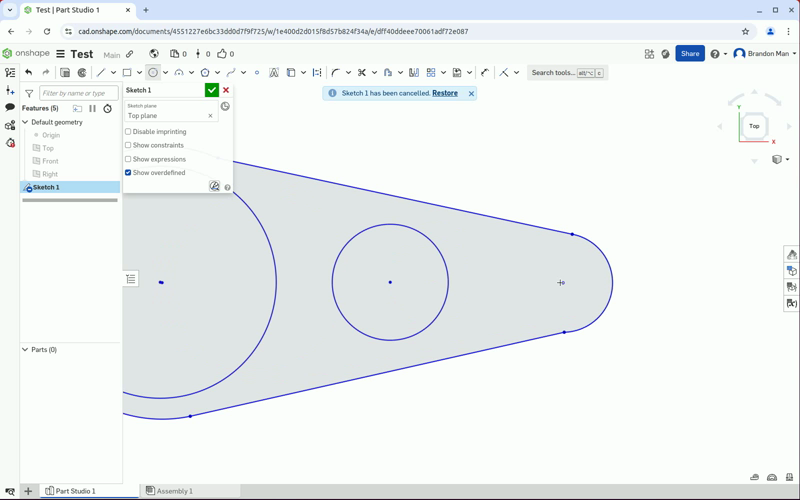
scroll(6)
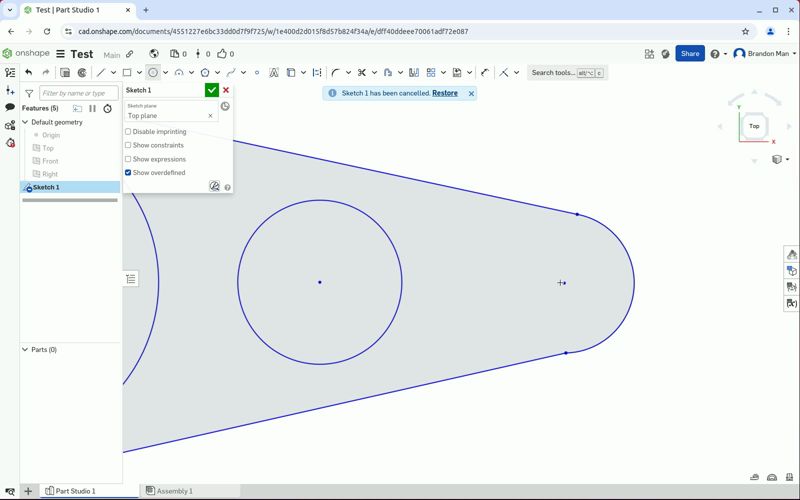
scroll(6)
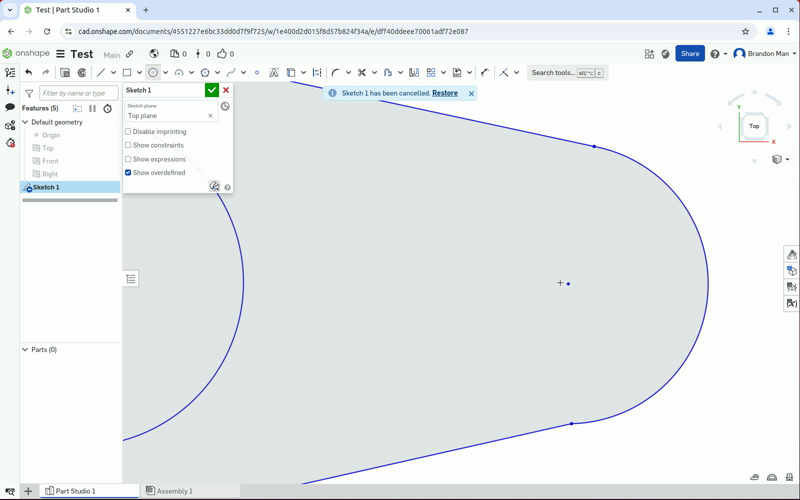
click(560, 282)
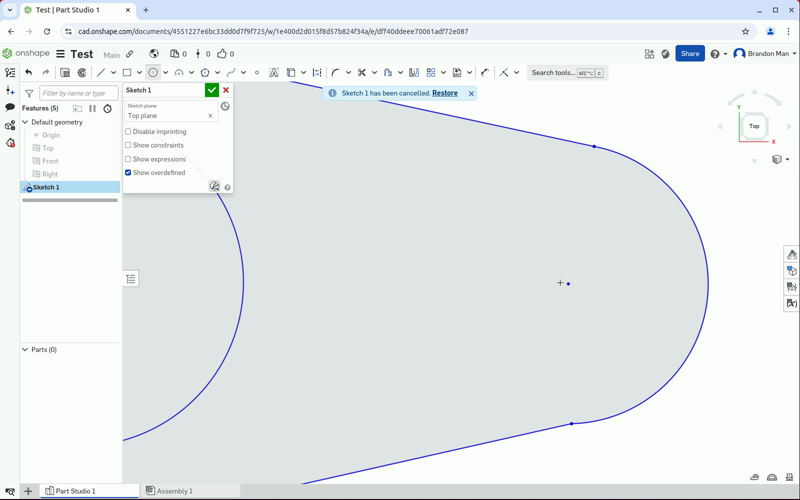
scroll(-6)
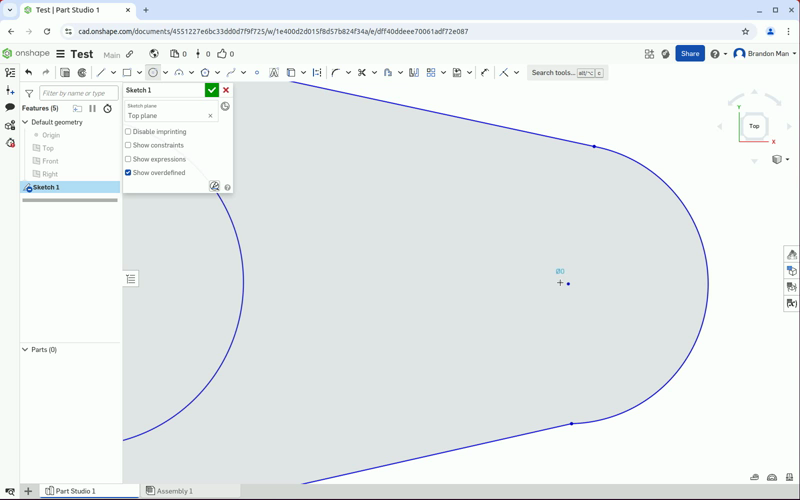
scroll(-6)
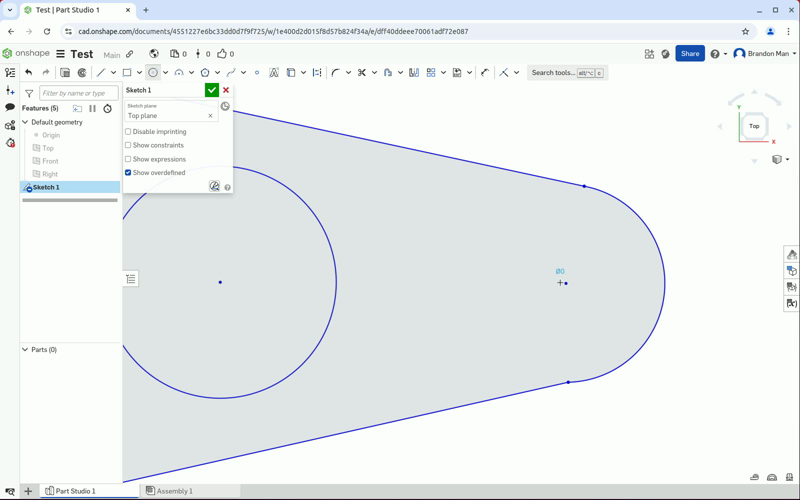
scroll(-6)
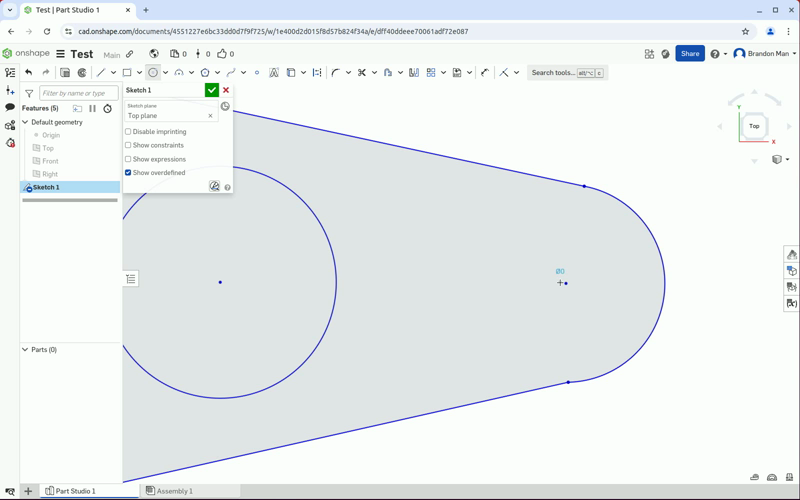
scroll(-6)
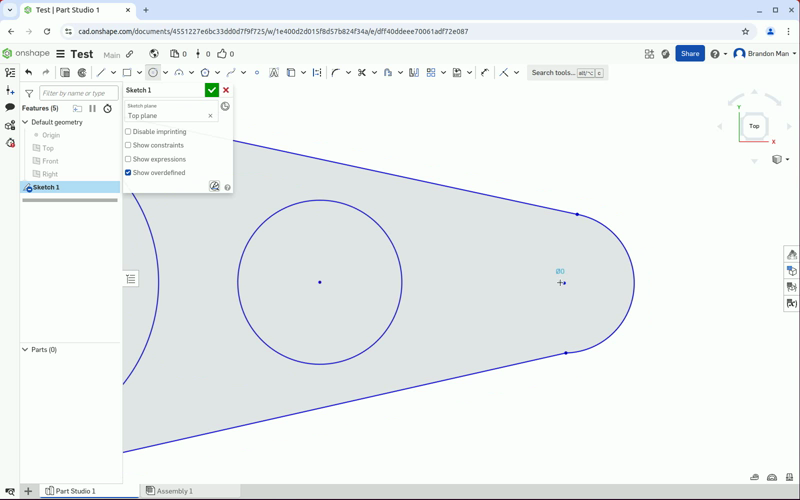
scroll(-6)
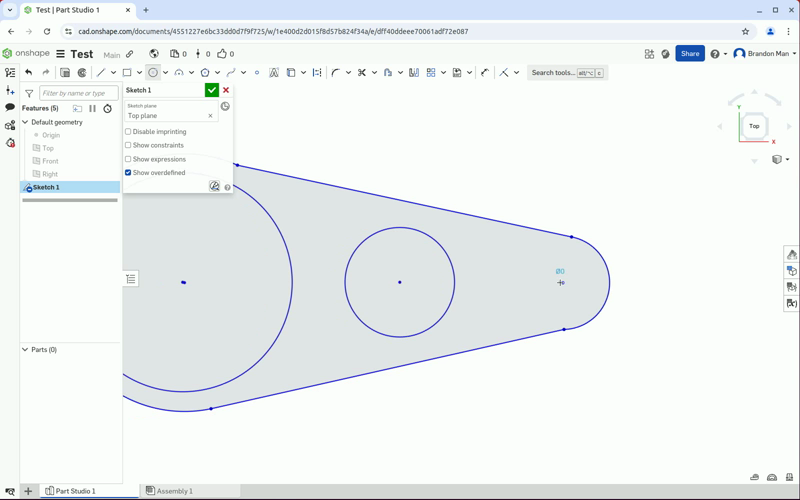
scroll(-6)
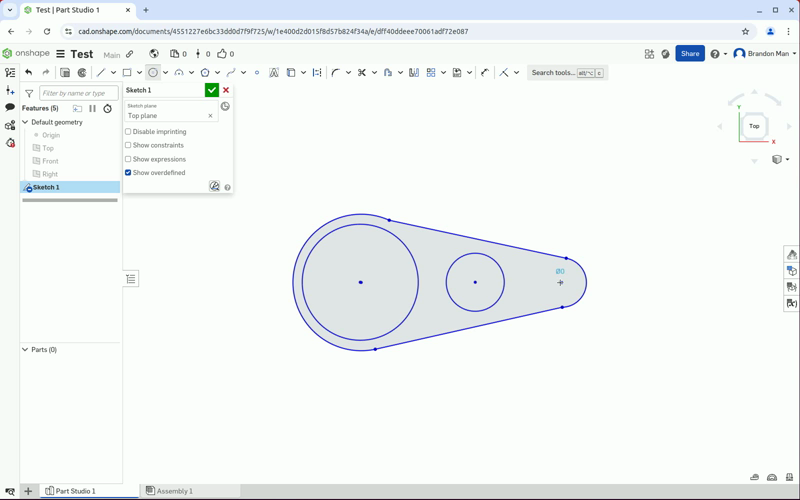
scroll(-6)
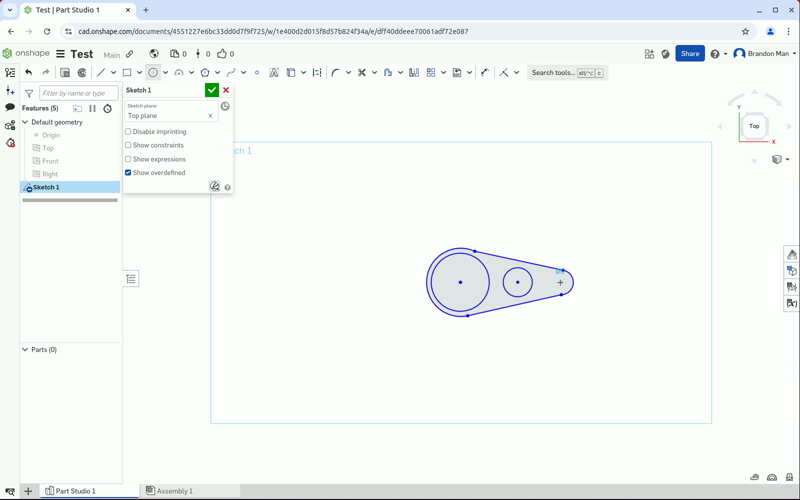
key_up(shift)
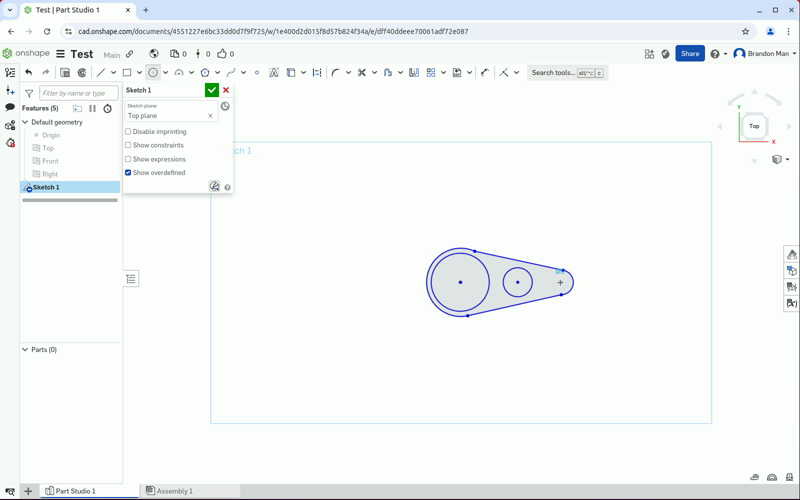
mouse_move(566, 282)
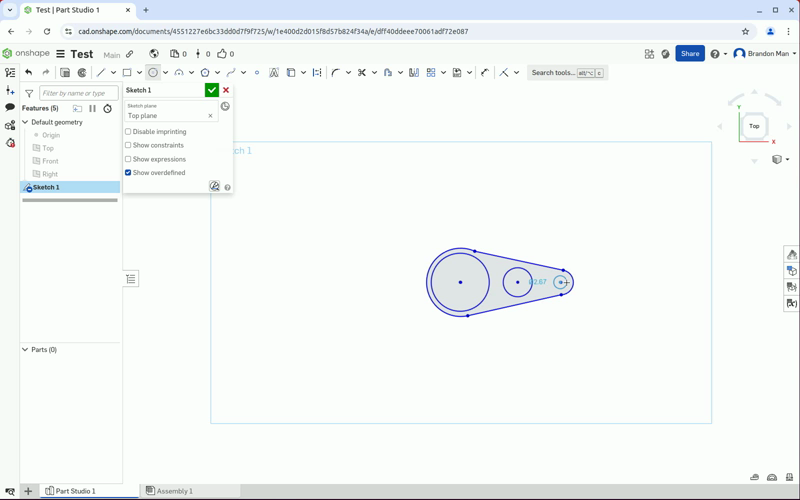
click(566, 282)
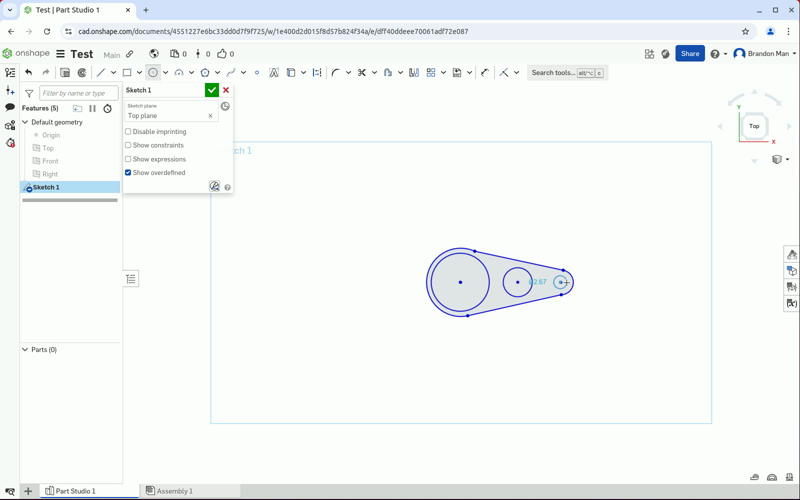
key(esc)
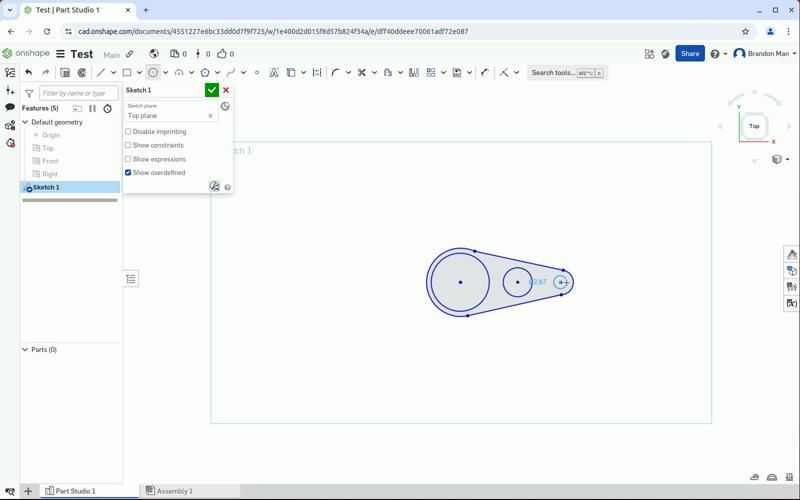
mouse_move(533, 289)
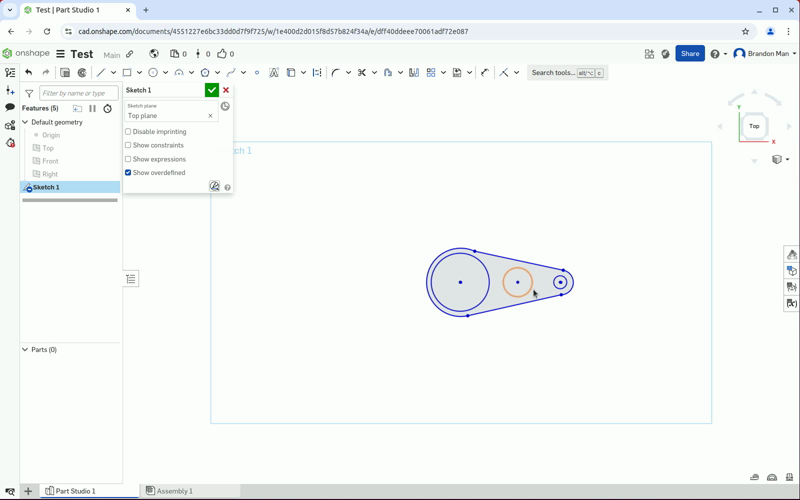
click(533, 289)
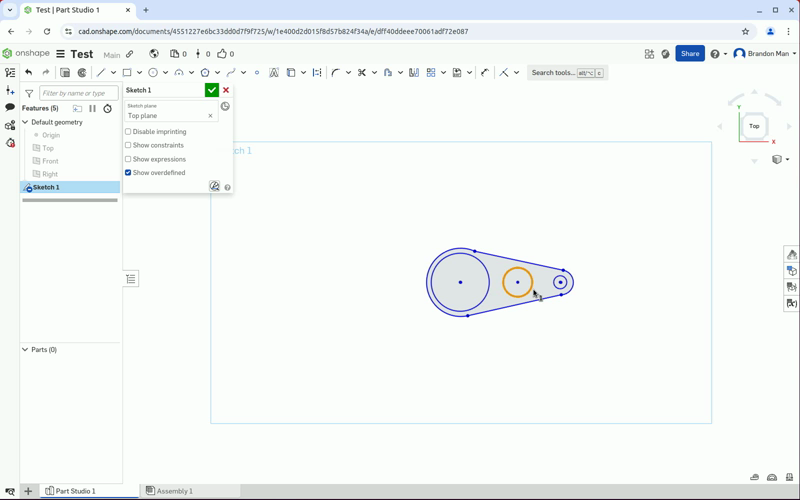
mouse_move(73, 352)
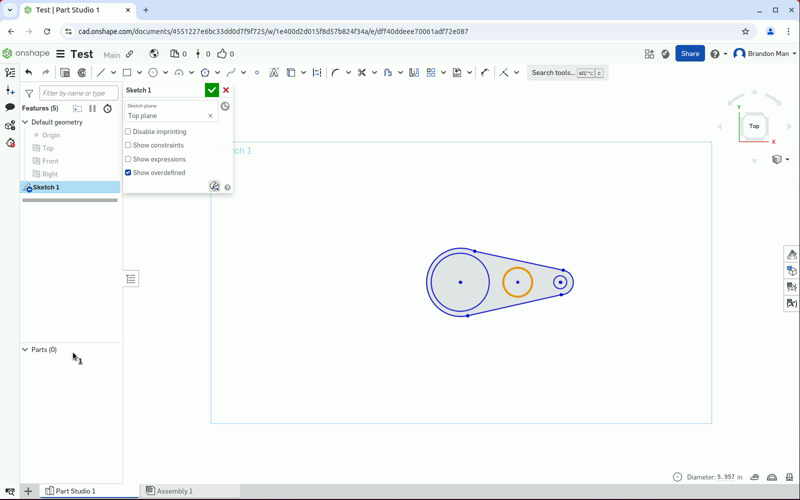
key(shift+y)
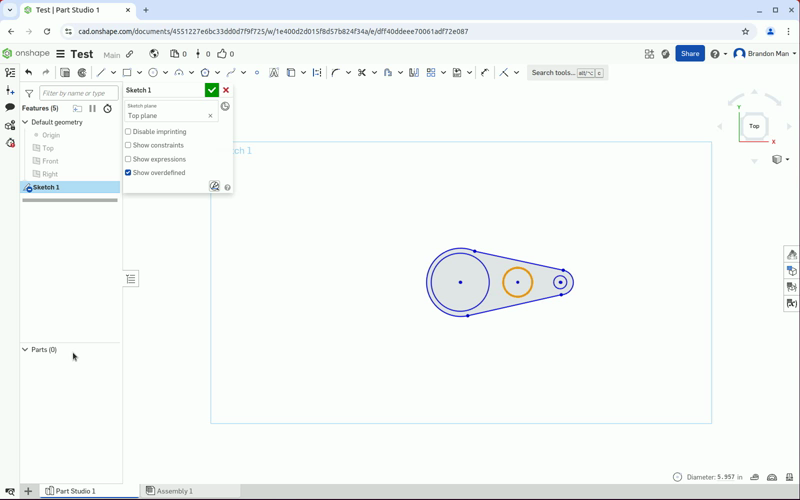
key(shift+e)
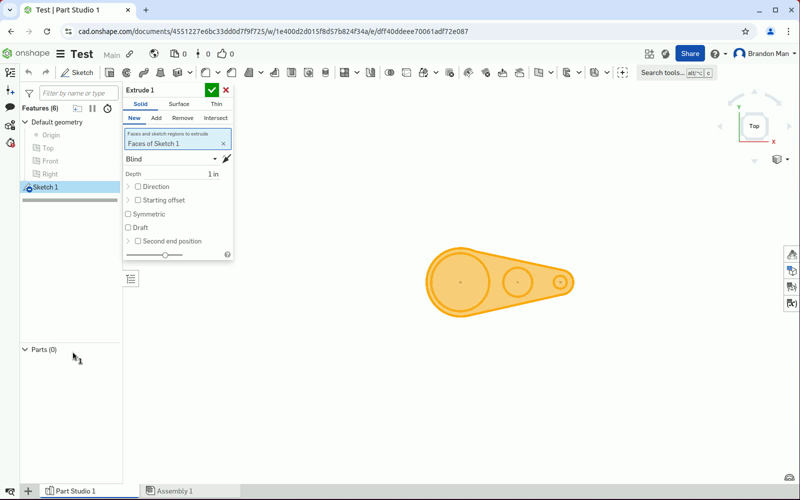
mouse_move(143, 106)
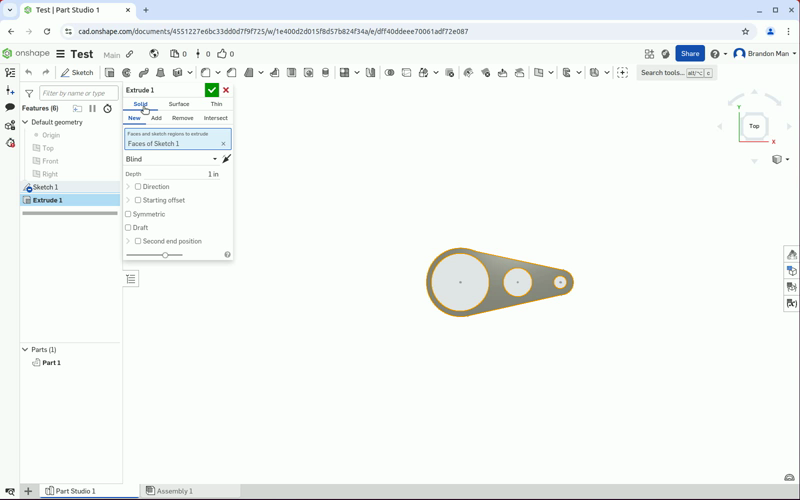
click(143, 106)
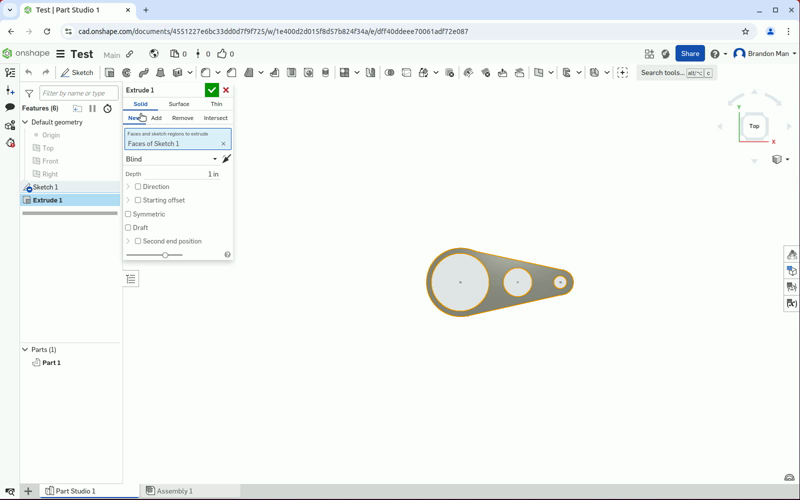
mouse_move(137, 120)
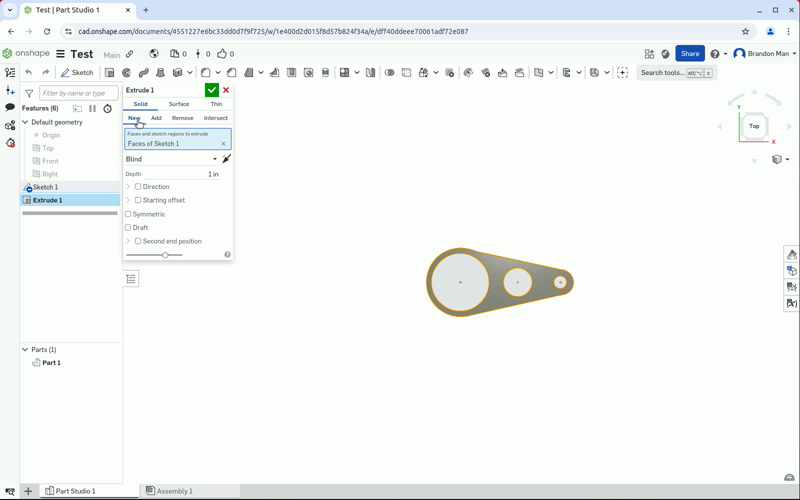
click(137, 120)
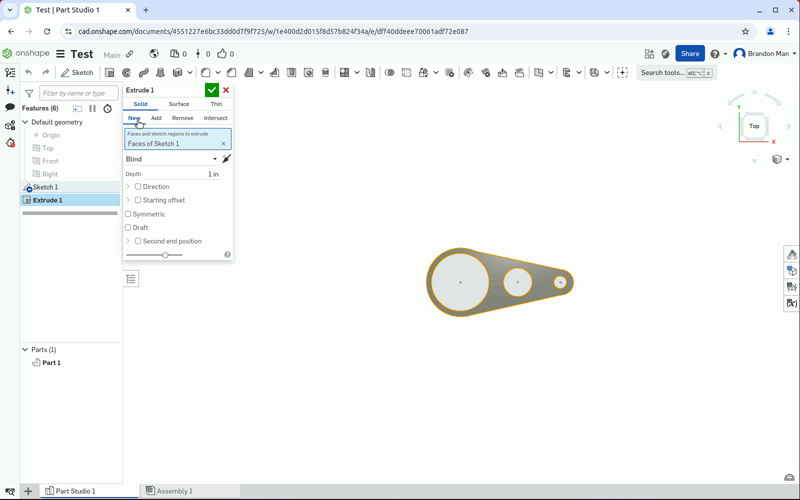
key(tab, 4)
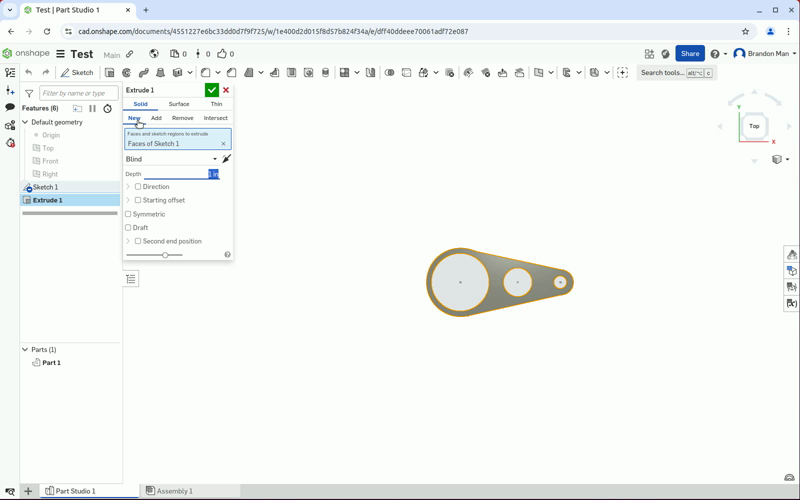
text(1.685)
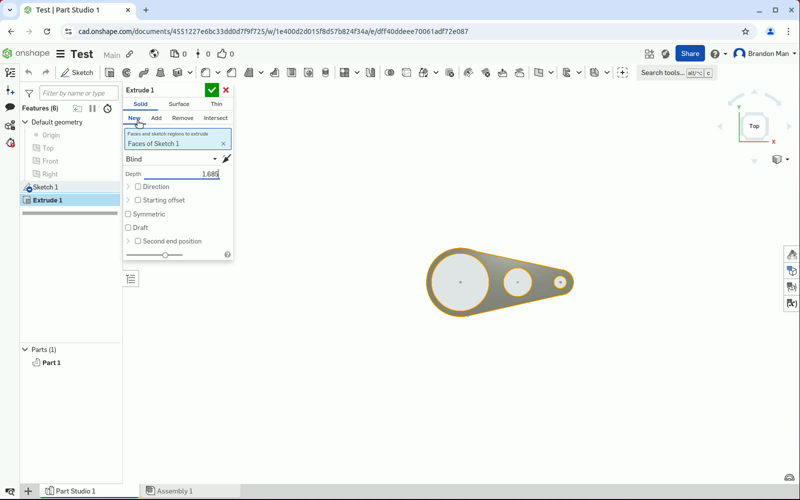
key(enter)
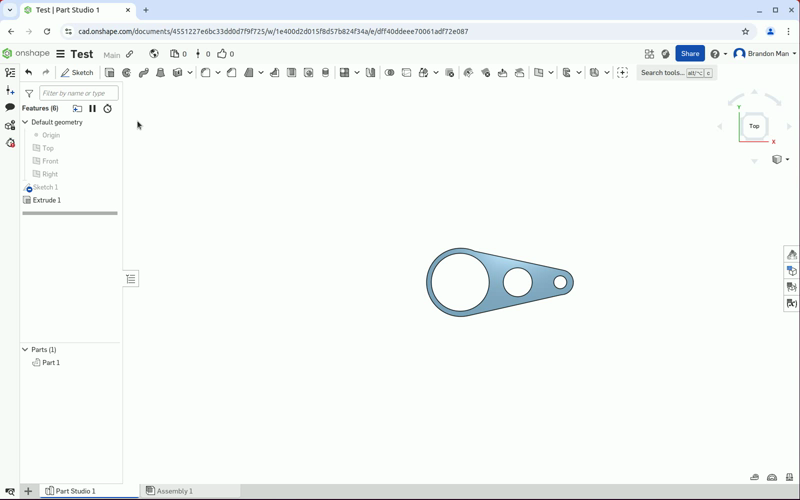
key(shift+h)
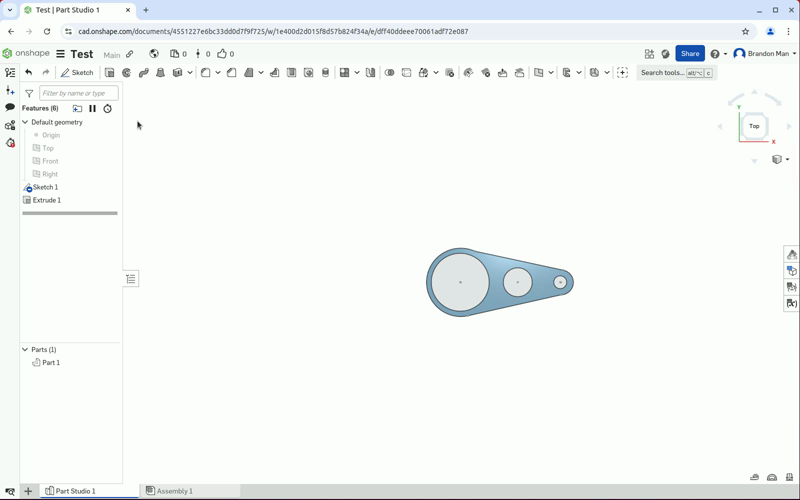
key(shift+h)
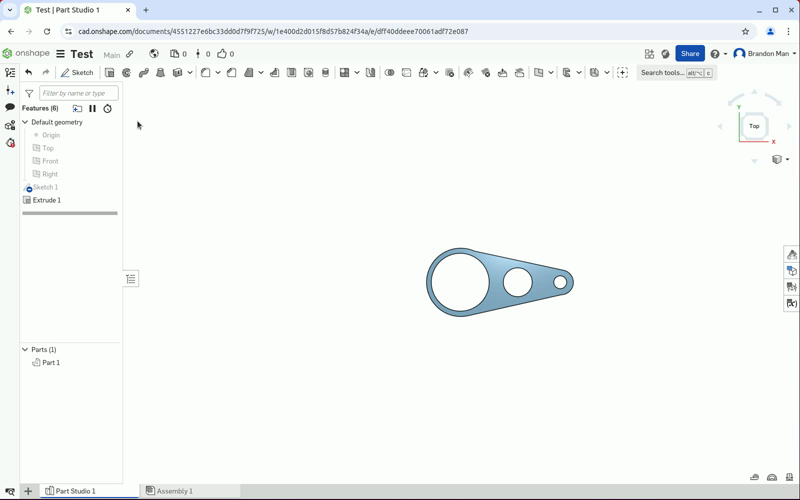
mouse_move(73, 189)
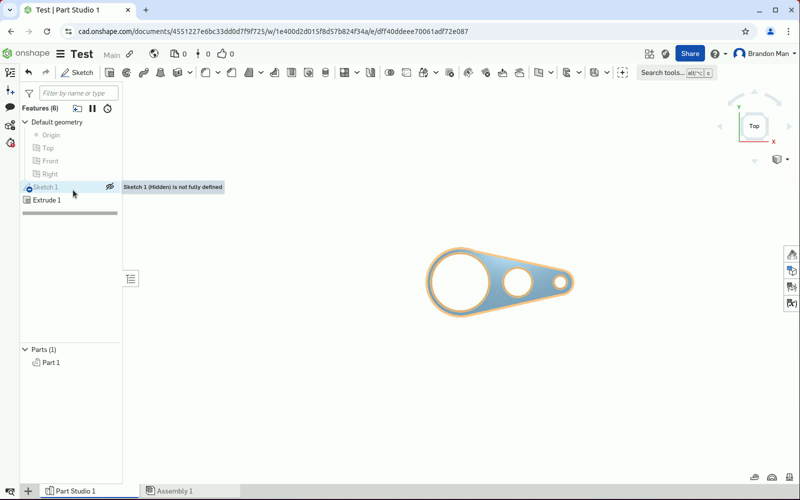
click(73, 189)
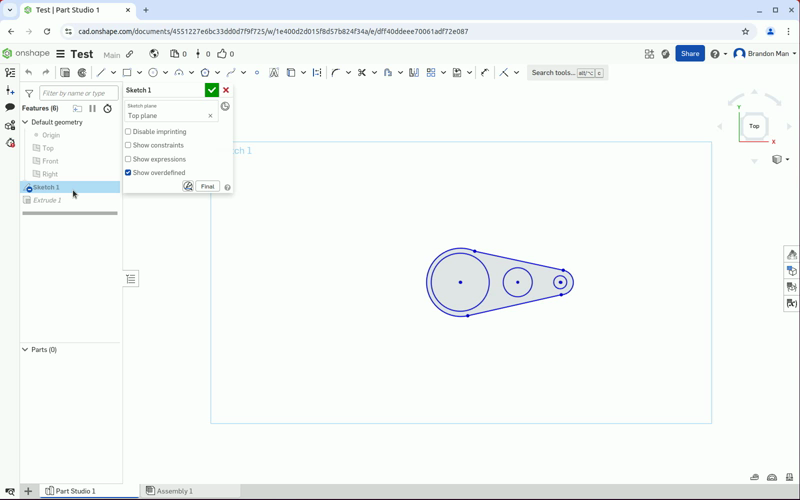
mouse_move(229, 92)
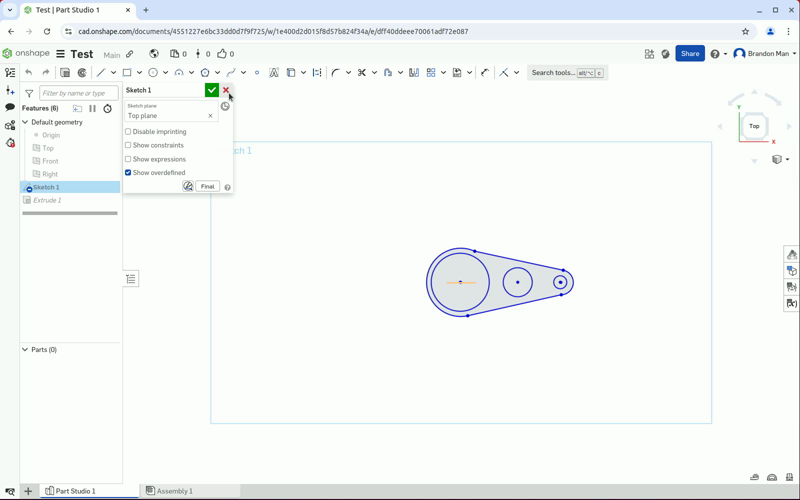
click(229, 92)
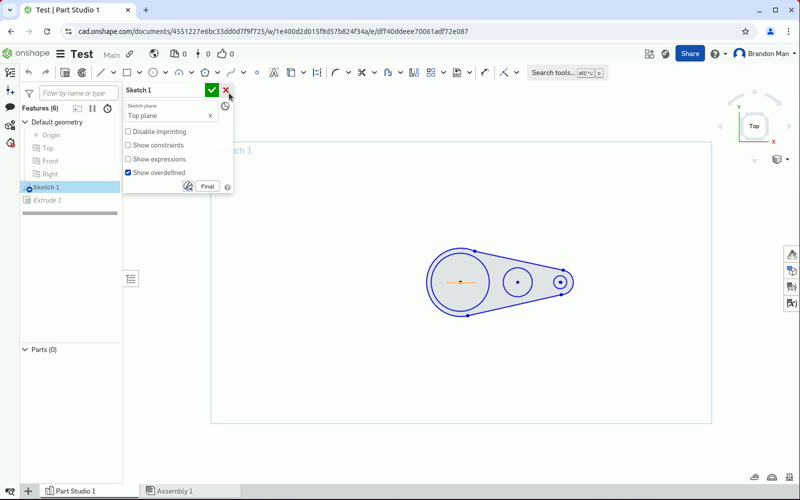
key(shift+s)
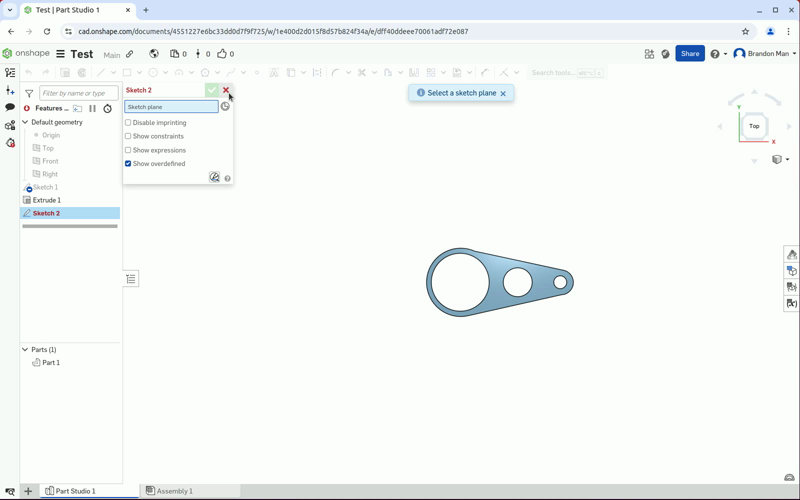
mouse_move(73, 150)
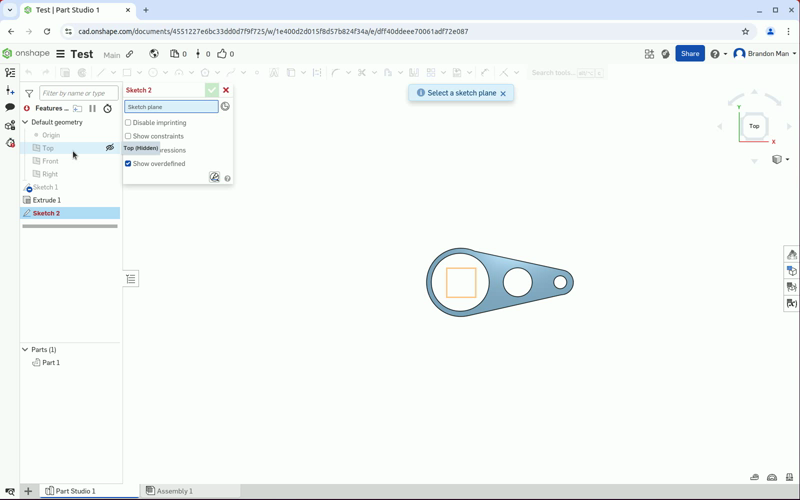
click(73, 150)
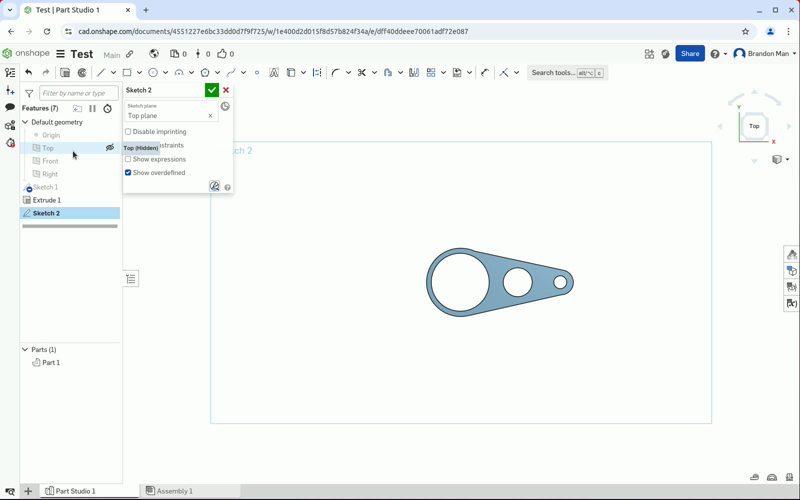
mouse_move(73, 352)
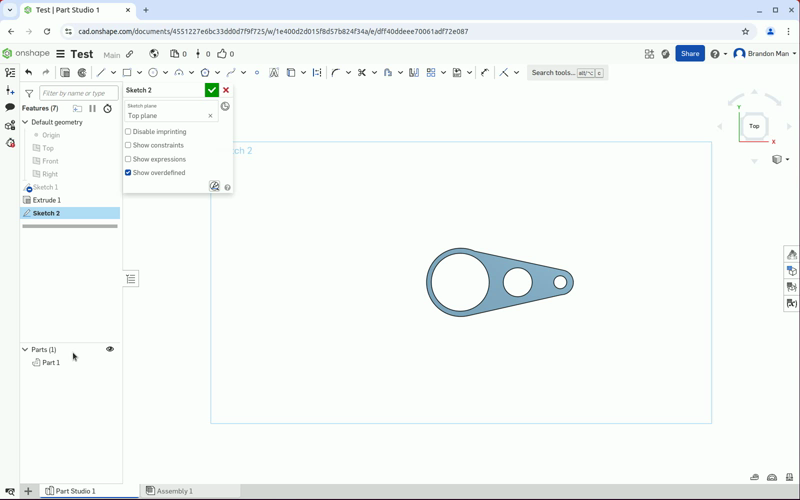
key(y)
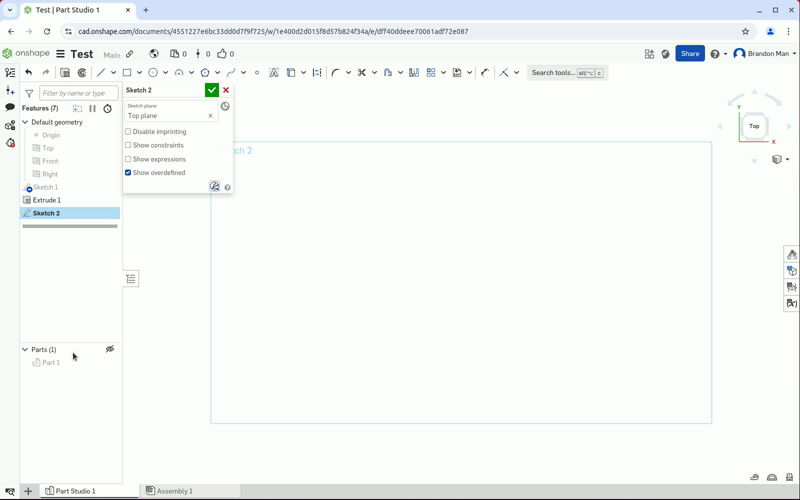
key(c)
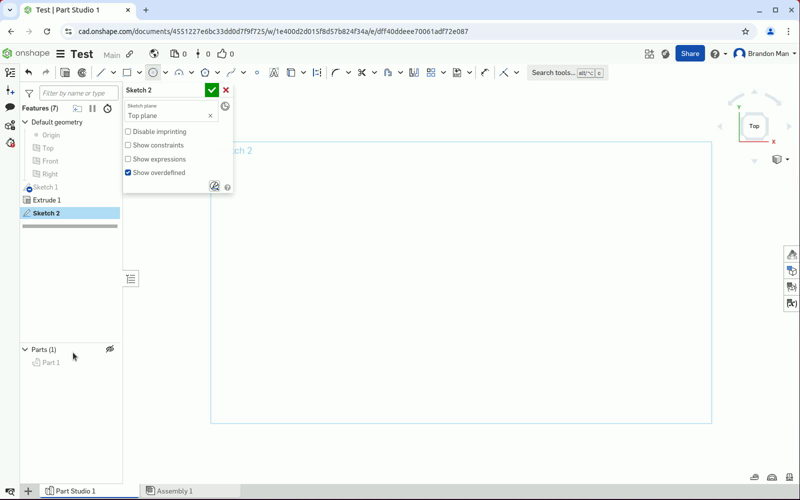
key_down(shift)
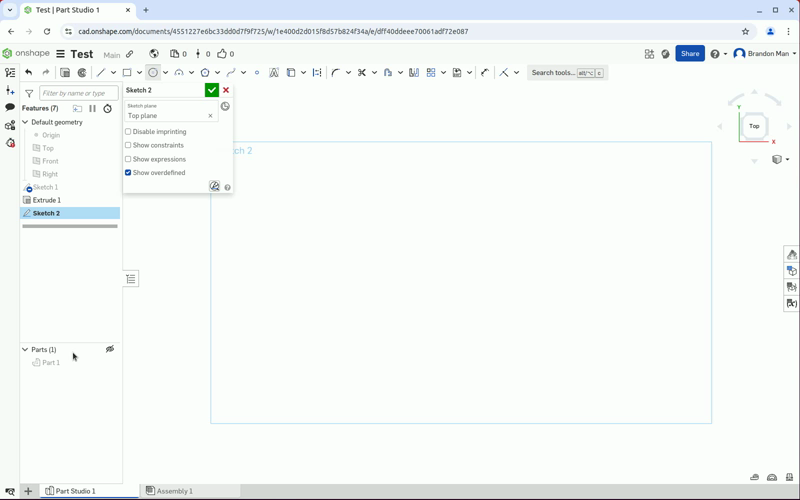
mouse_move(461, 282)
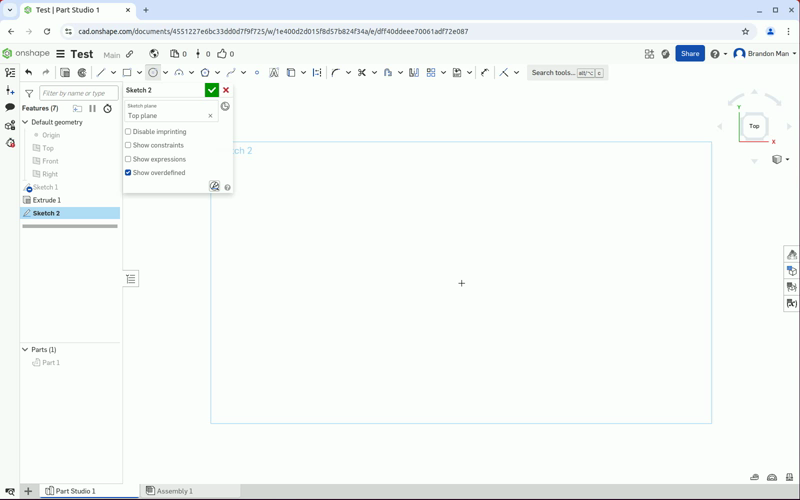
click(461, 282)
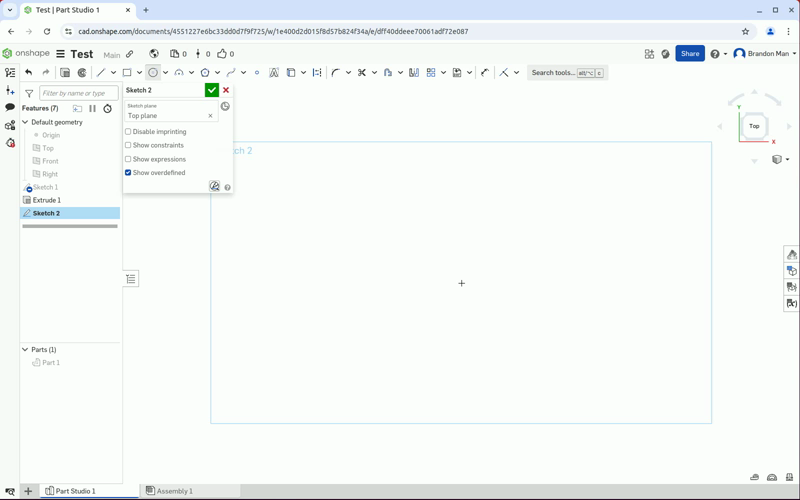
key_up(shift)
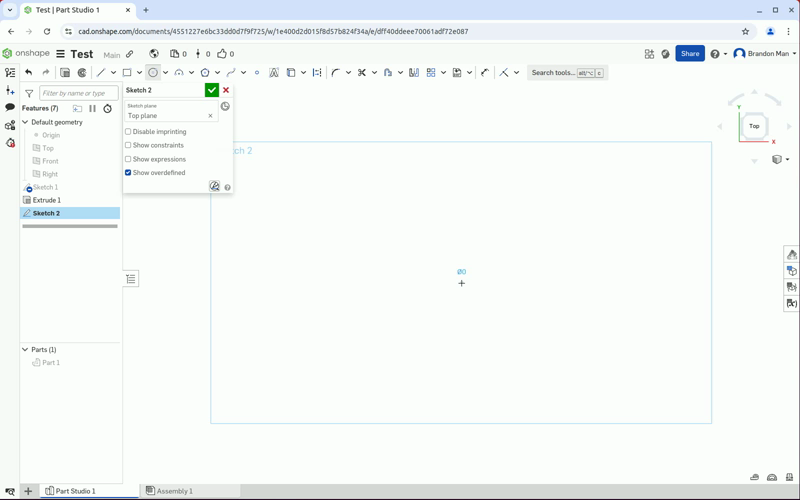
mouse_move(491, 282)
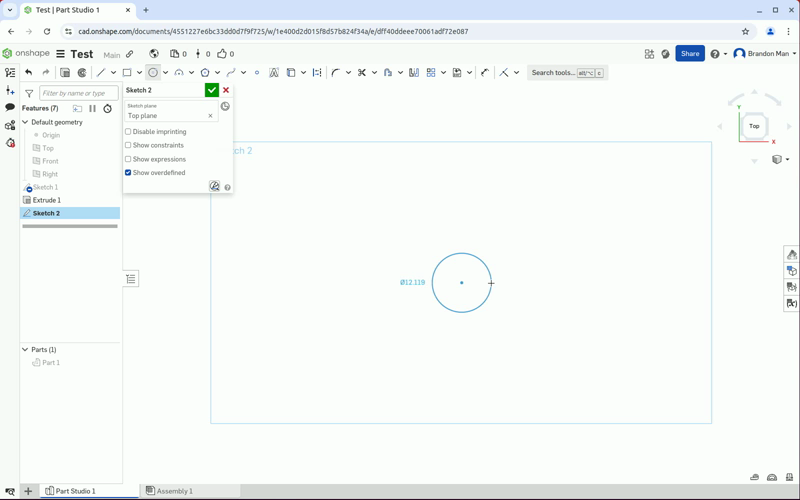
click(491, 282)
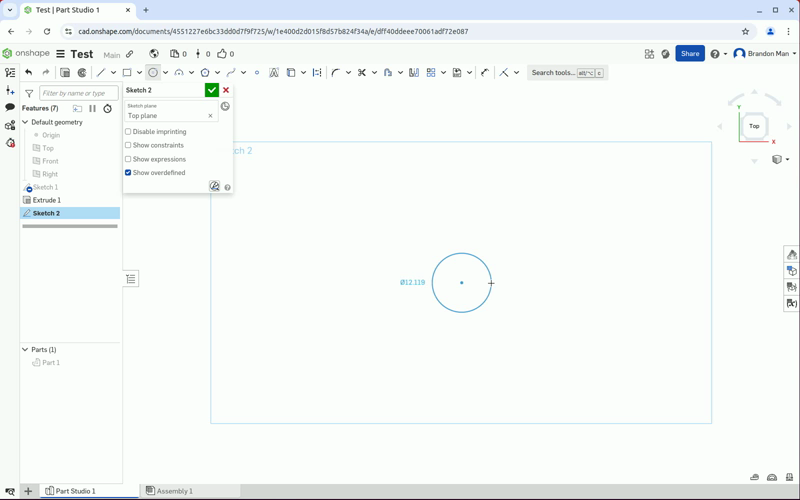
key(esc)
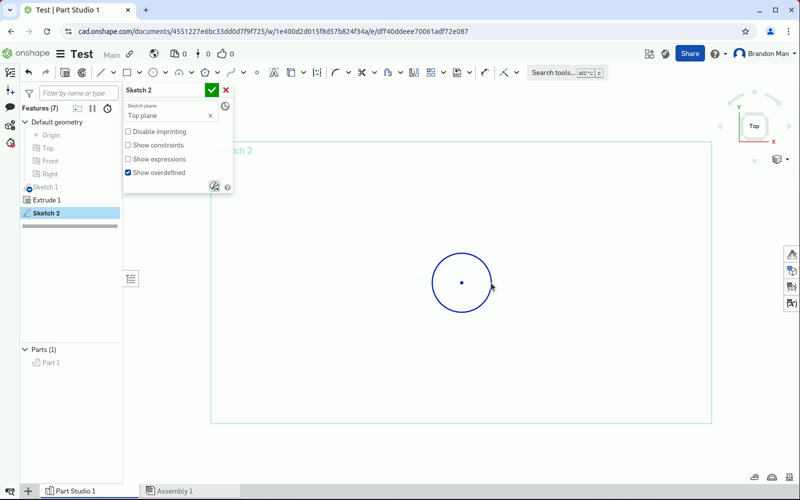
mouse_move(460, 279)
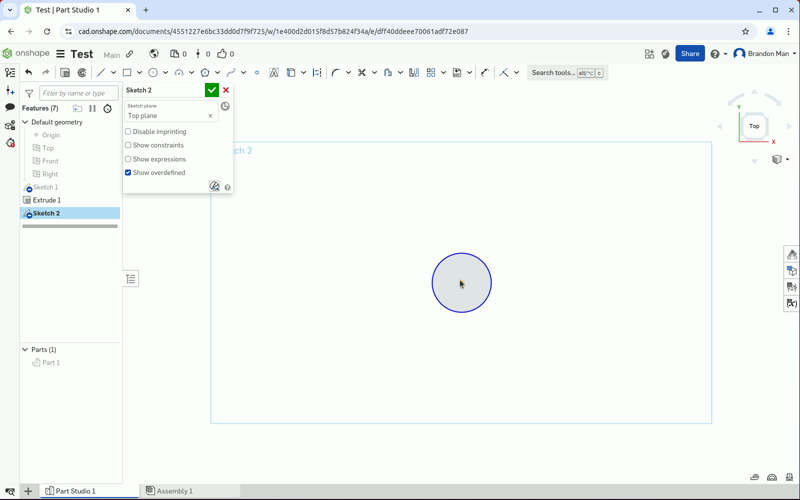
click(460, 279)
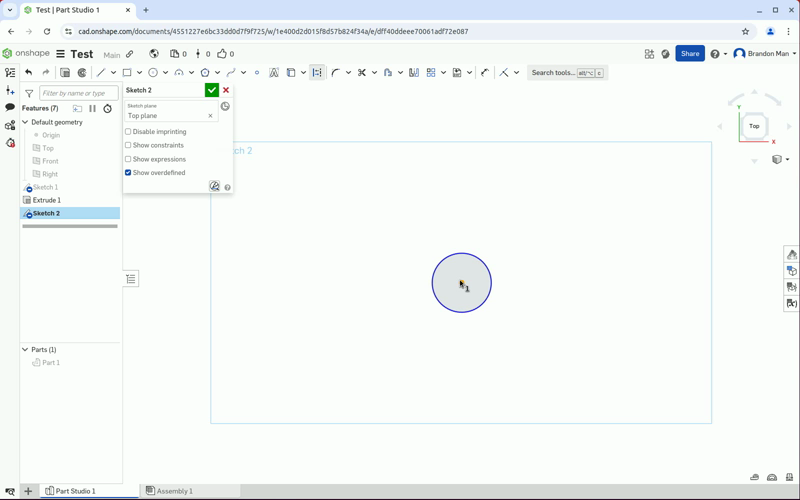
mouse_move(73, 352)
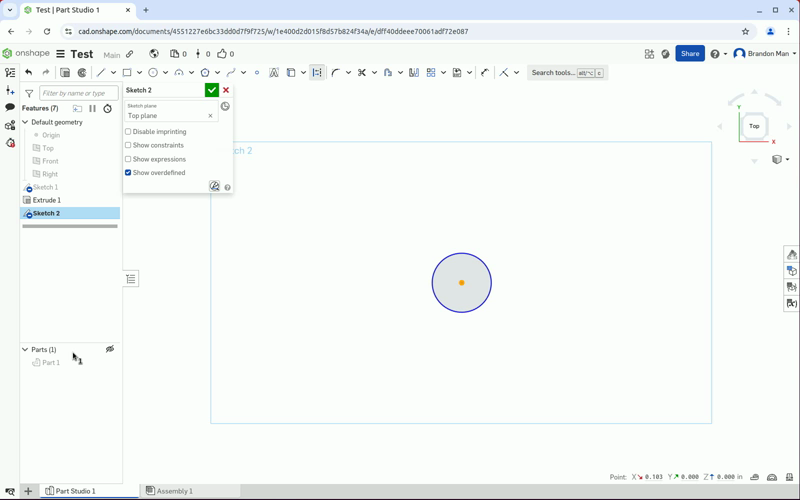
key(shift+y)
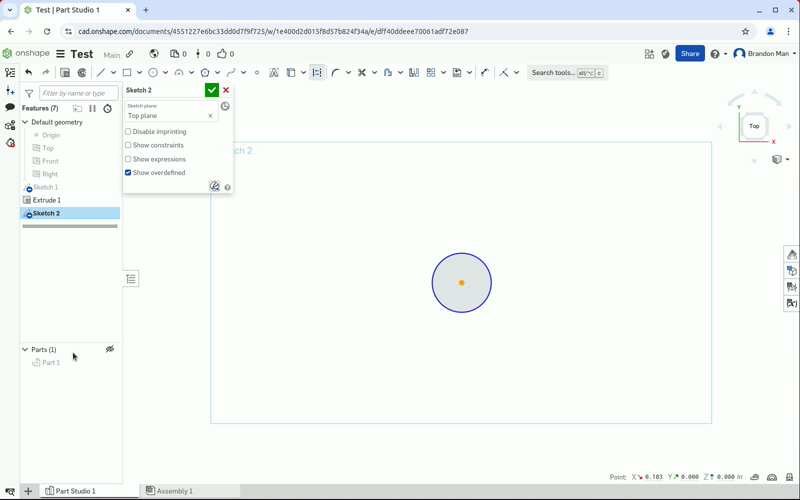
key(shift+e)
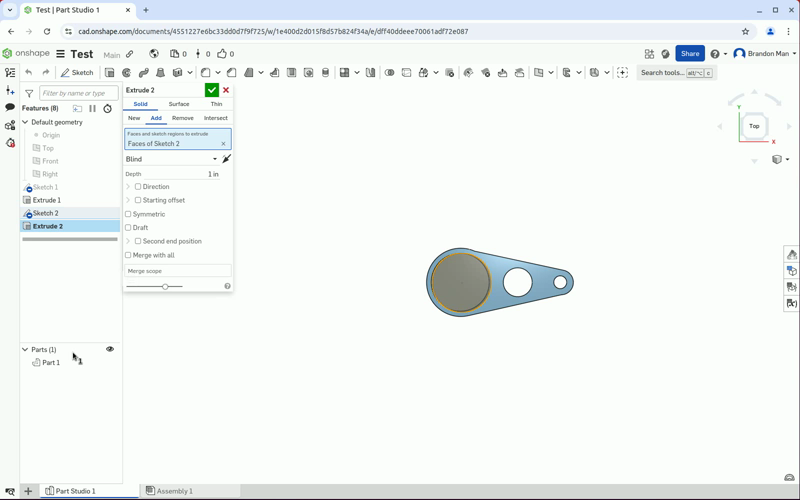
mouse_move(143, 106)
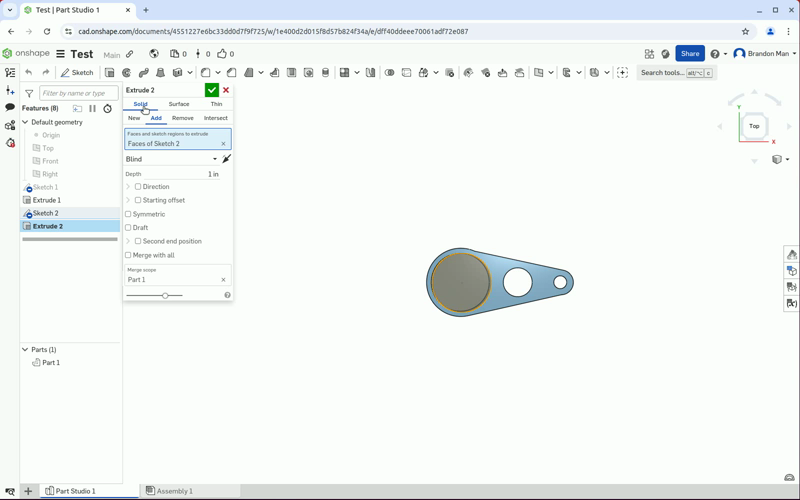
click(143, 106)
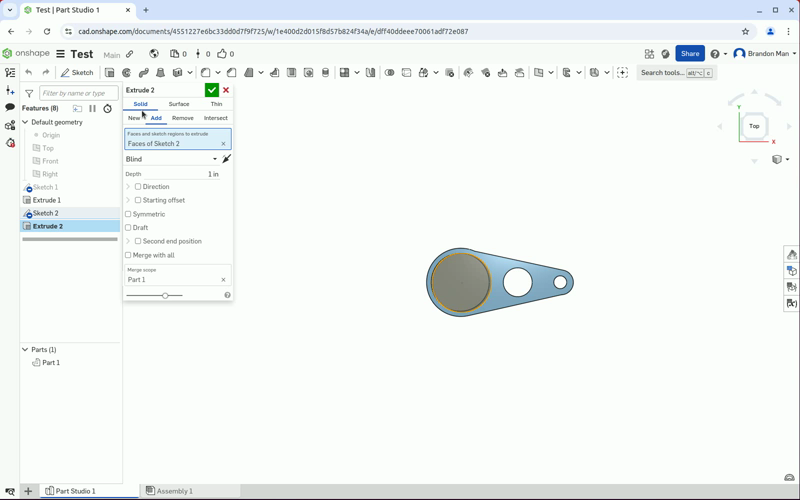
mouse_move(137, 120)
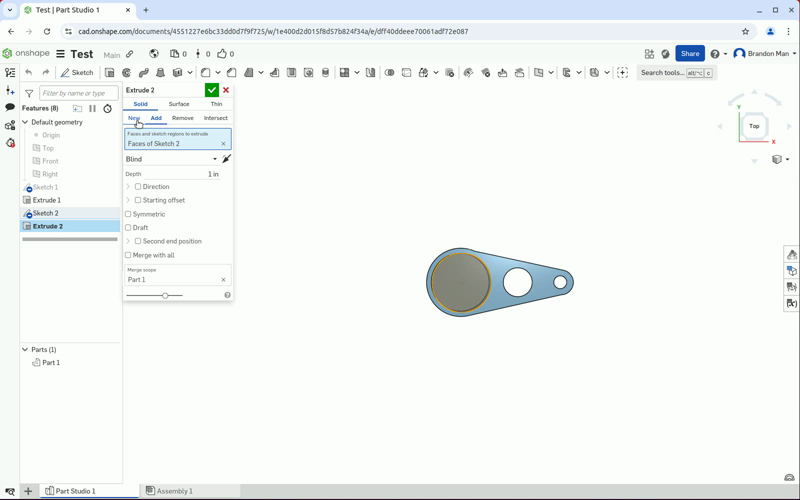
click(137, 120)
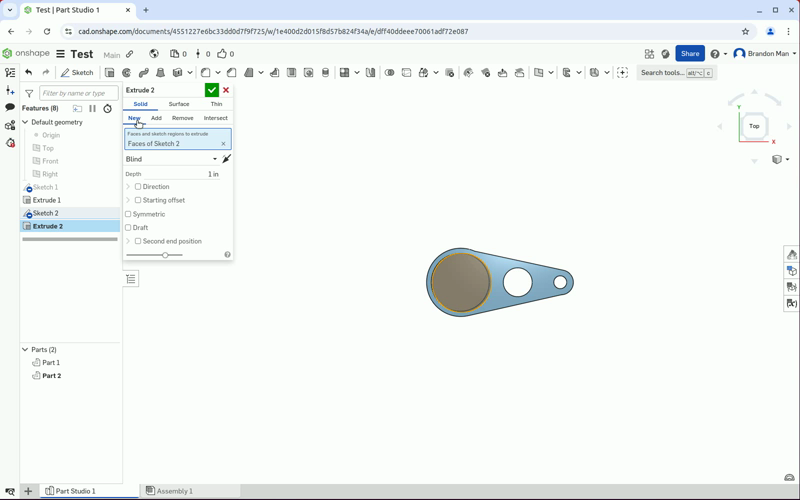
key(tab, 4)
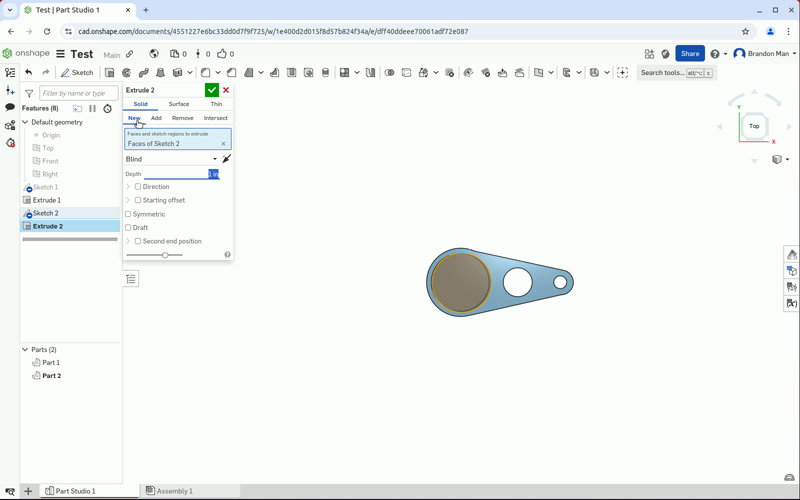
text(1.685)
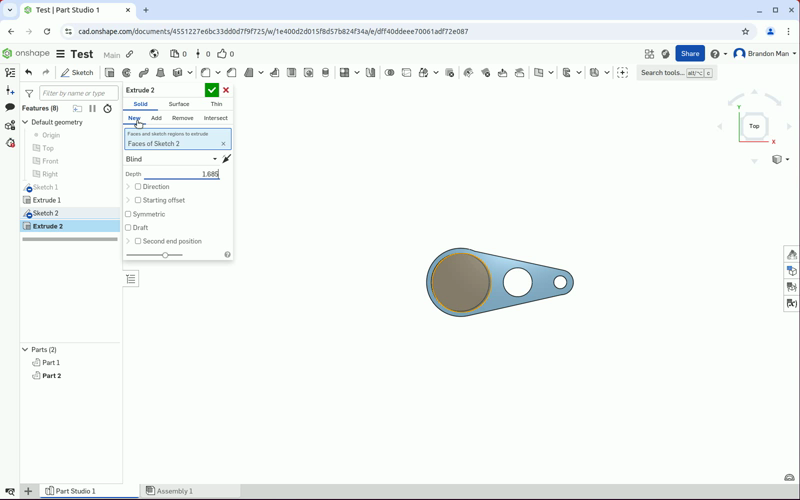
key(enter)
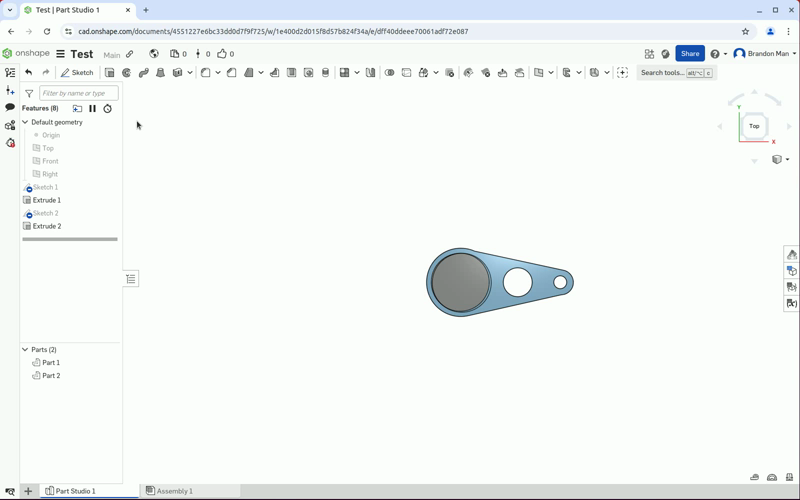
key(shift+h)
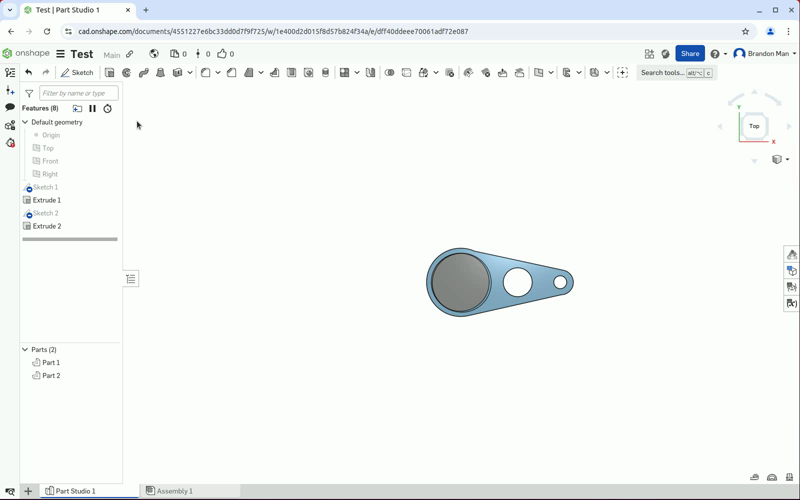
key(shift+h)
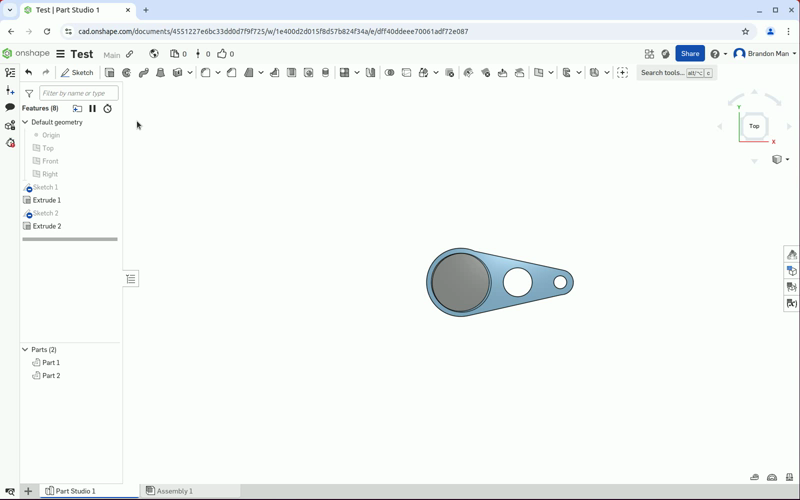
mouse_move(73, 189)
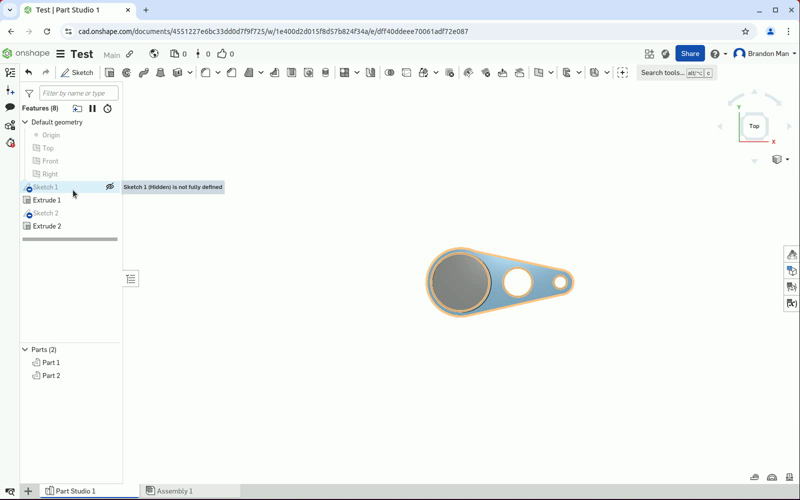
click(73, 189)
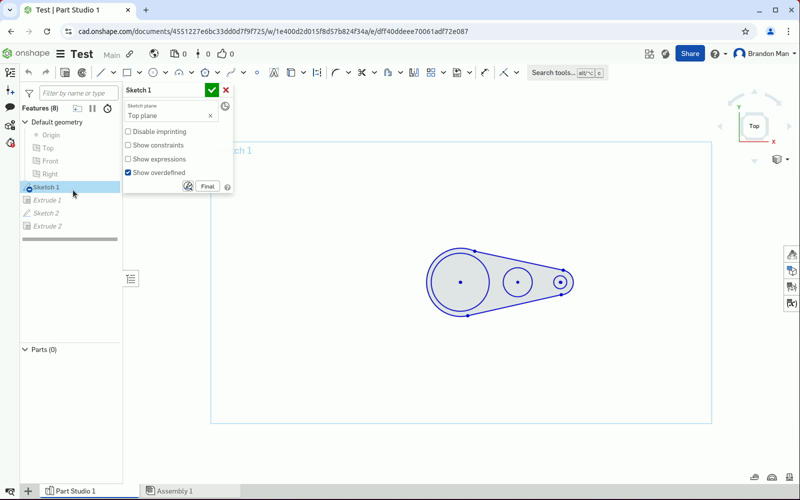
mouse_move(229, 92)
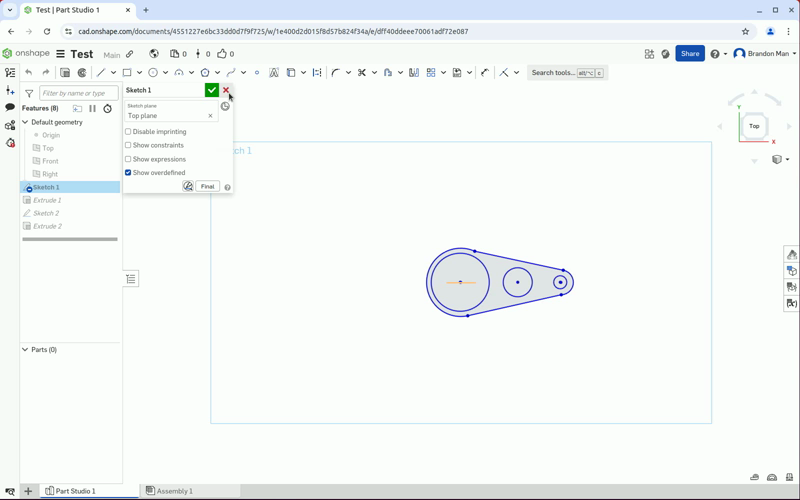
click(229, 92)
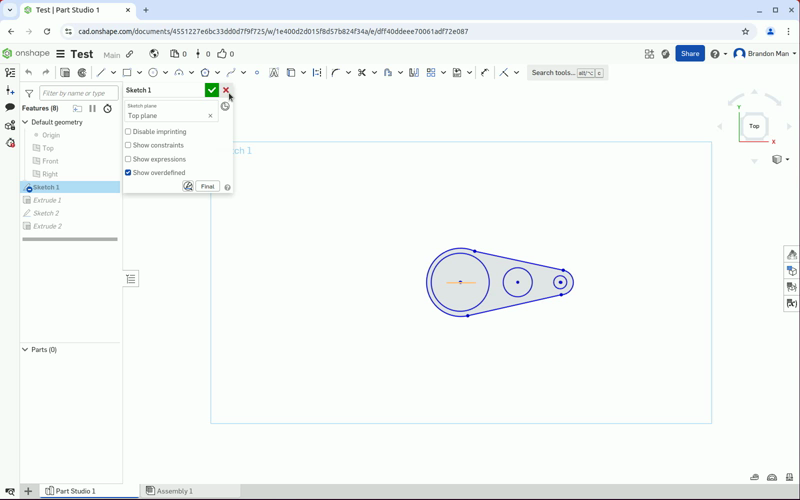
key(shift+s)
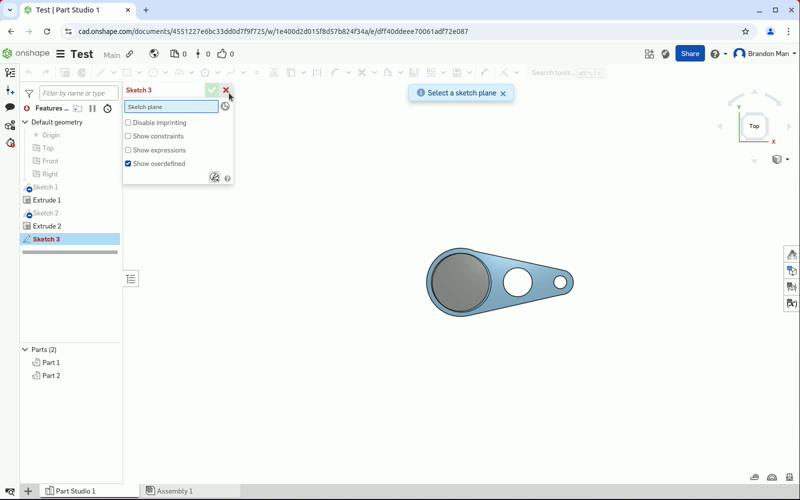
mouse_move(73, 150)
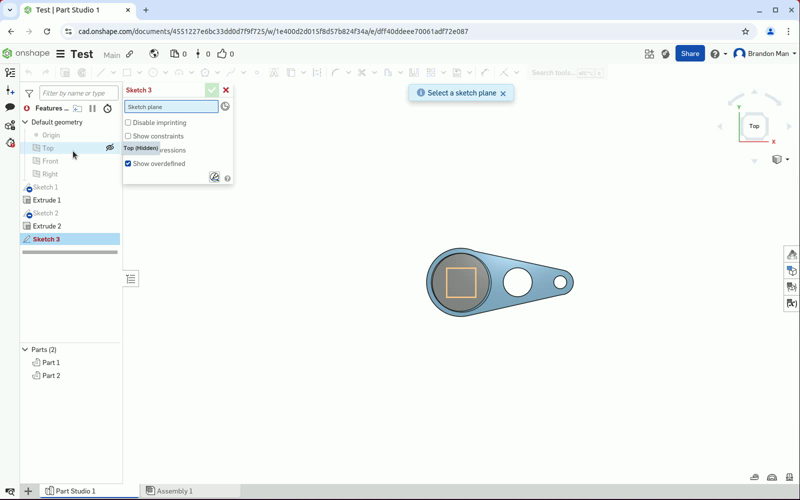
click(73, 150)
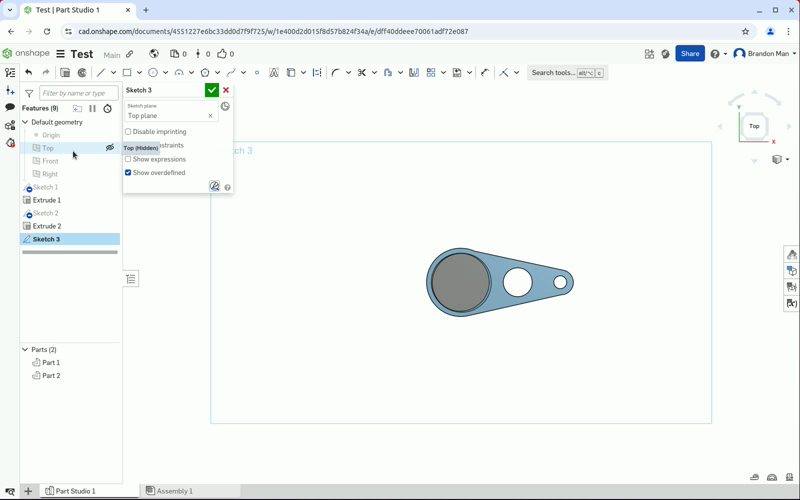
mouse_move(73, 352)
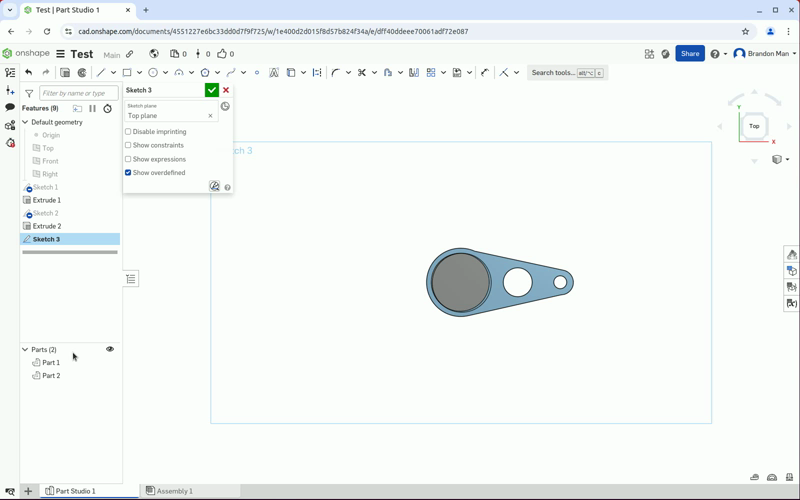
key(y)
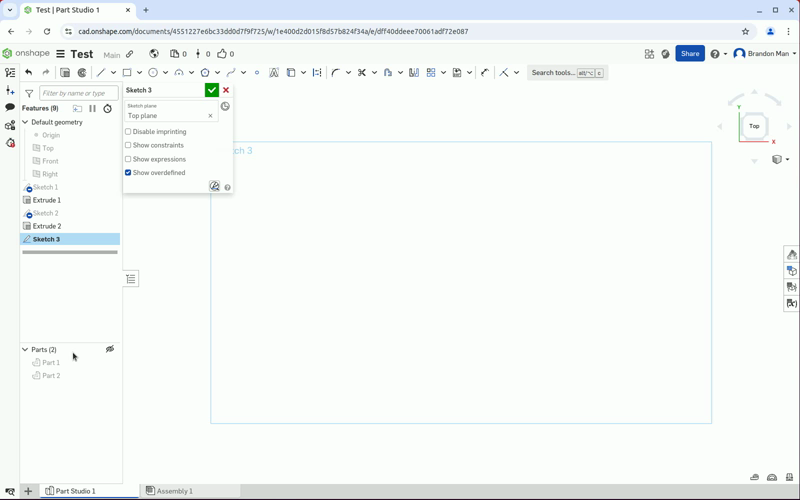
key(c)
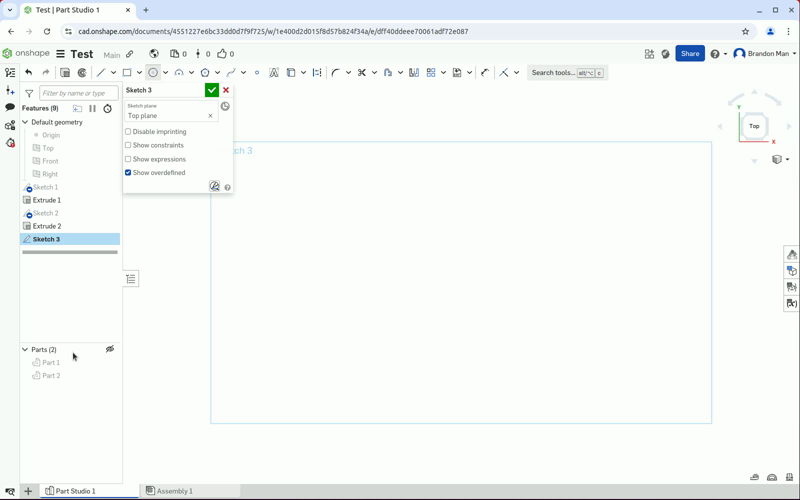
key_down(shift)
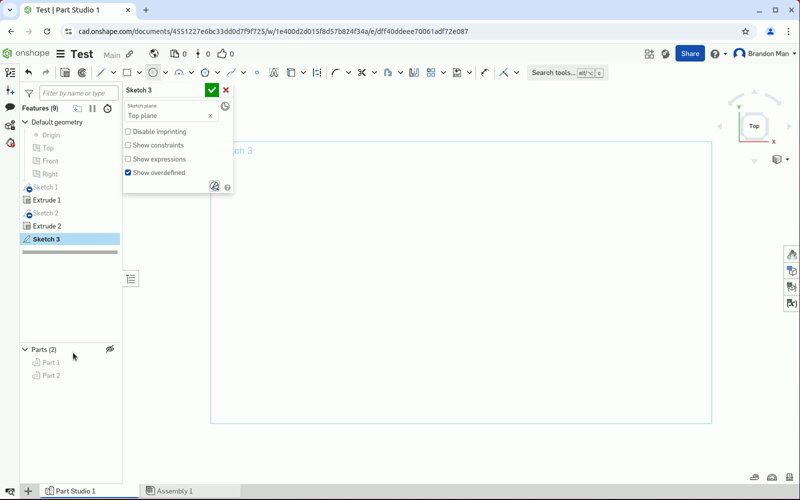
mouse_move(517, 282)
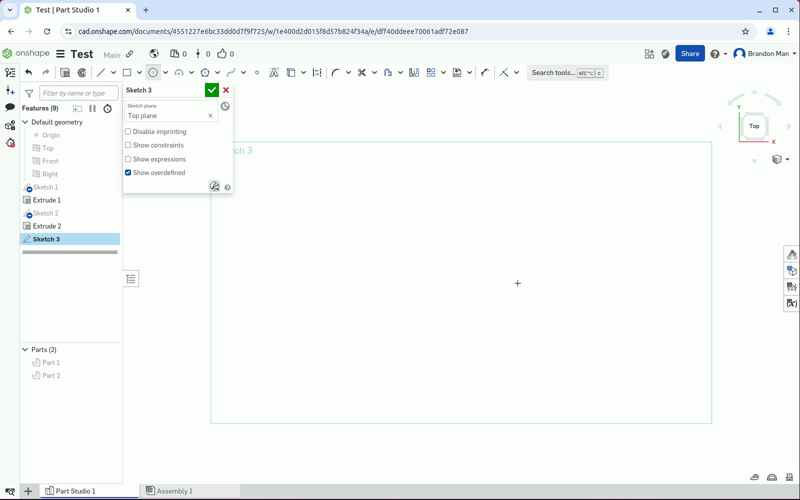
click(517, 282)
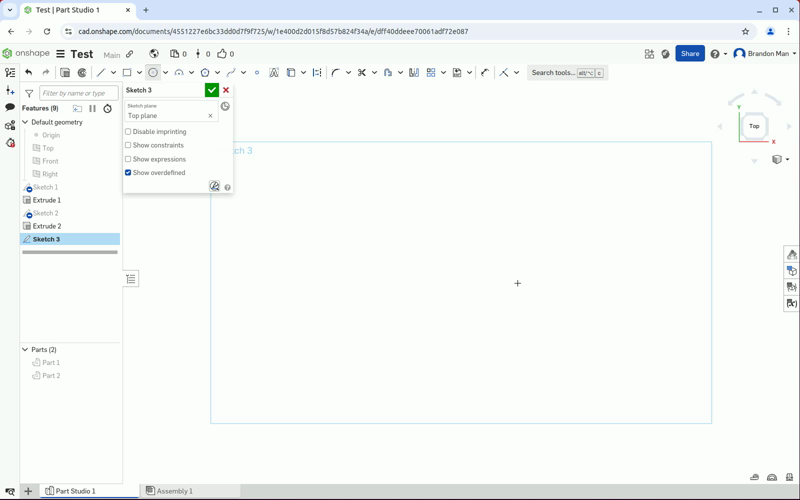
key_up(shift)
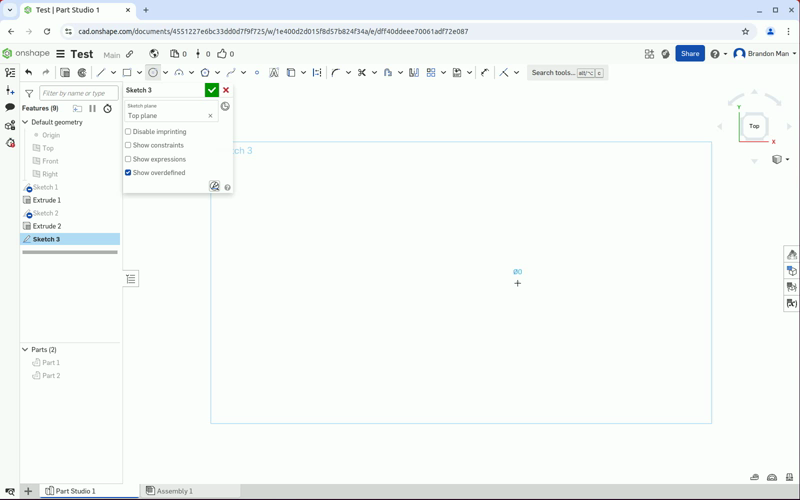
mouse_move(531, 282)
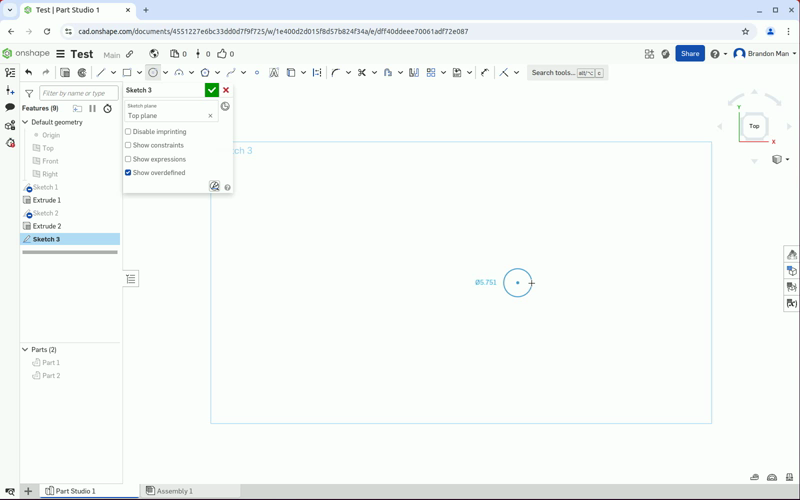
click(531, 282)
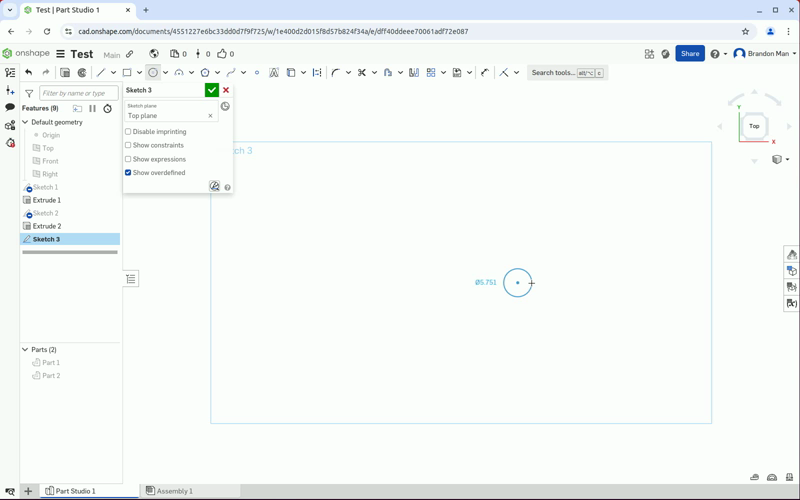
key(esc)
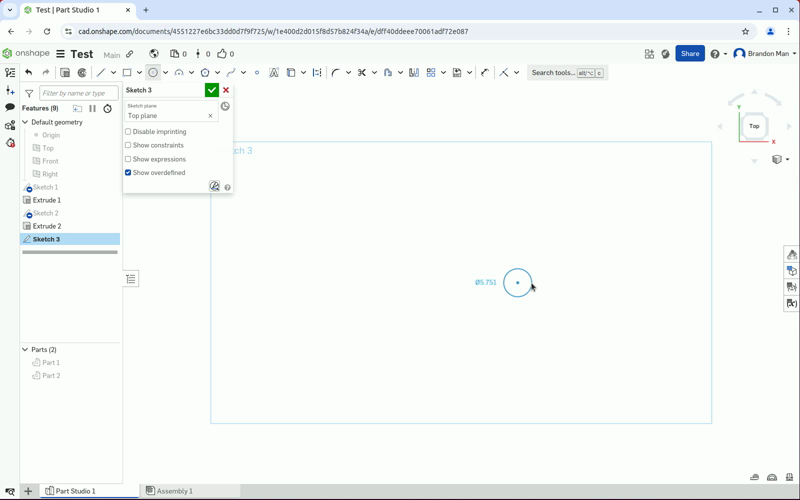
mouse_move(510, 288)
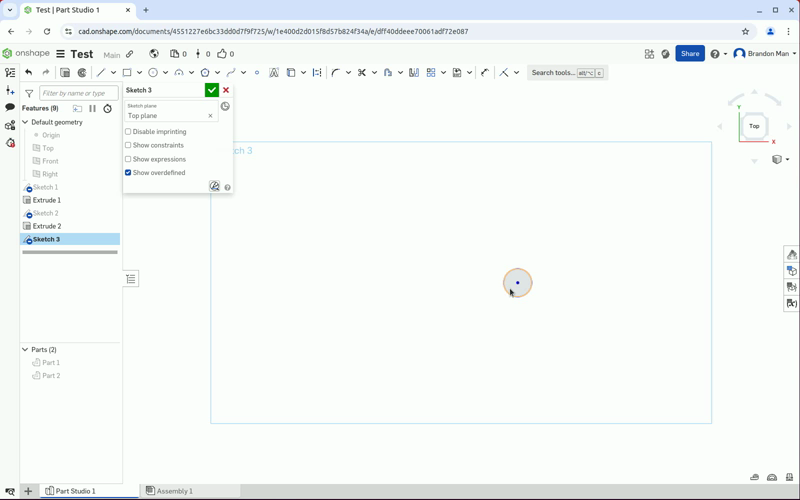
scroll(6)
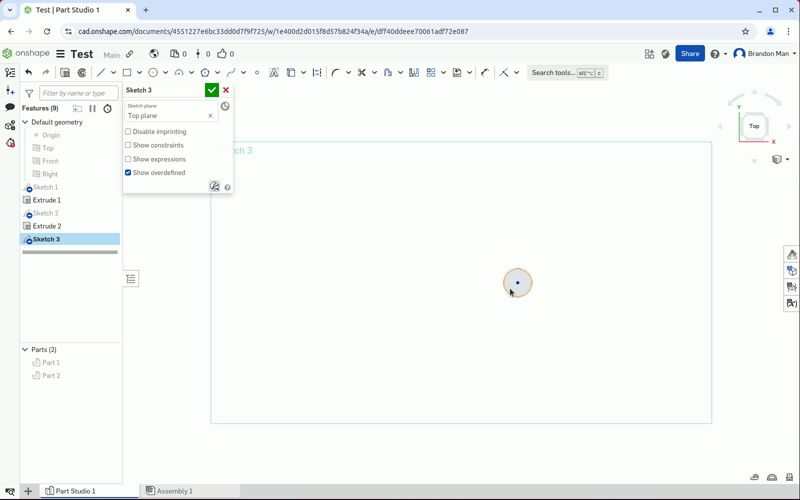
scroll(6)
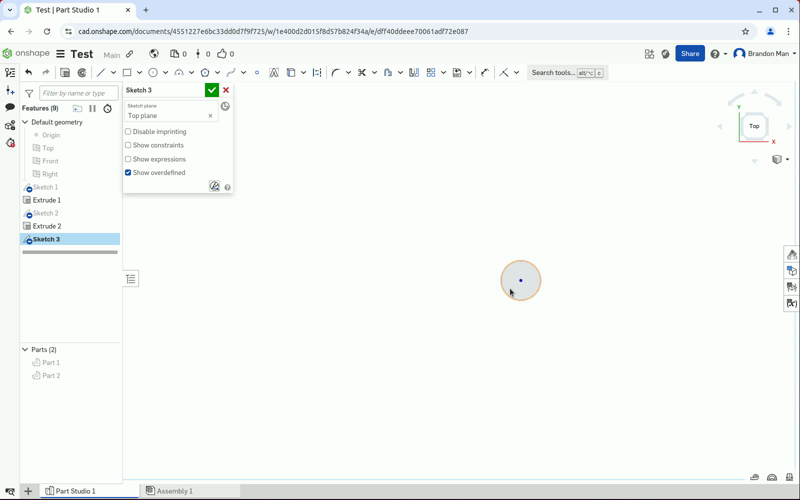
scroll(6)
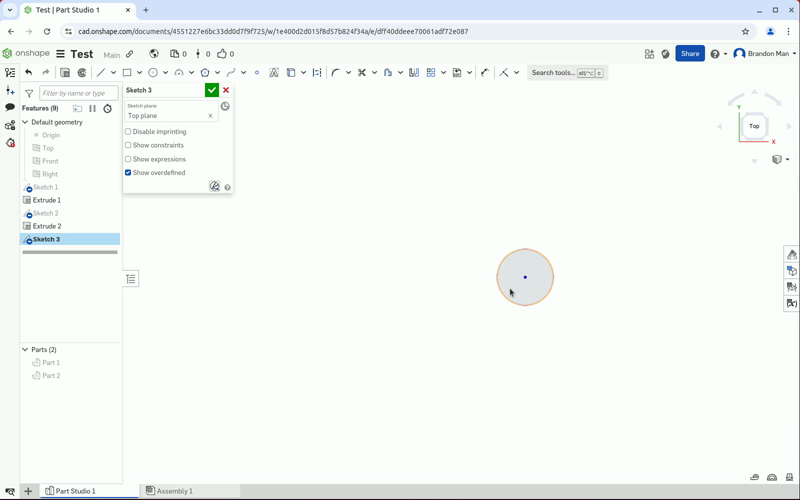
scroll(6)
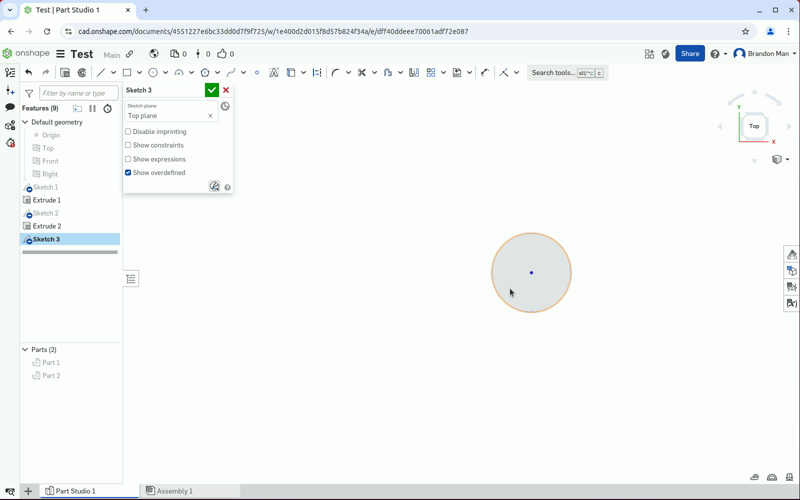
scroll(6)
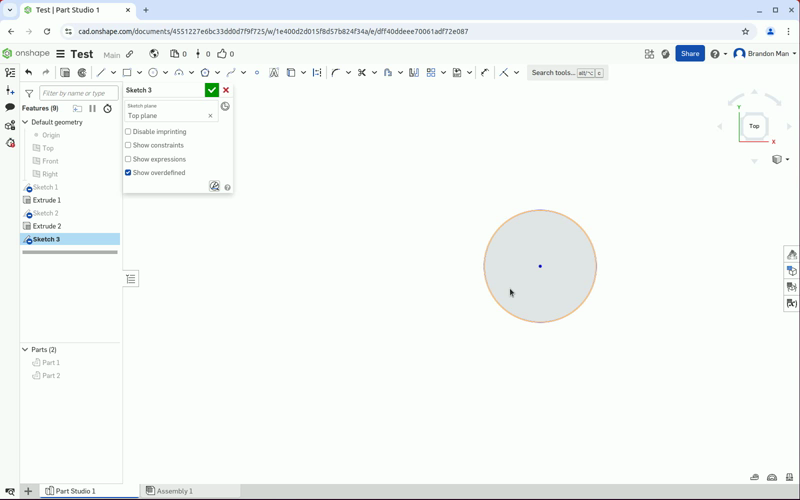
scroll(6)
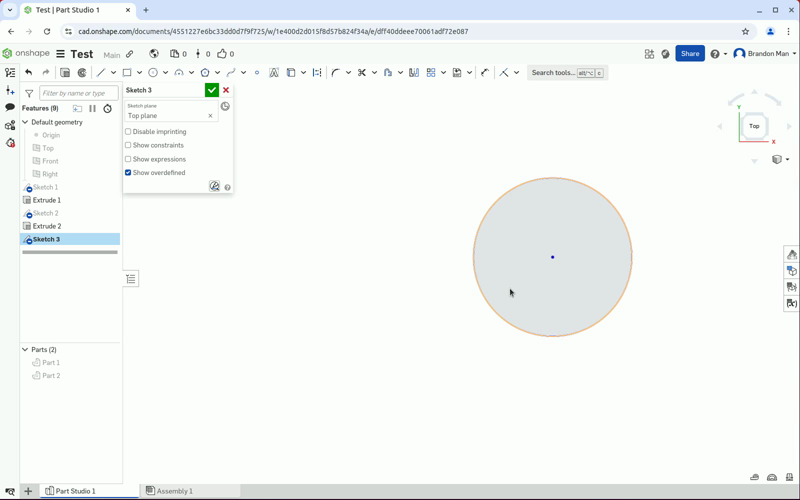
scroll(6)
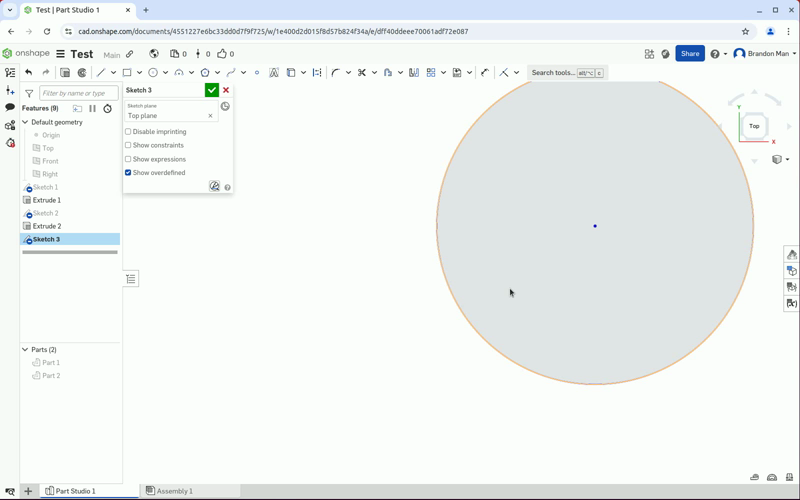
click(510, 288)
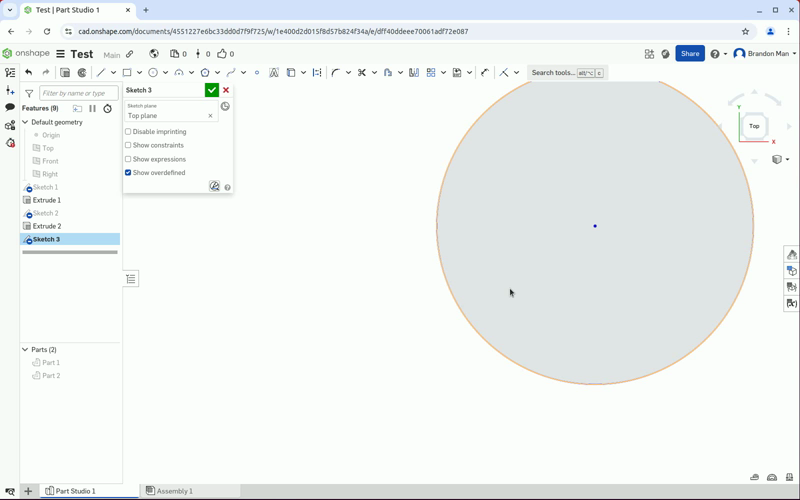
scroll(-6)
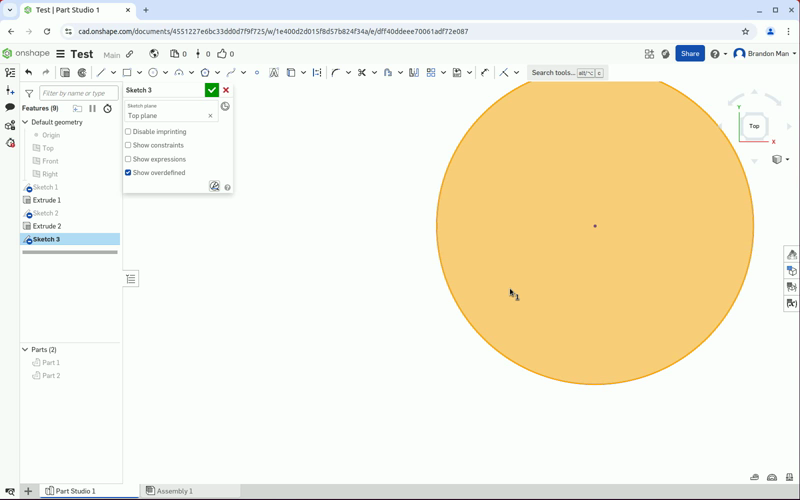
scroll(-6)
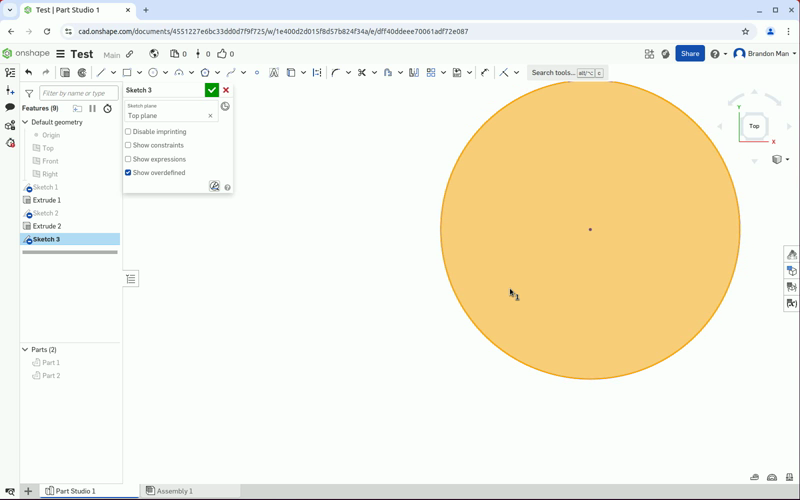
scroll(-6)
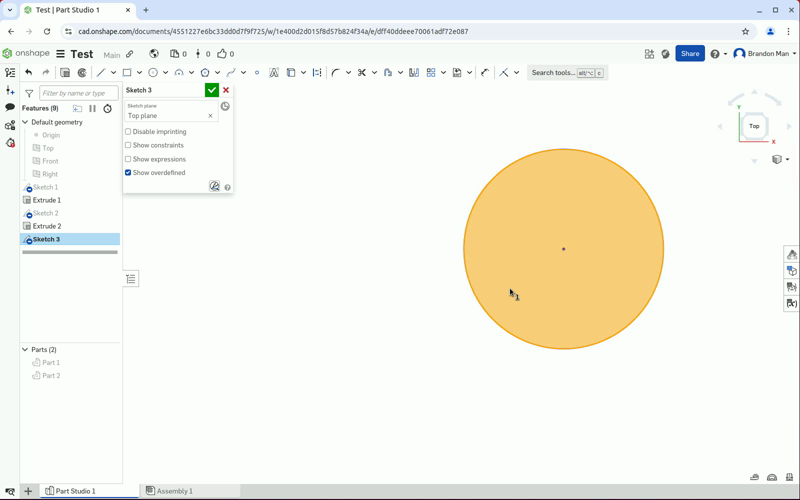
scroll(-6)
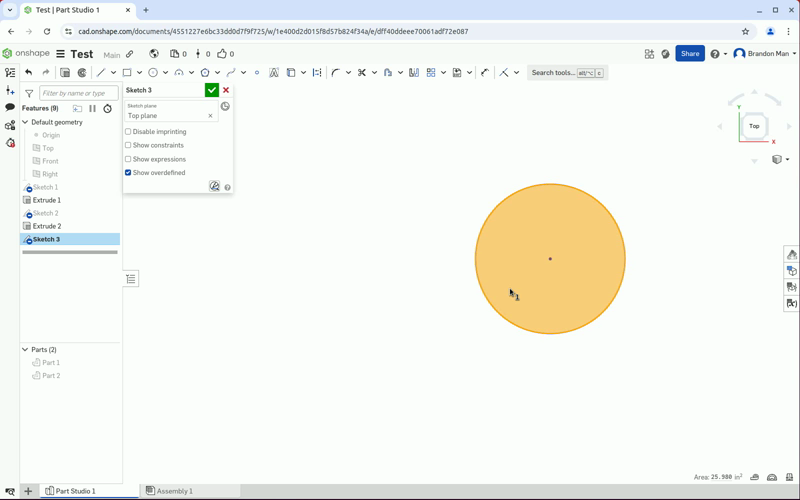
scroll(-6)
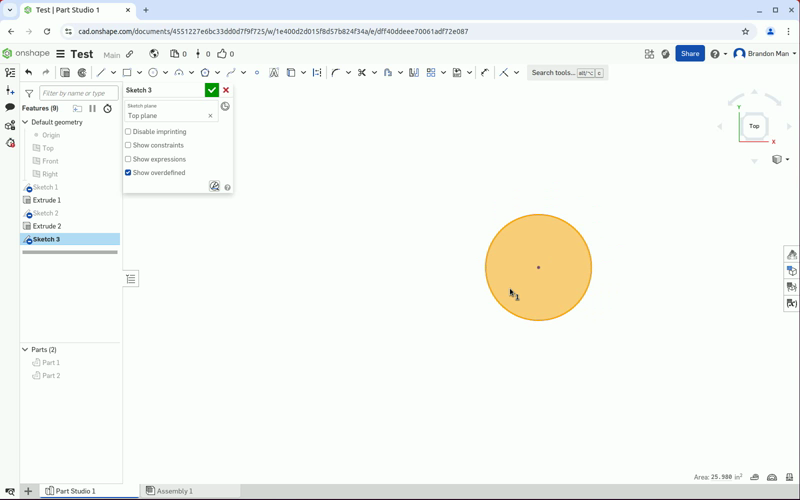
scroll(-6)
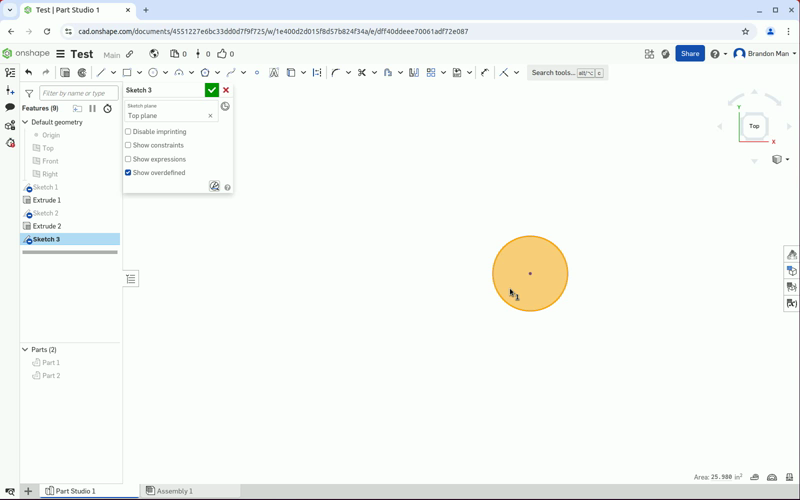
scroll(-6)
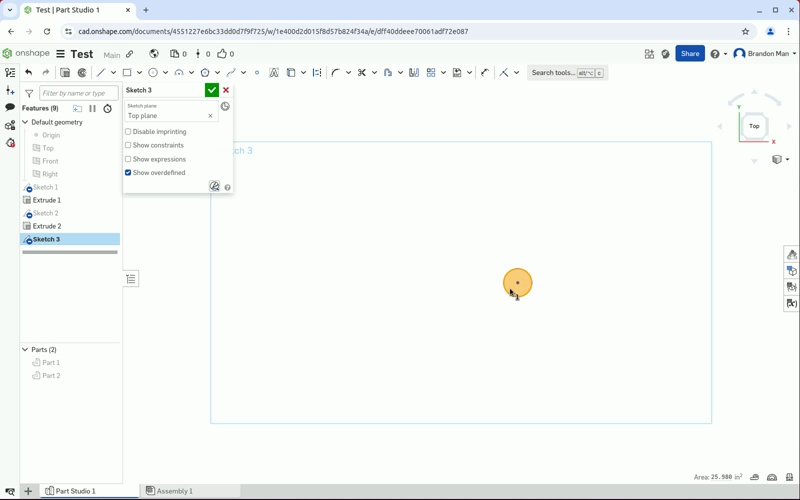
mouse_move(73, 352)
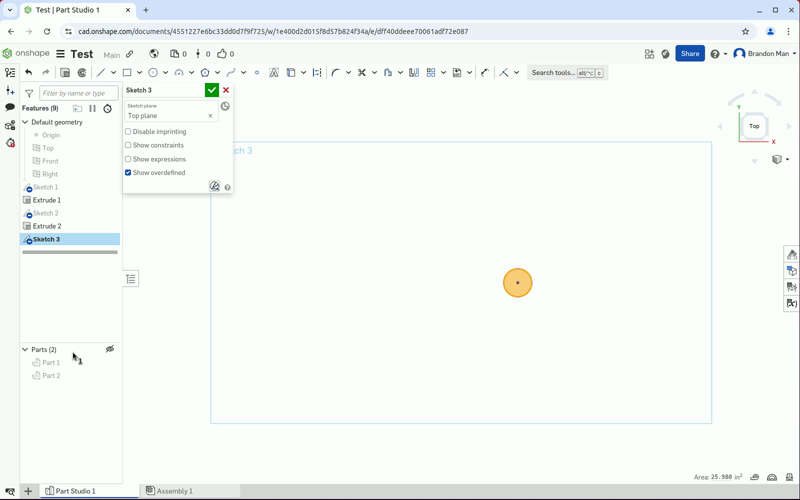
key(shift+y)
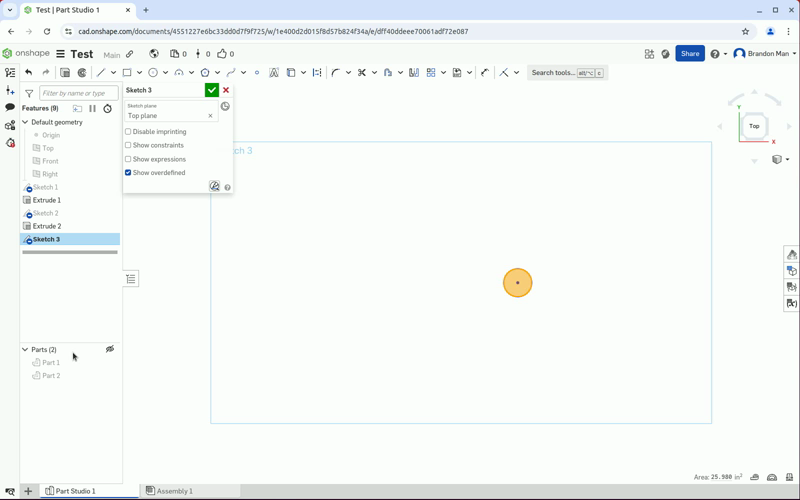
key(shift+e)
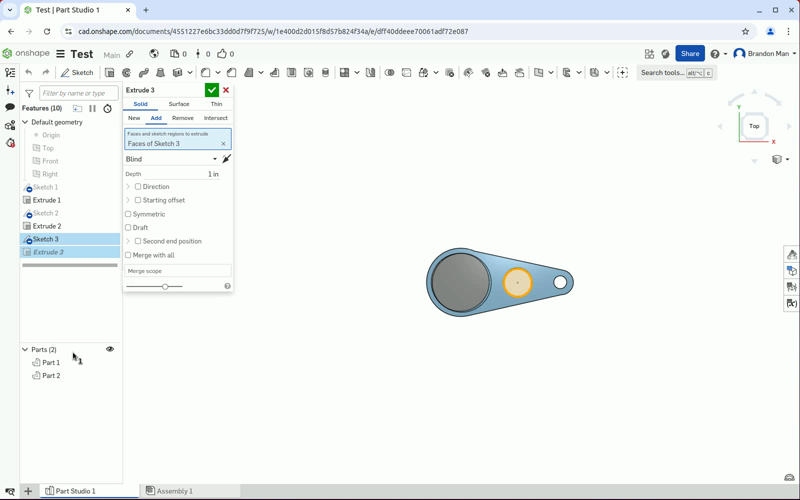
mouse_move(143, 106)
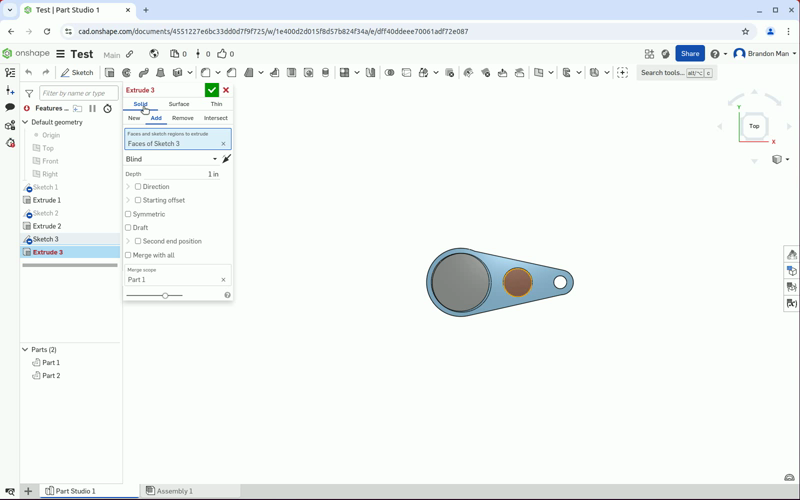
click(143, 106)
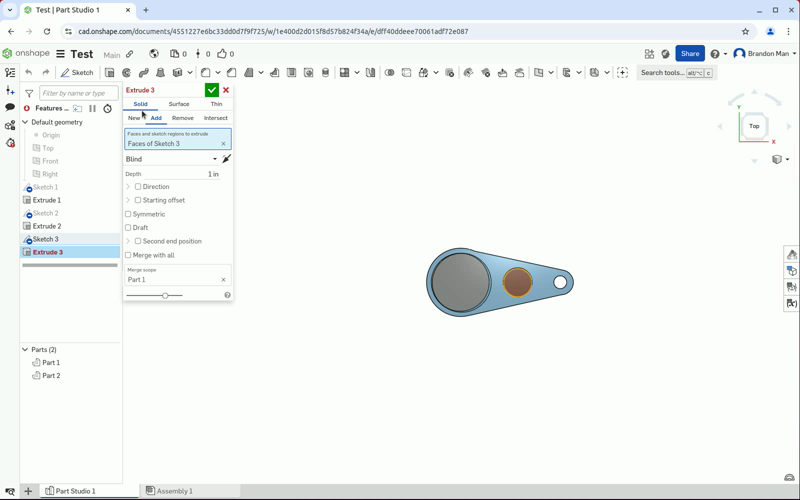
mouse_move(137, 120)
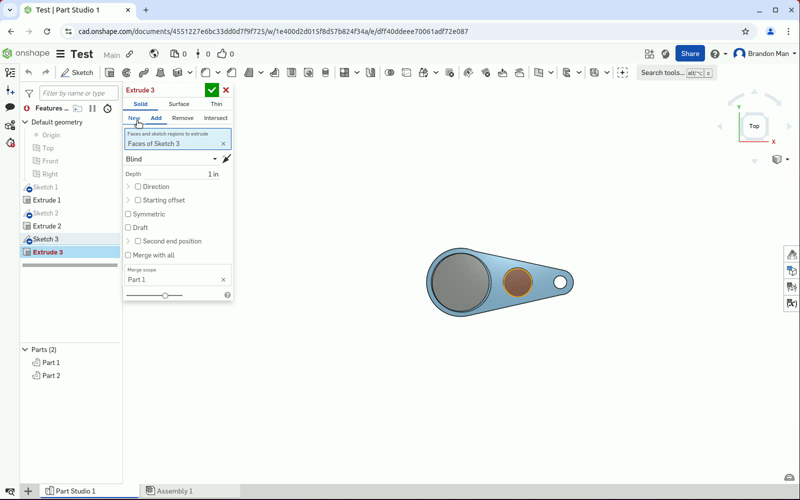
click(137, 120)
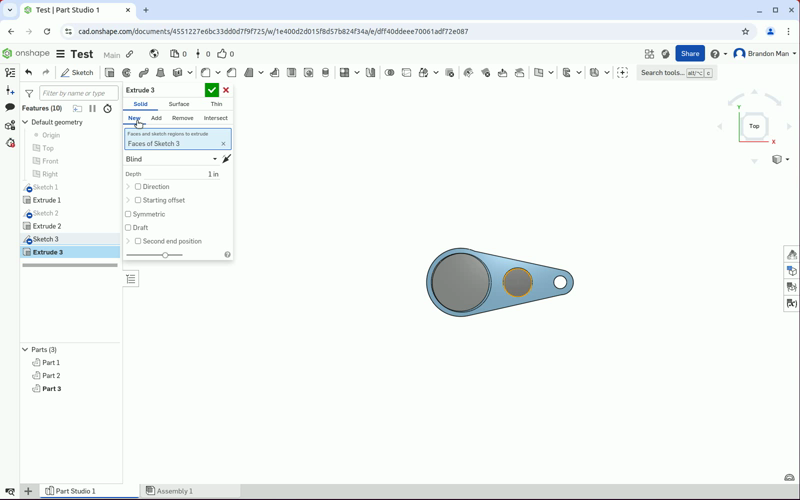
key(tab, 4)
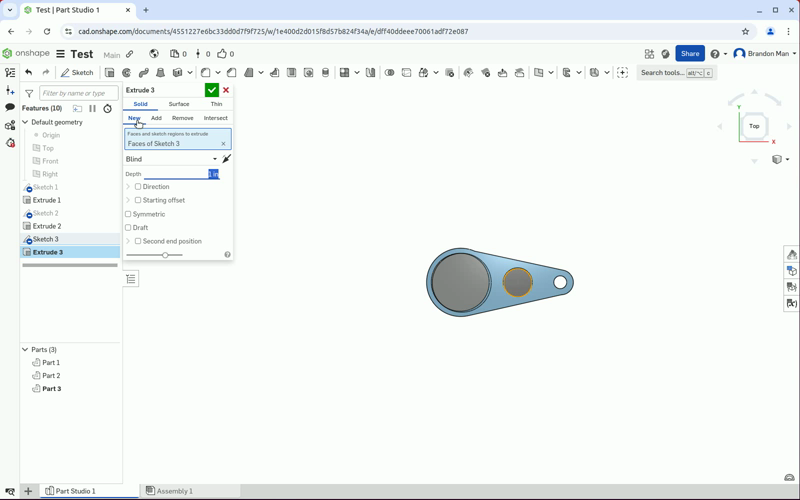
text(1.685)
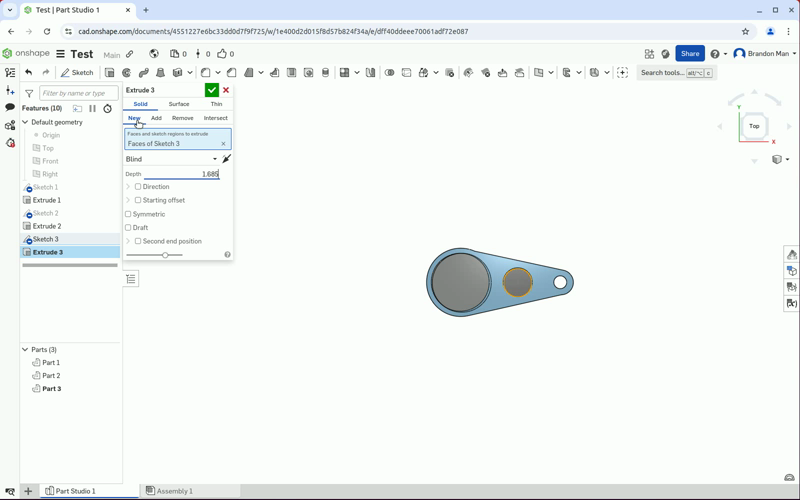
key(enter)
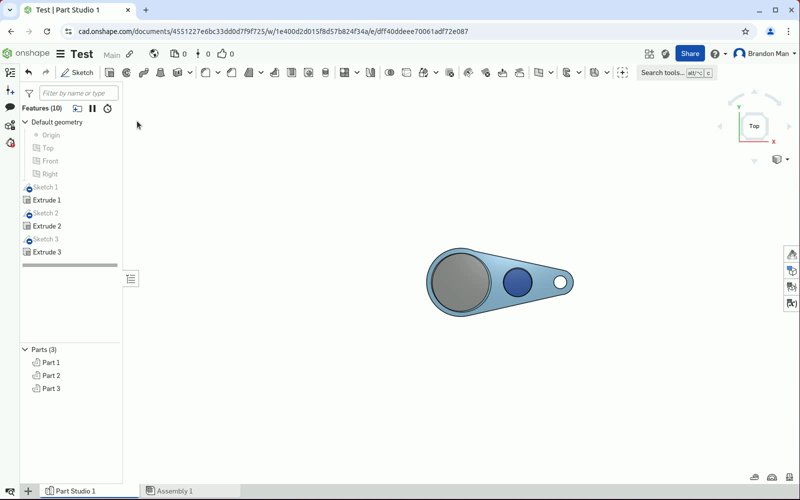
key(shift+h)
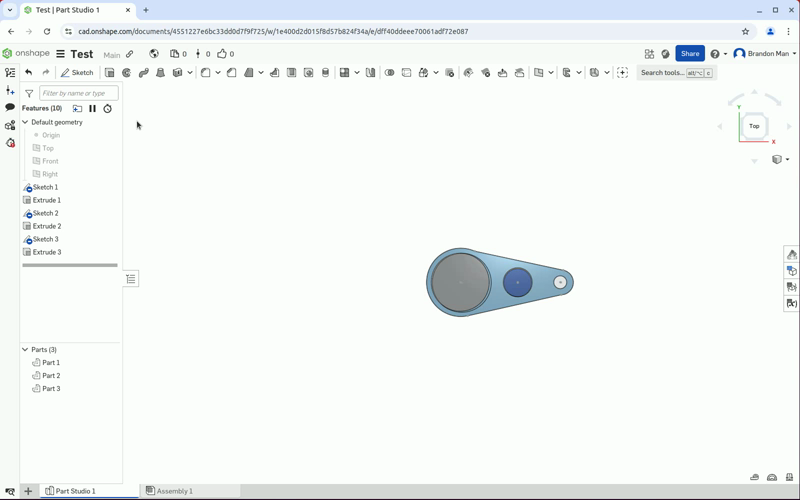
key(shift+h)
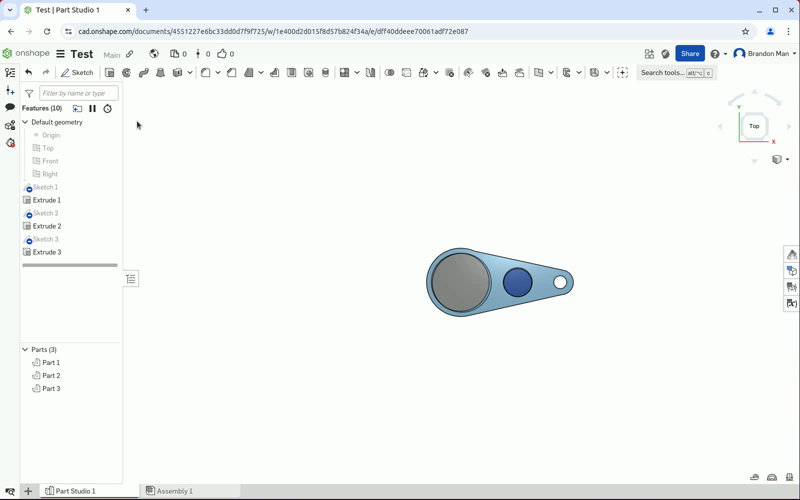
mouse_move(73, 189)
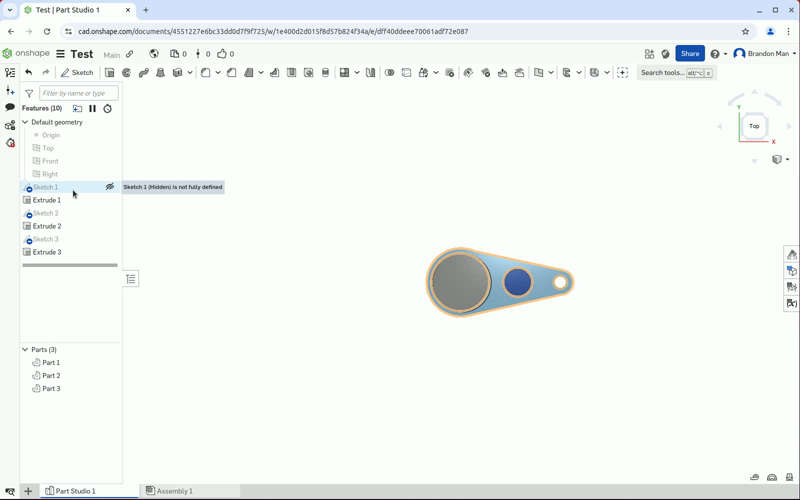
click(73, 189)
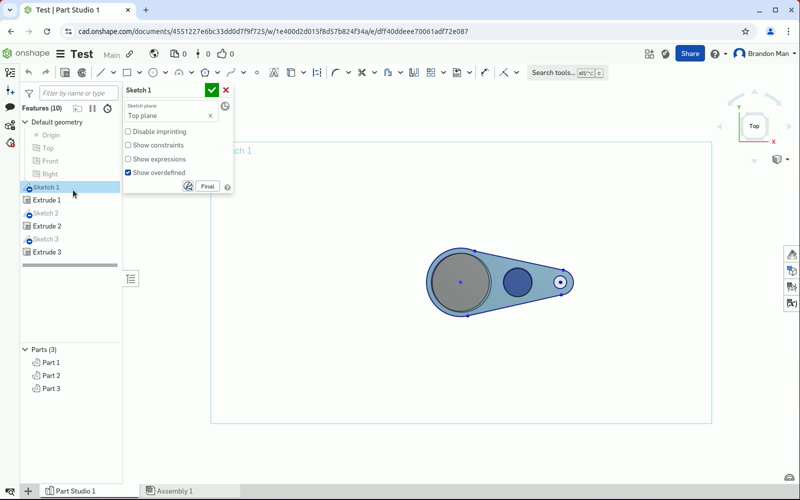
mouse_move(229, 92)
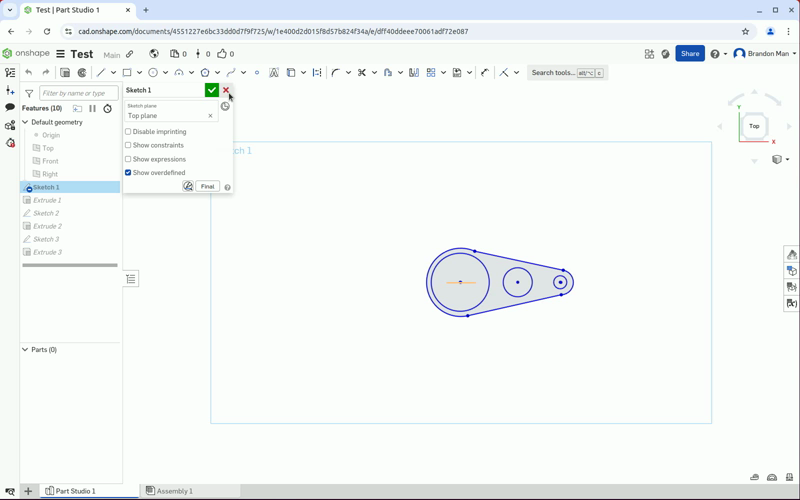
click(229, 92)
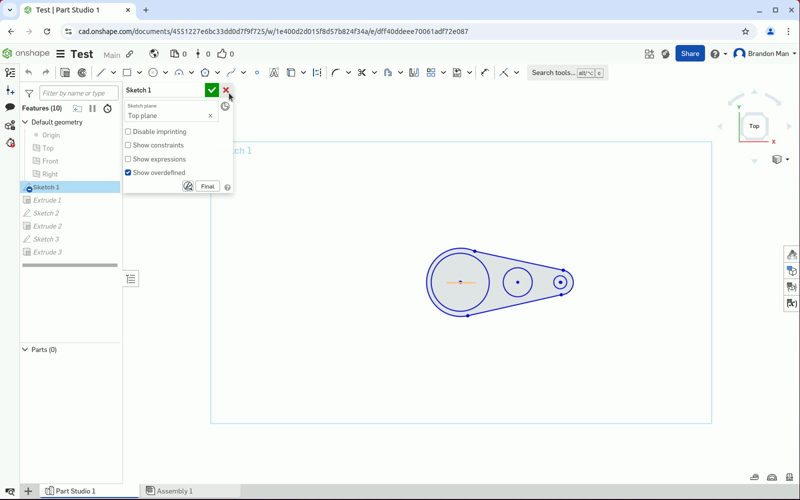
key(shift+s)
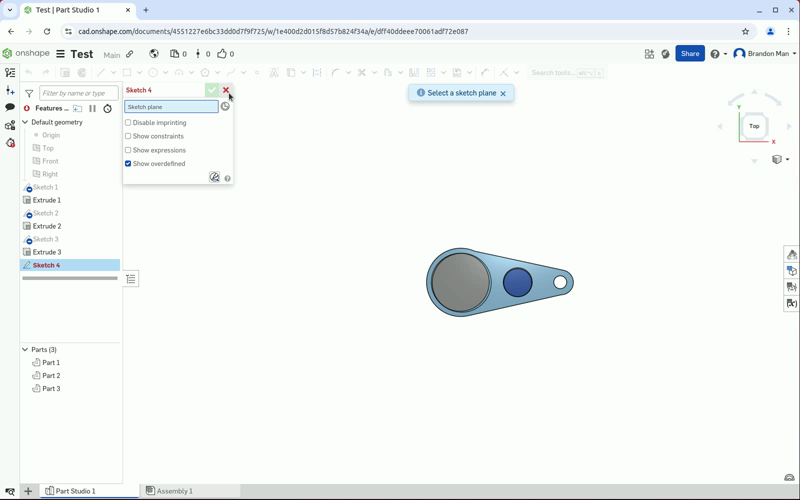
mouse_move(73, 150)
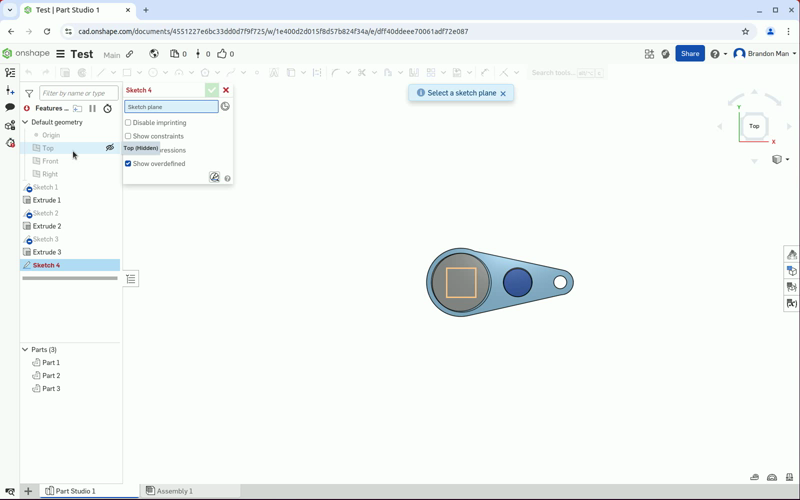
click(73, 150)
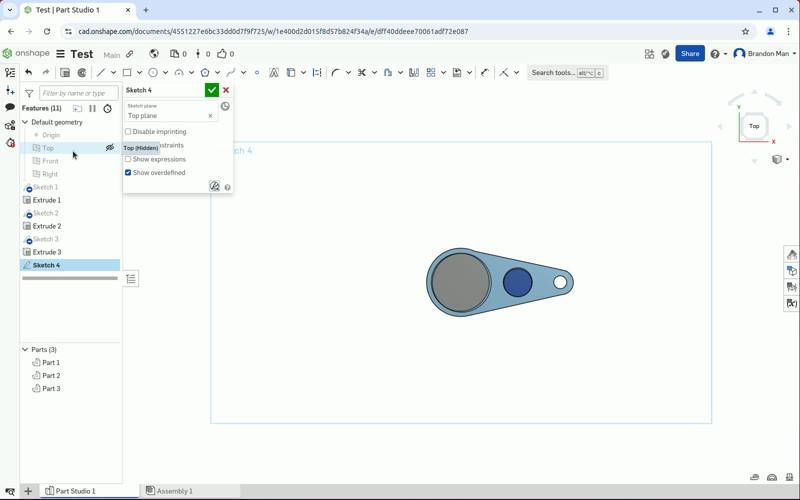
mouse_move(73, 352)
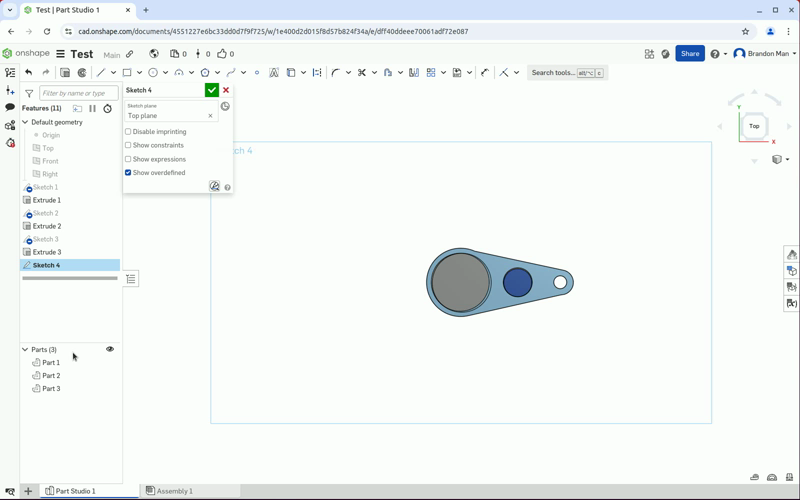
key(y)
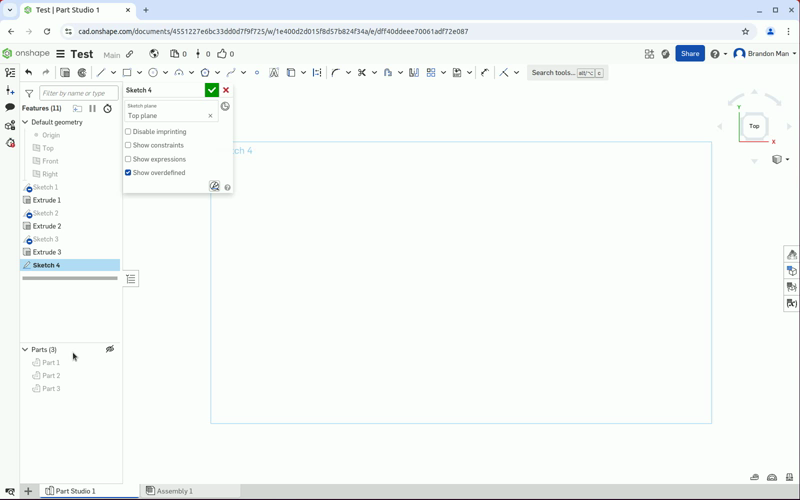
key(c)
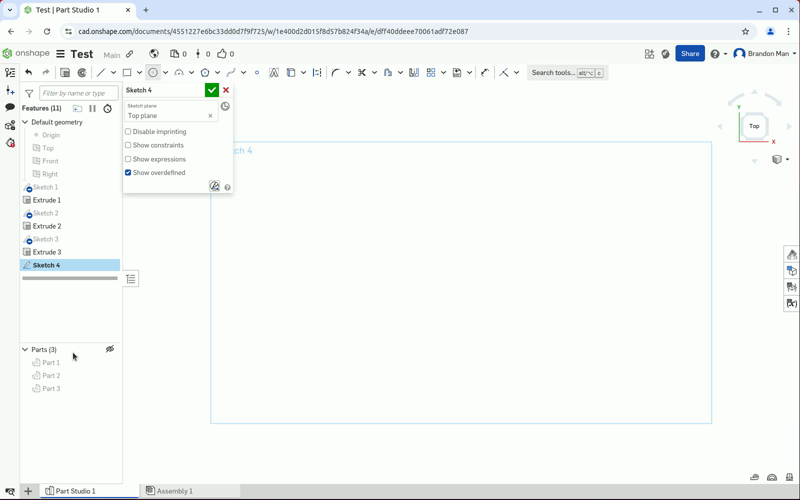
key_down(shift)
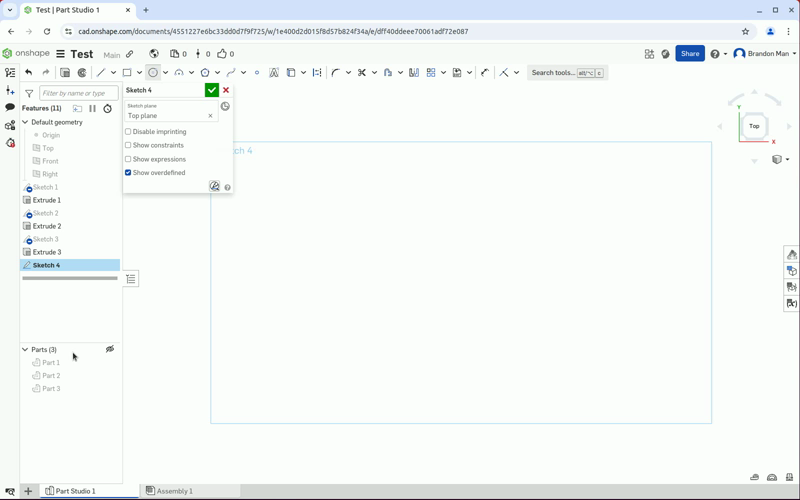
mouse_move(561, 282)
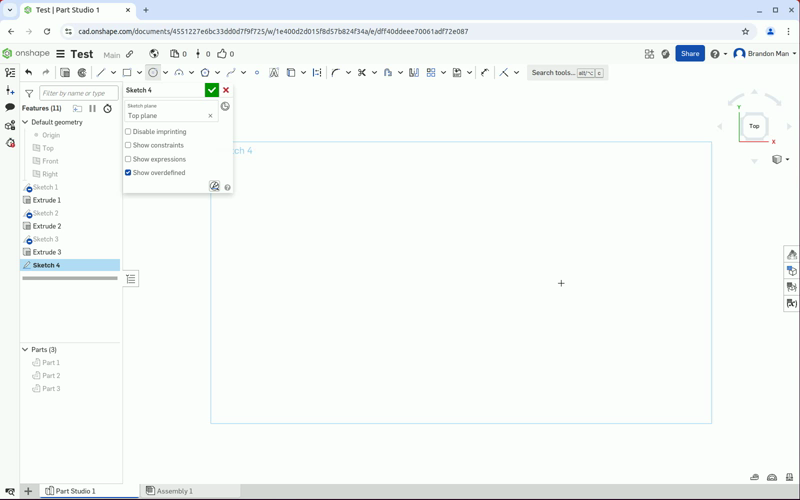
click(561, 282)
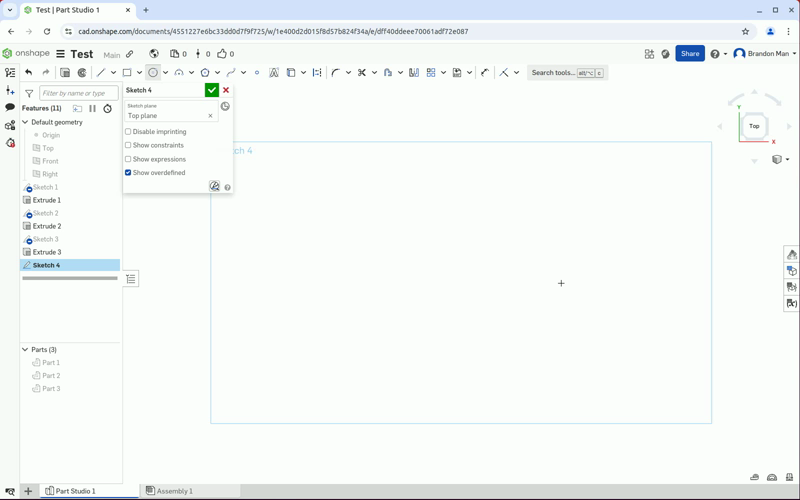
key_up(shift)
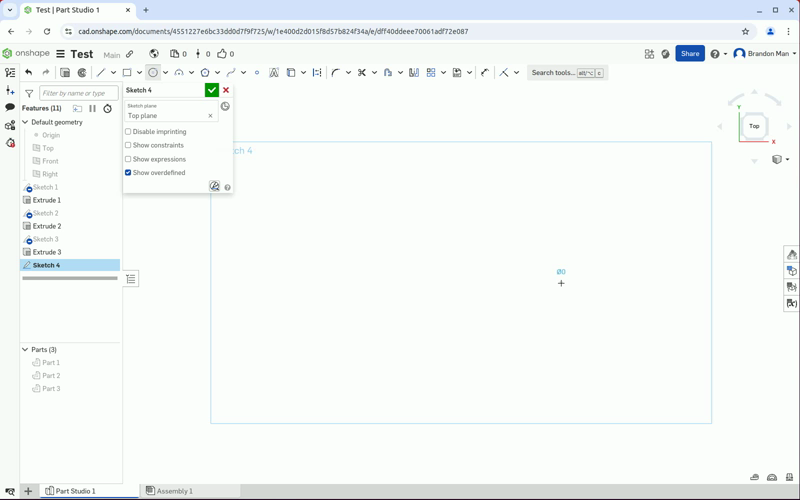
mouse_move(568, 282)
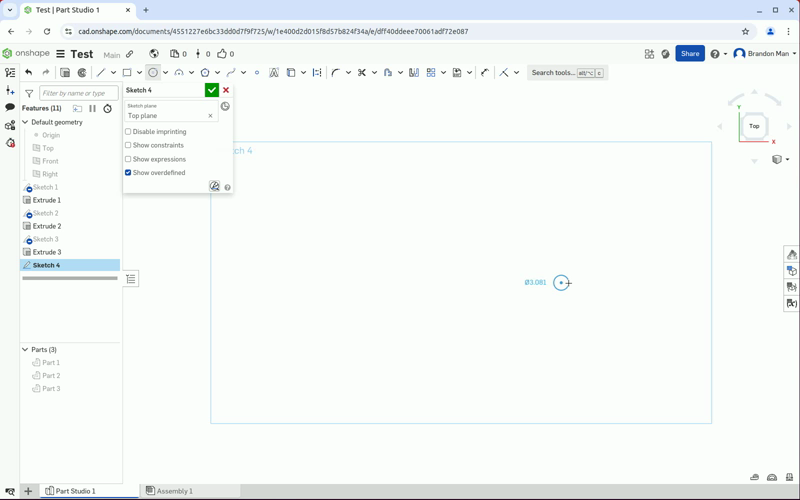
click(568, 282)
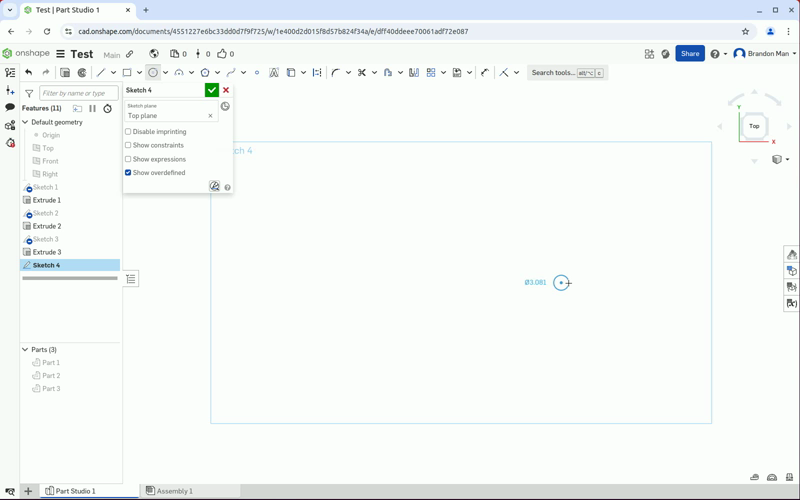
key(esc)
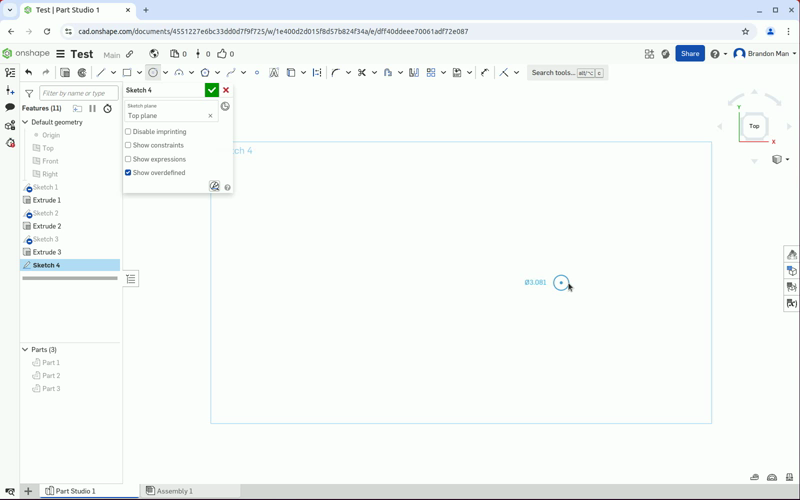
mouse_move(566, 284)
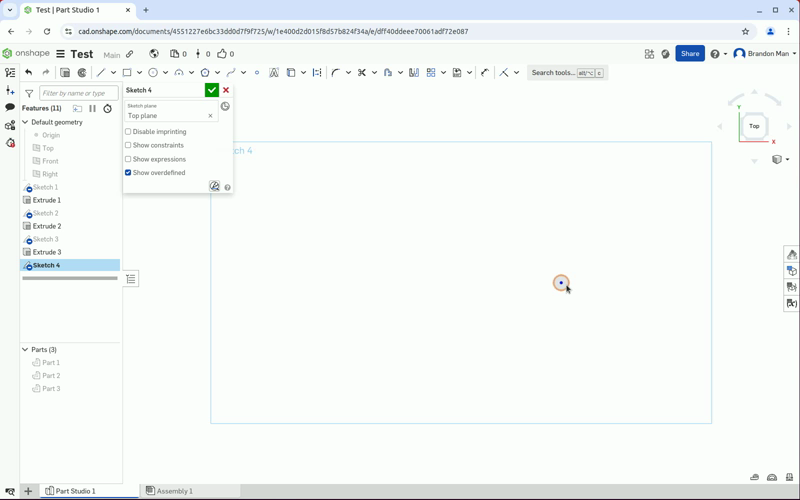
scroll(6)
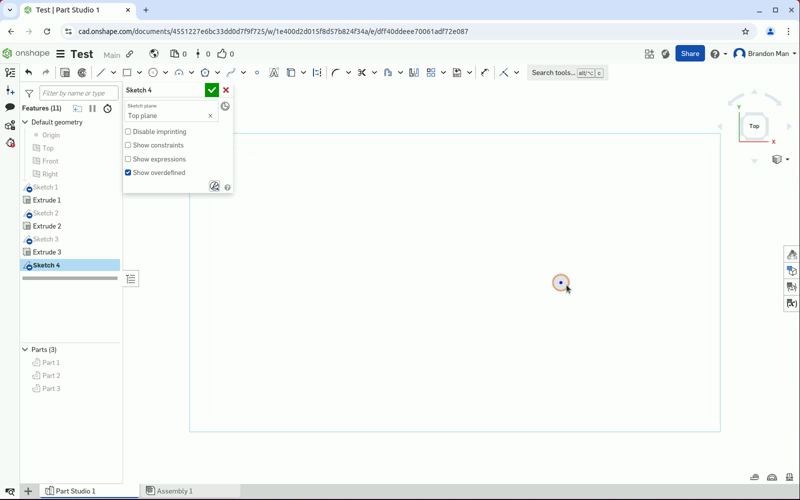
scroll(6)
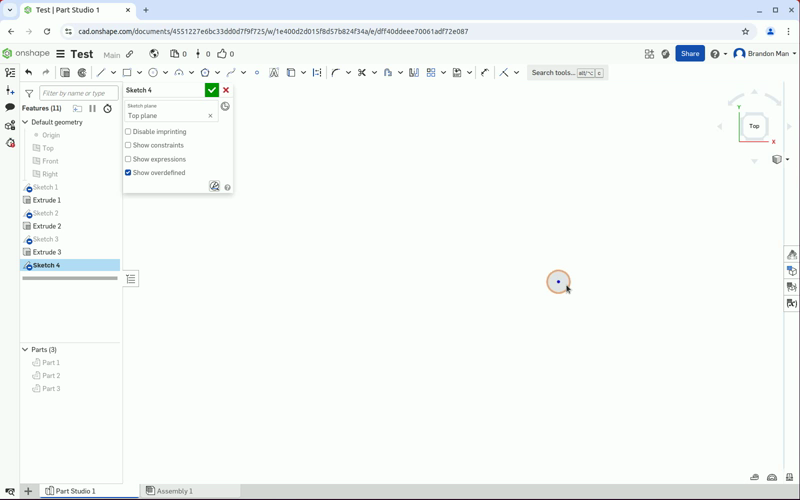
scroll(6)
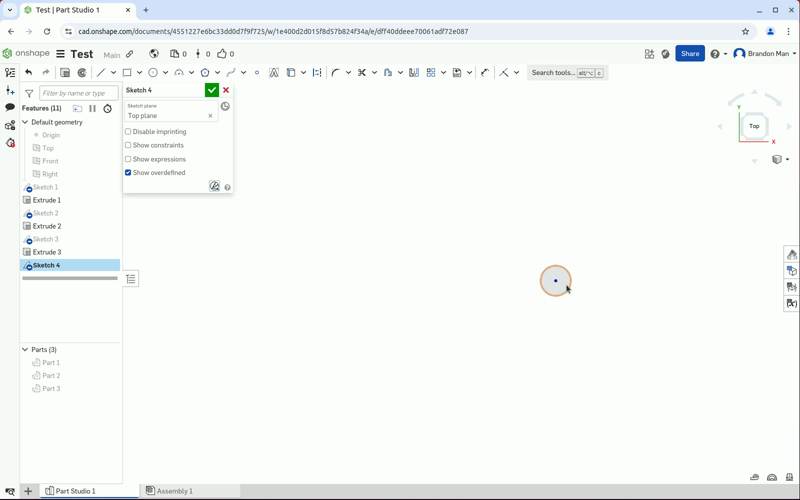
scroll(6)
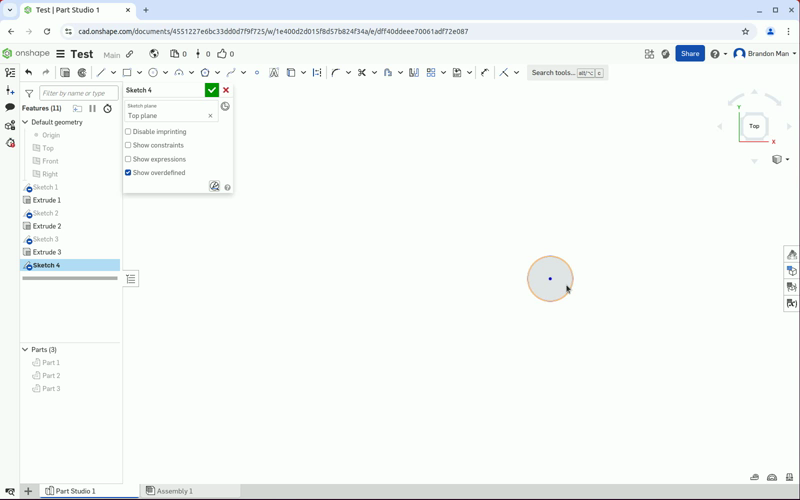
scroll(6)
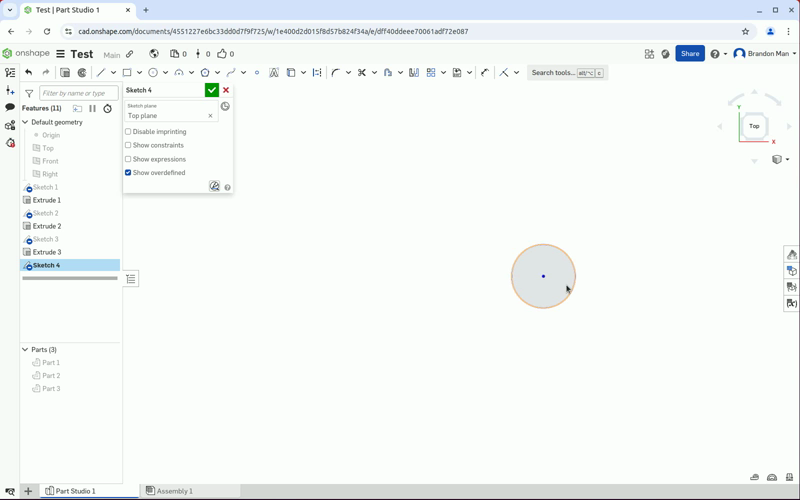
scroll(6)
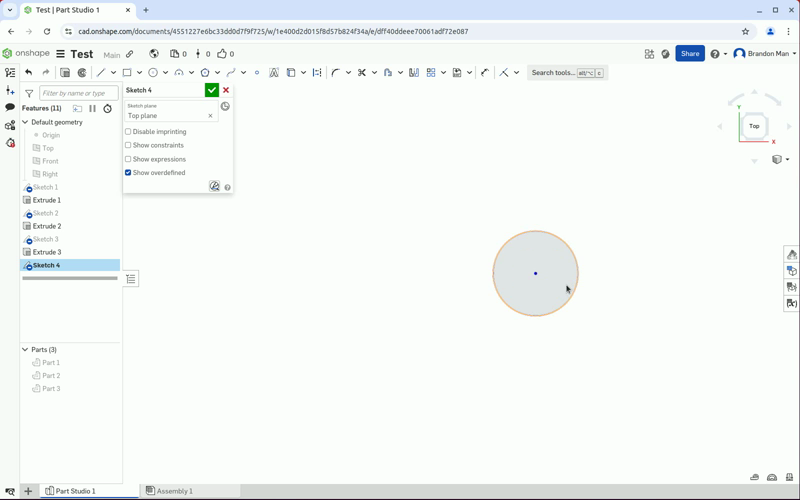
scroll(6)
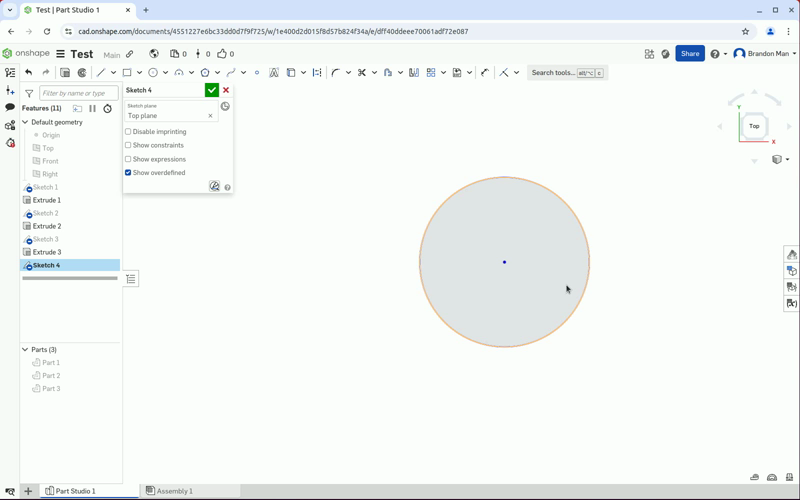
click(566, 284)
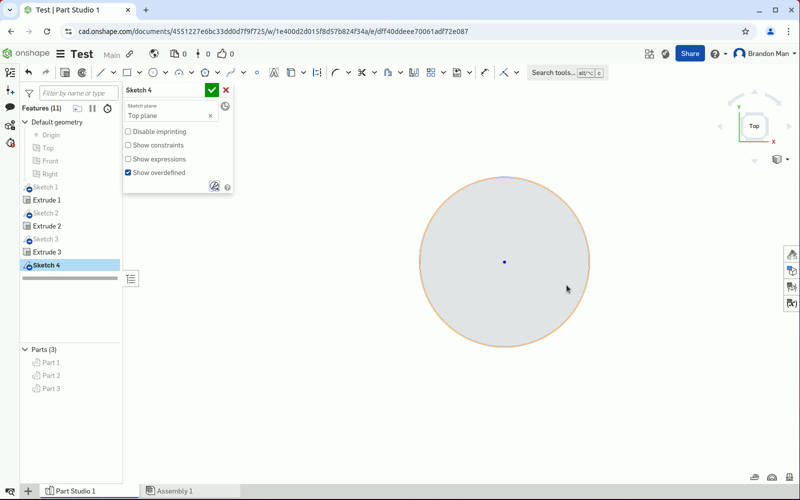
scroll(-6)
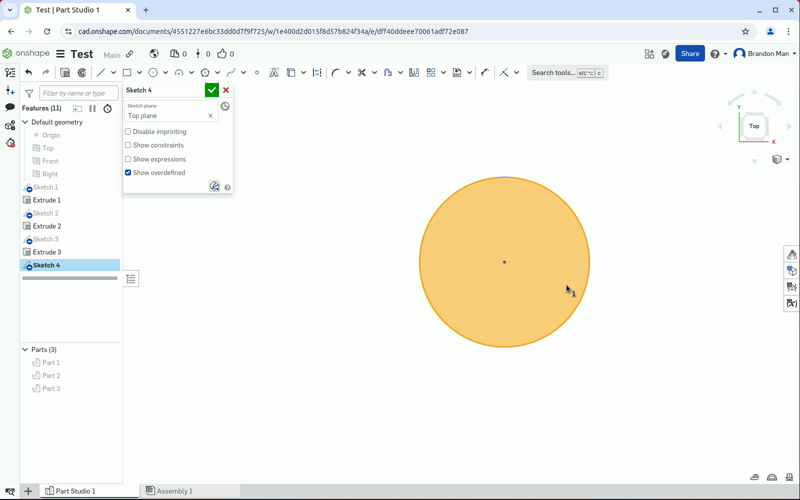
scroll(-6)
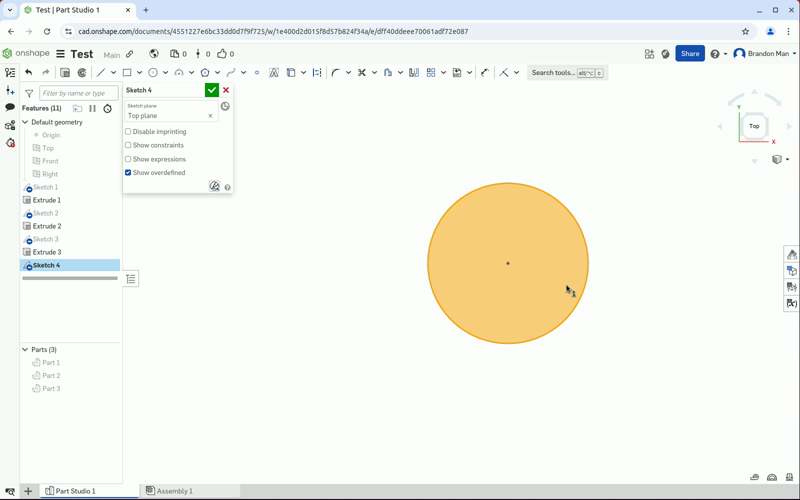
scroll(-6)
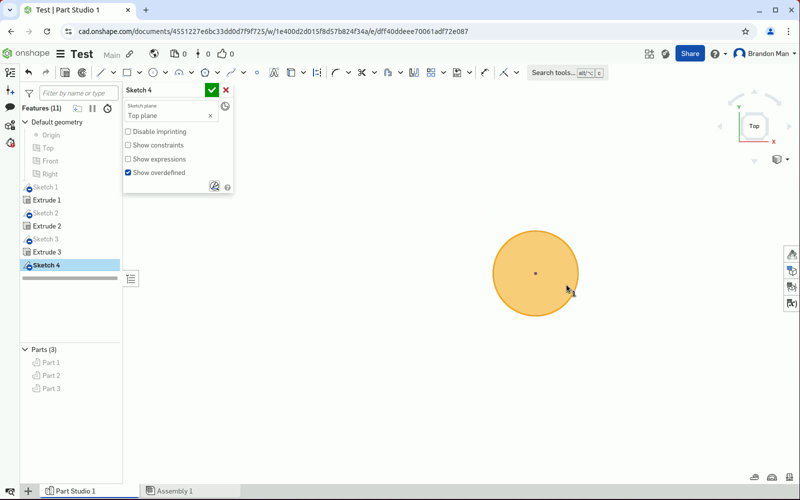
scroll(-6)
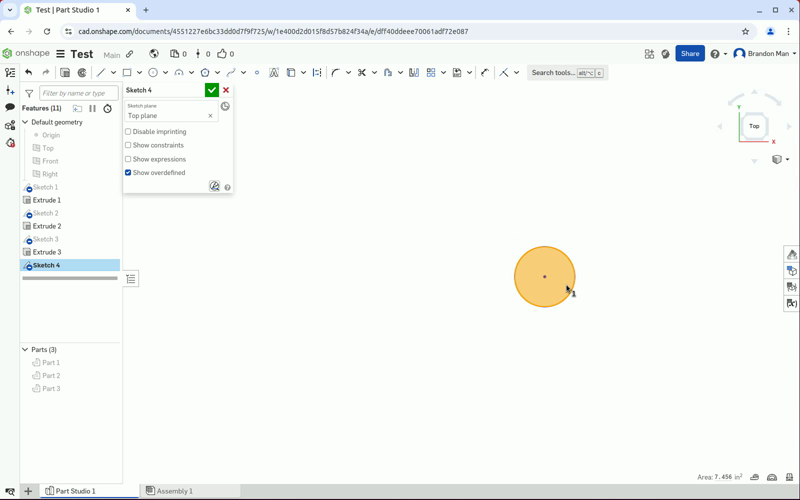
scroll(-6)
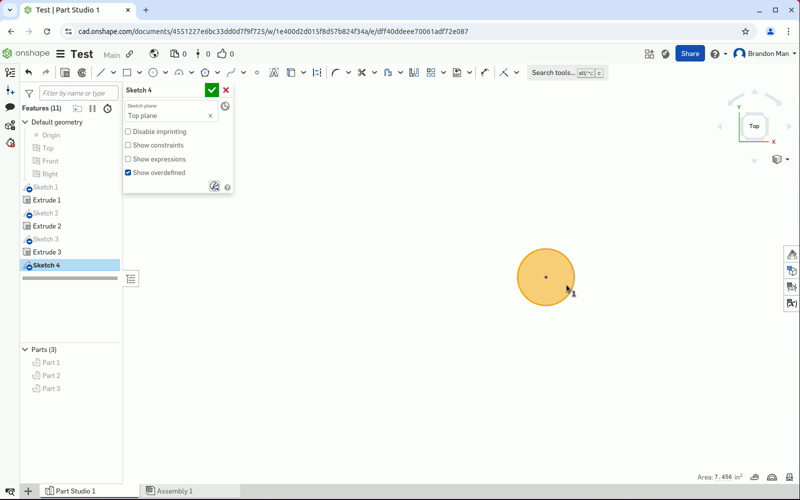
scroll(-6)
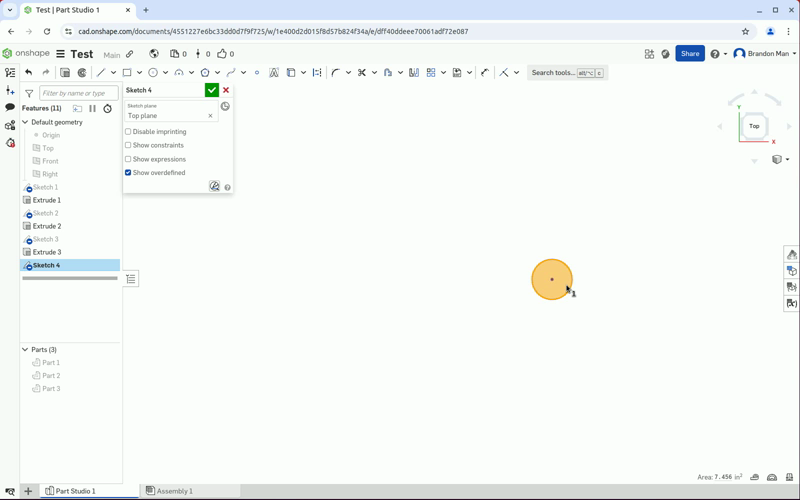
scroll(-6)
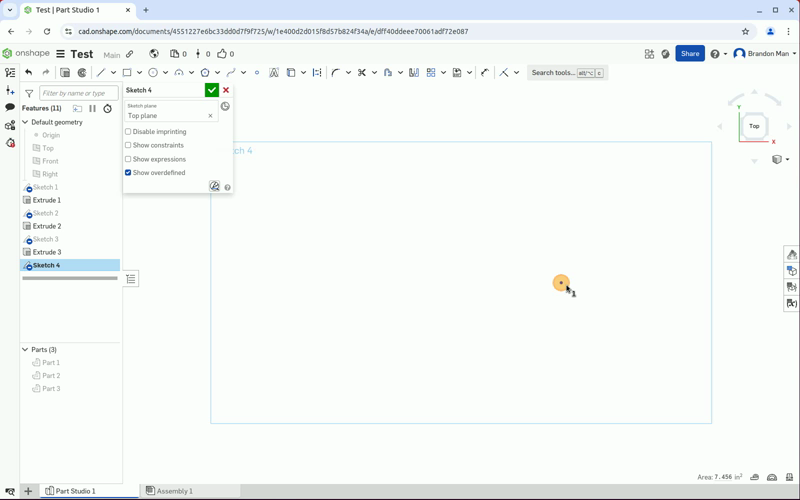
mouse_move(73, 352)
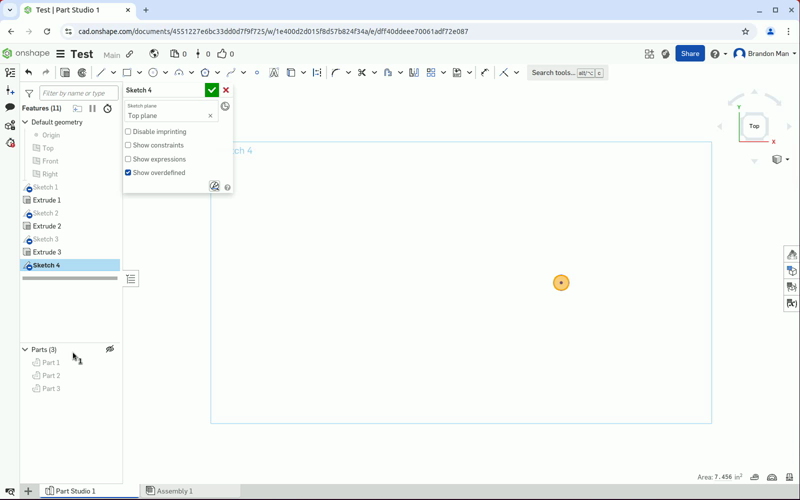
key(shift+y)
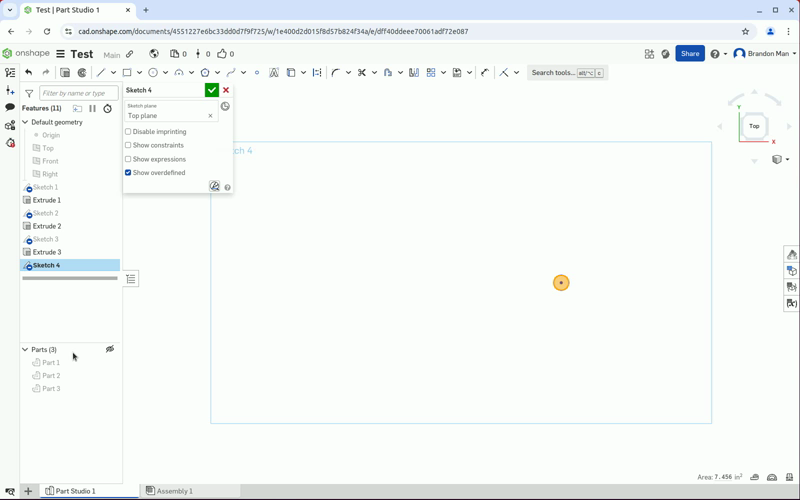
key(shift+e)
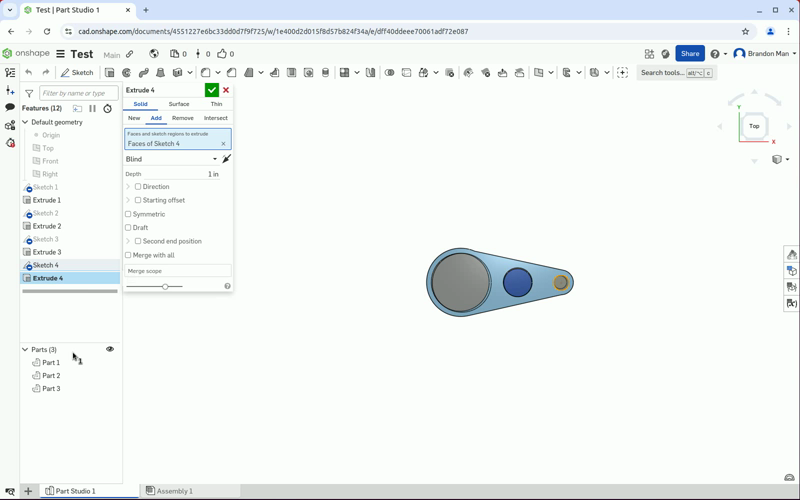
mouse_move(143, 106)
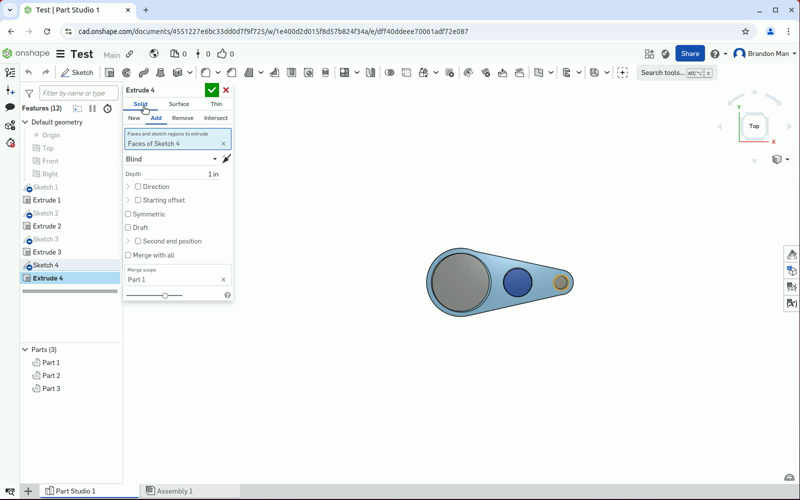
click(143, 106)
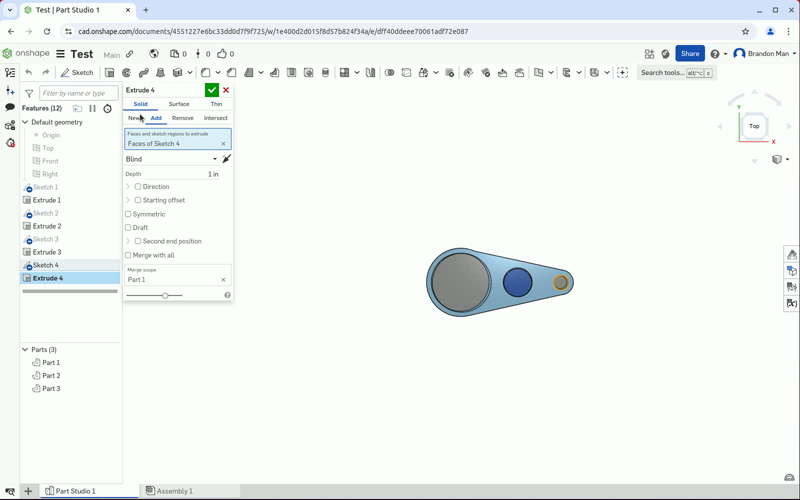
mouse_move(137, 120)
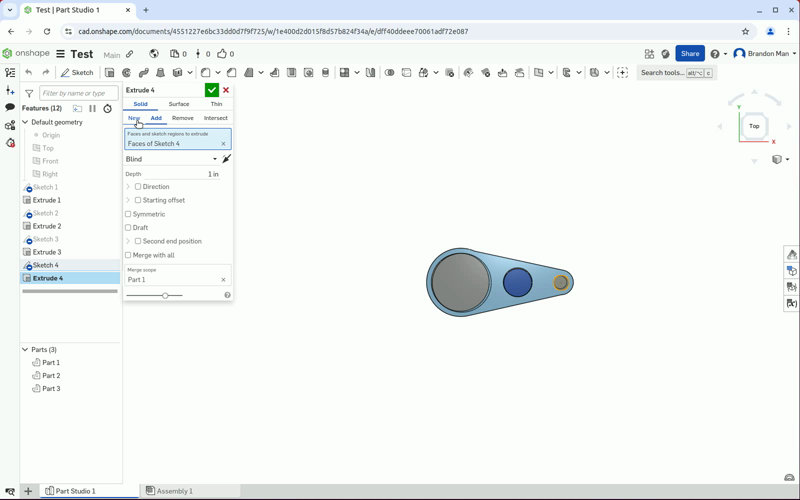
click(137, 120)
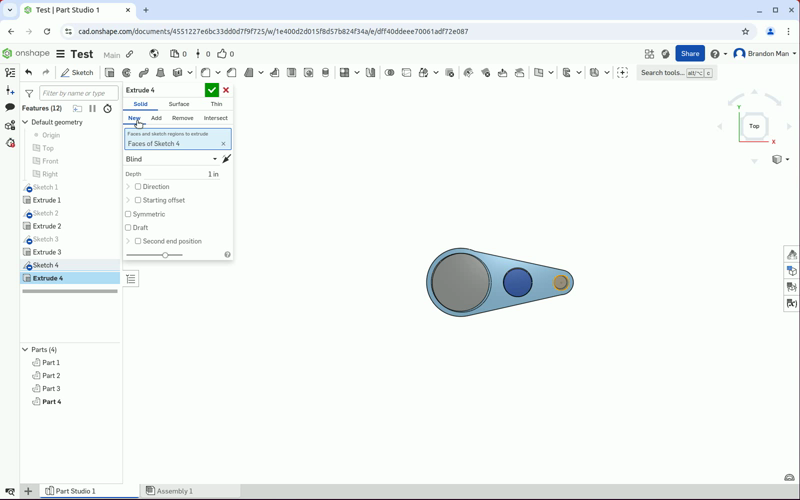
key(tab, 4)
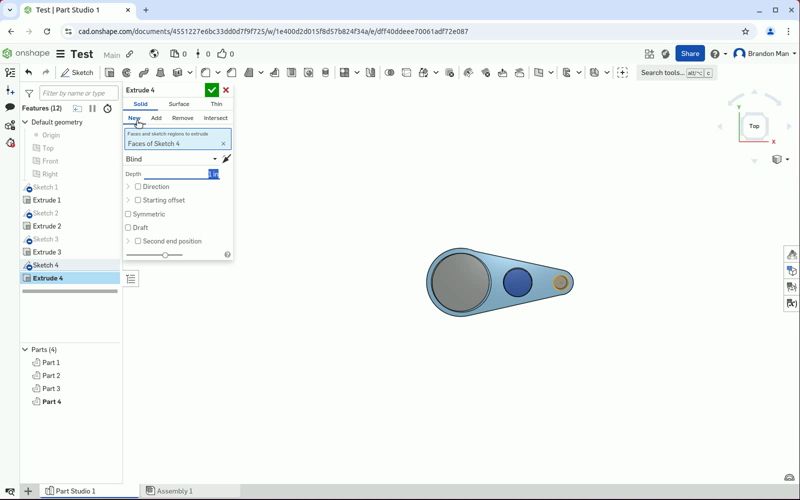
text(1.685)
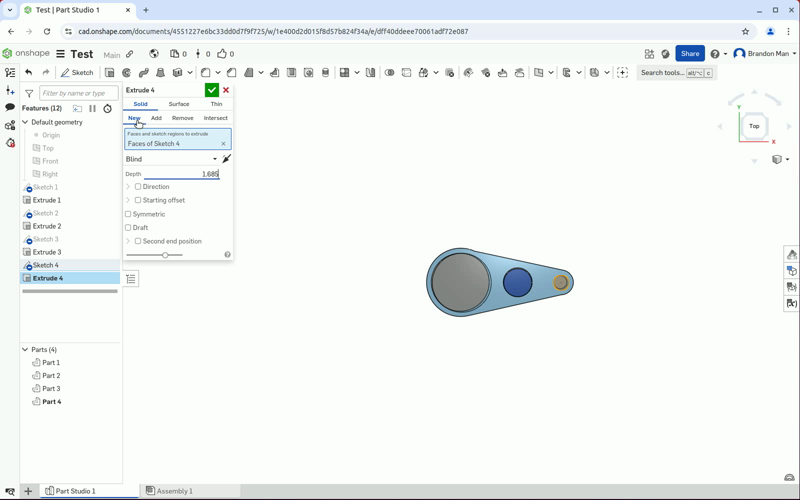
key(enter)
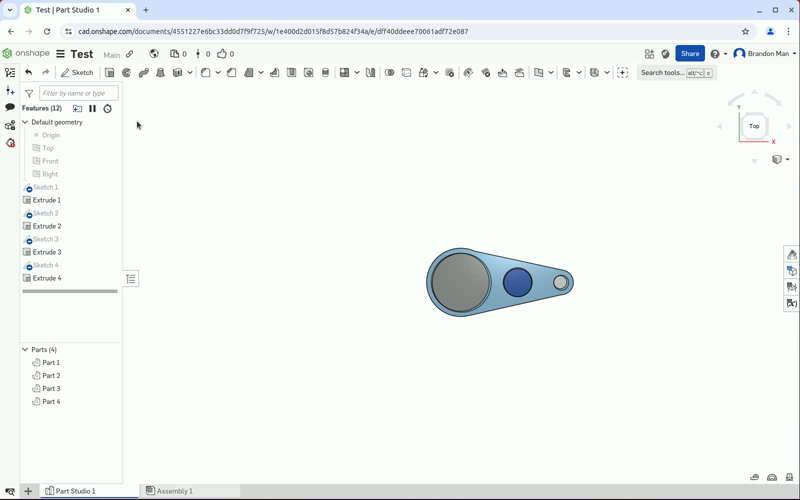
key(shift+h)
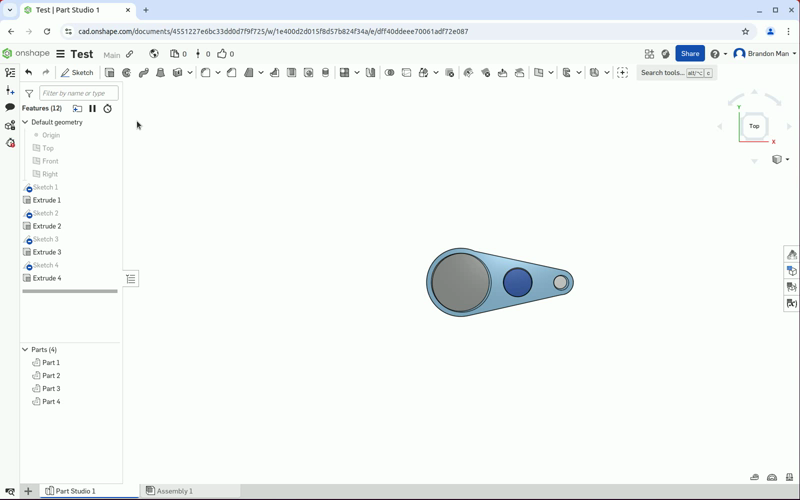
key(shift+h)
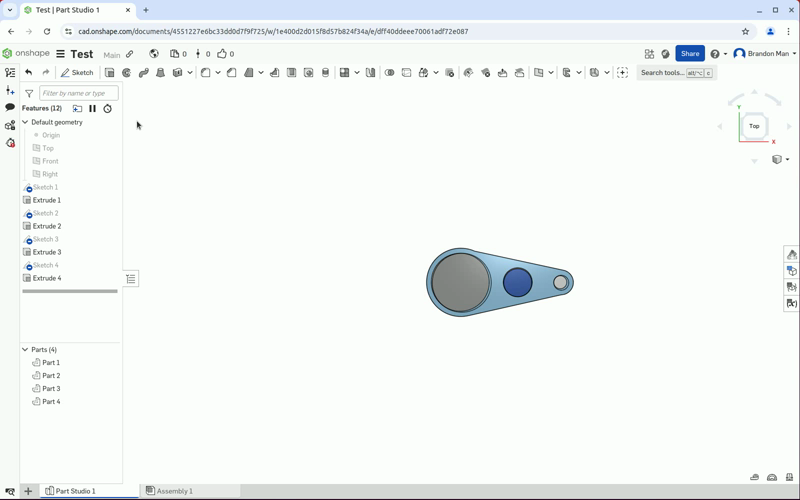
mouse_move(73, 189)
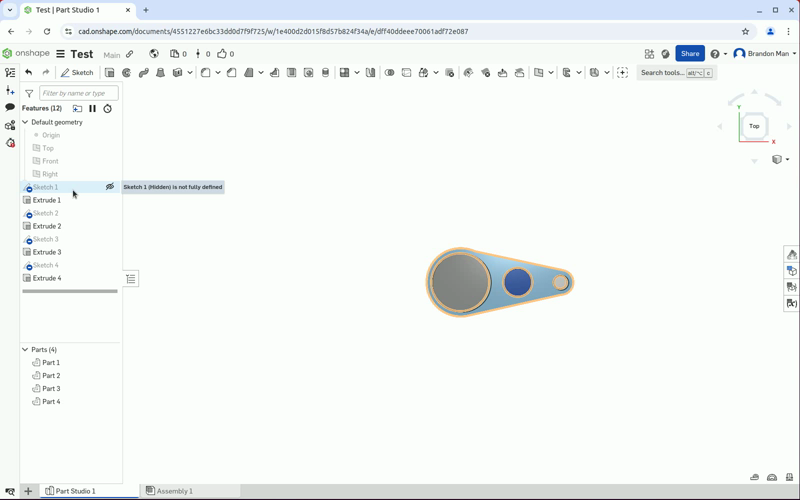
click(73, 189)
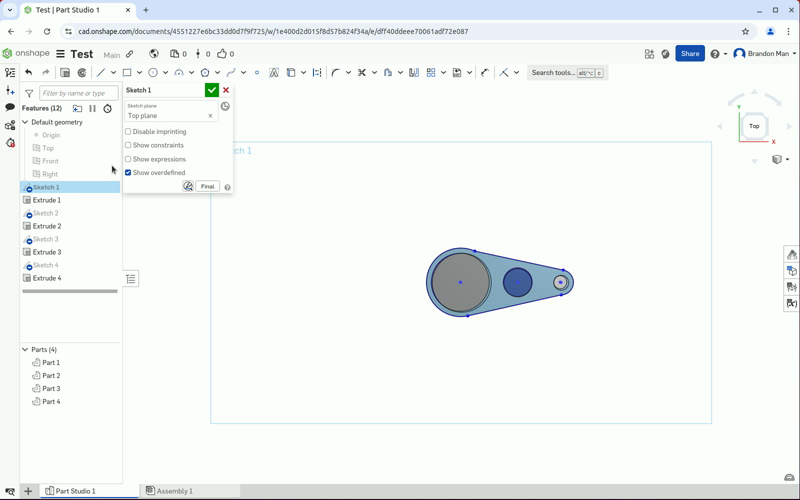
mouse_move(229, 92)
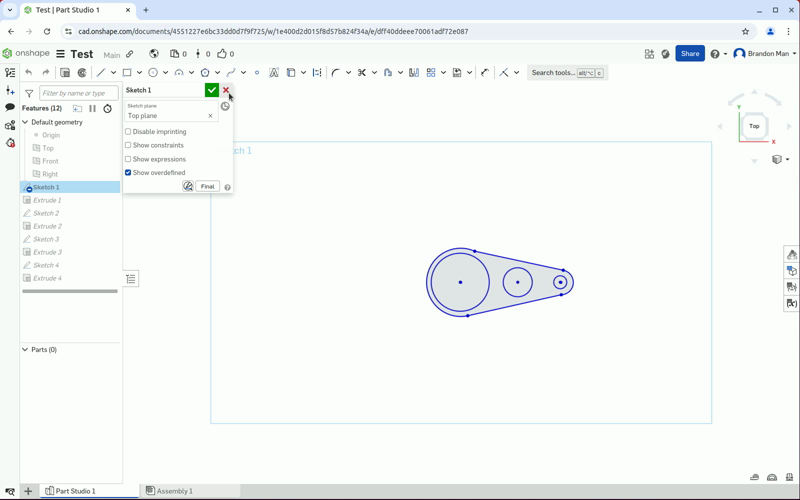
click(229, 92)
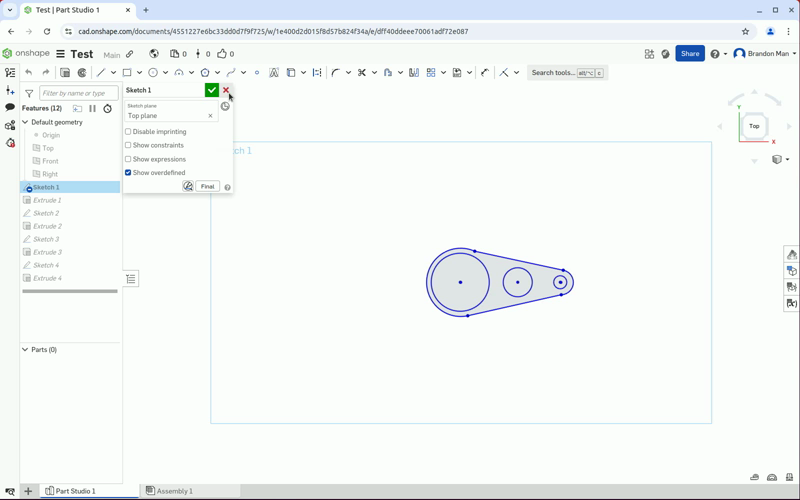
key(shift+s)
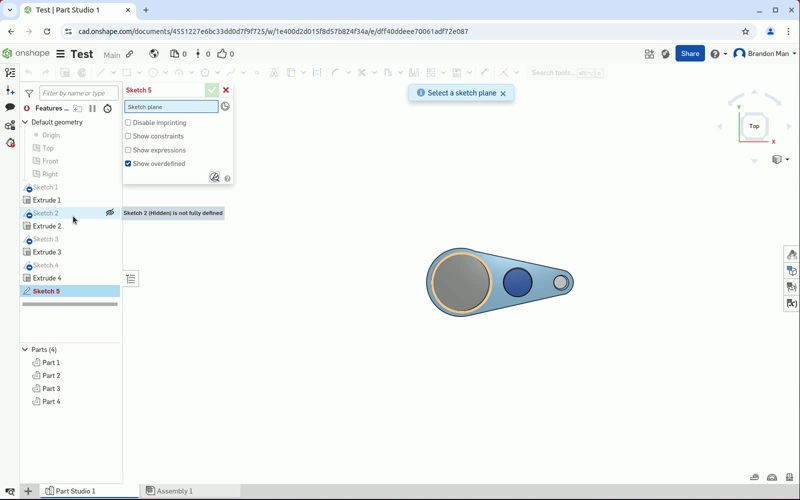
scroll(3)
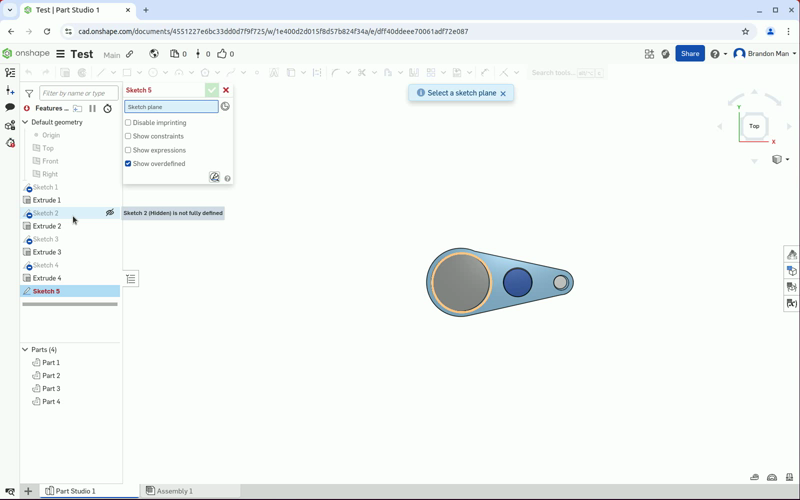
mouse_move(73, 150)
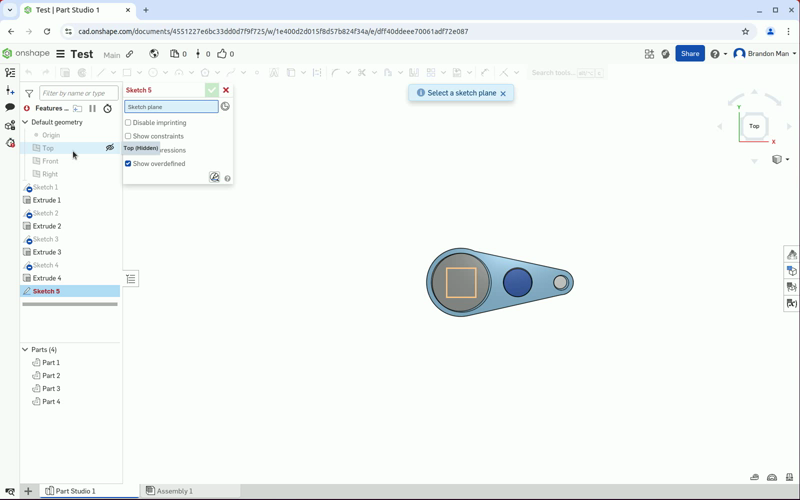
click(73, 150)
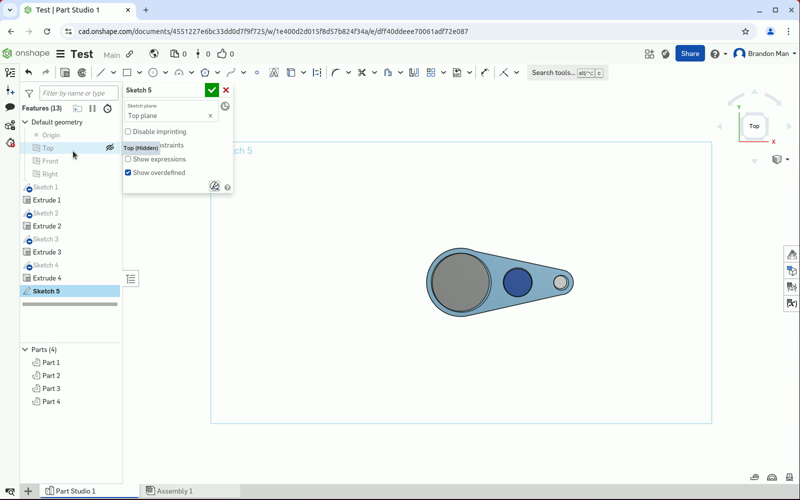
mouse_move(73, 352)
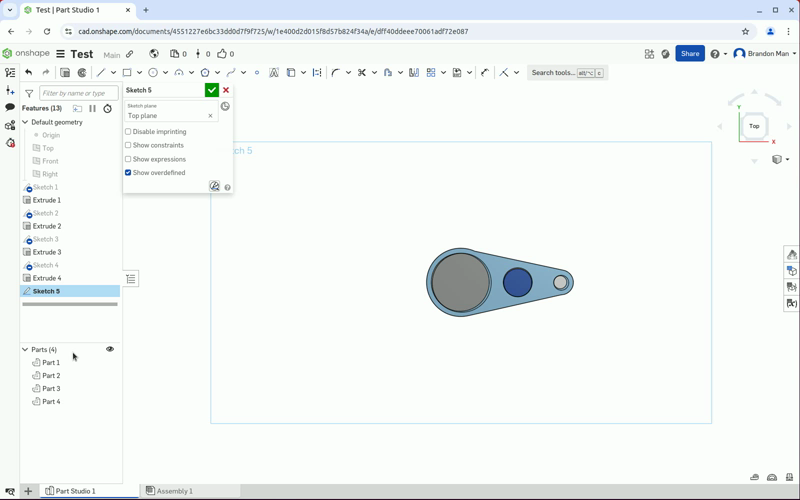
key(y)
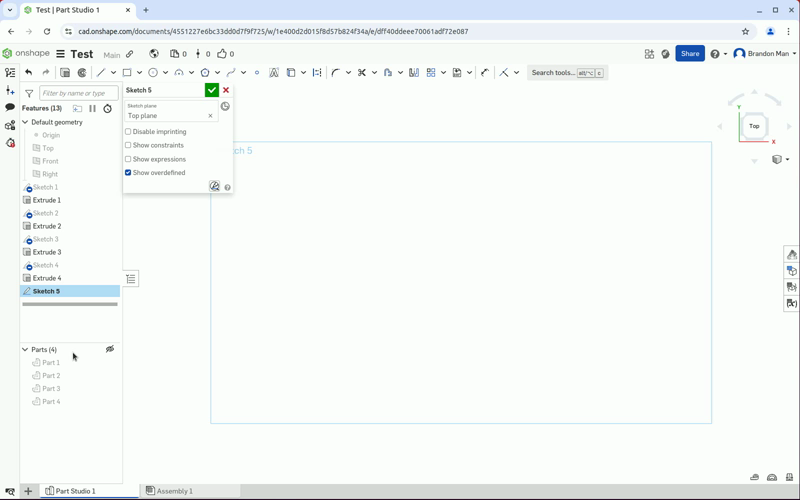
key(c)
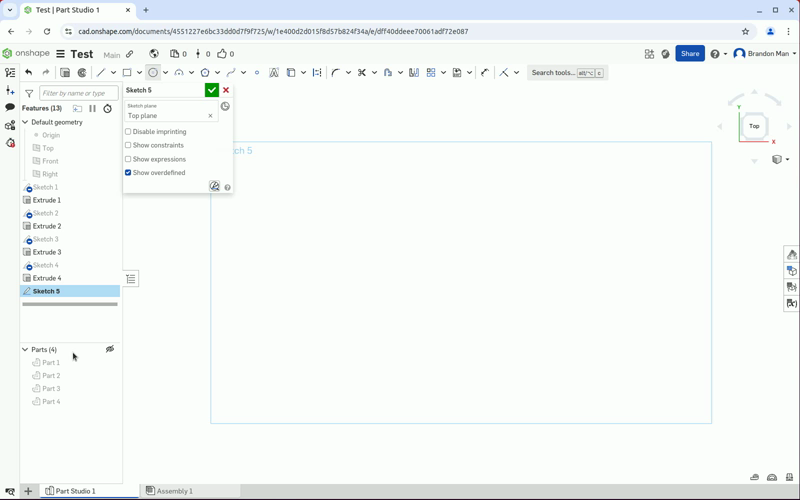
key_down(shift)
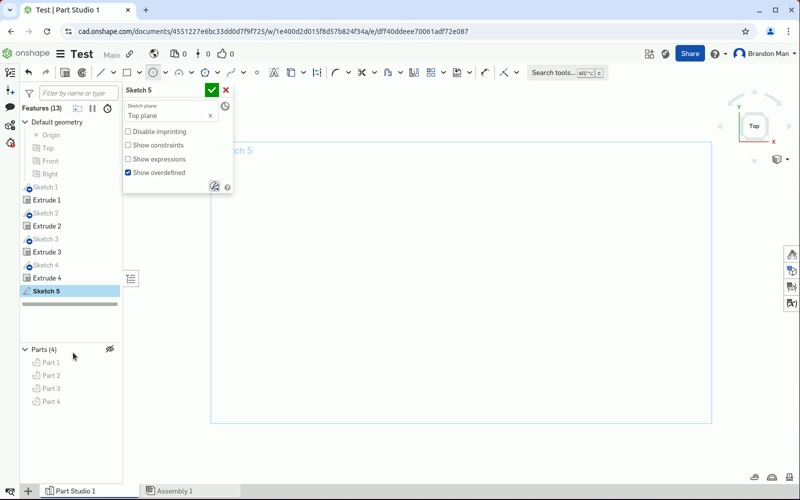
mouse_move(461, 282)
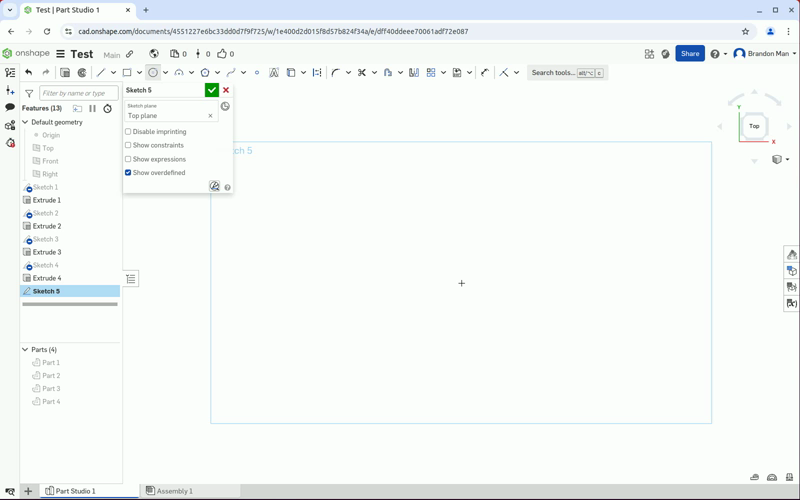
click(461, 282)
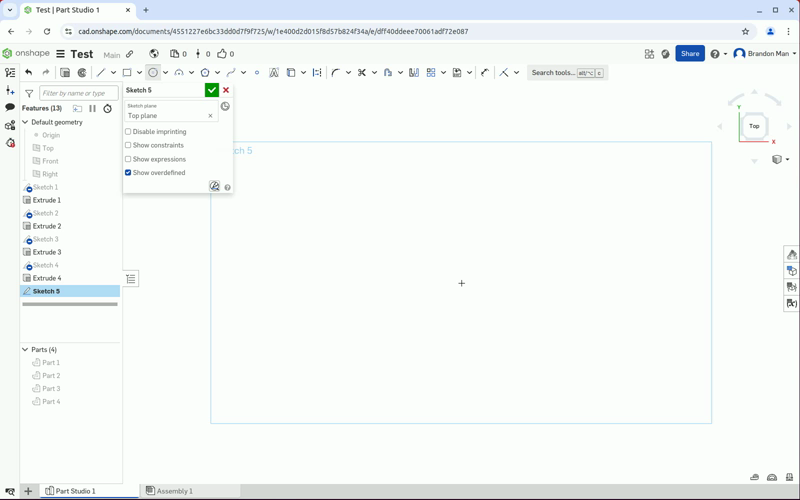
key_up(shift)
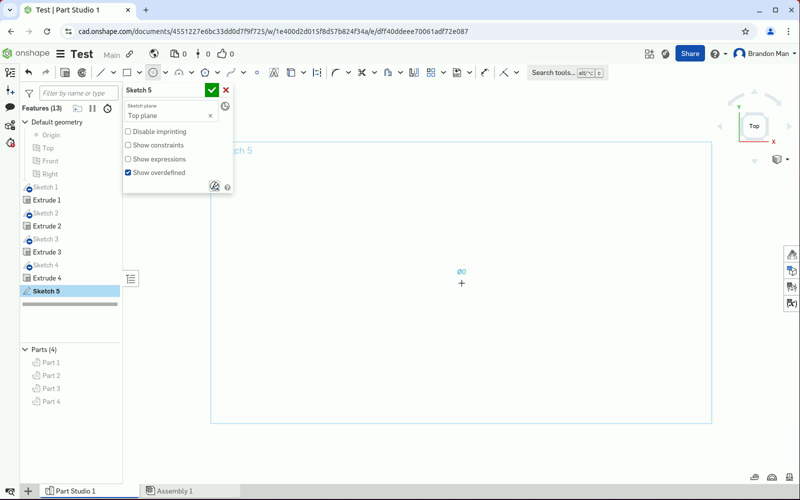
mouse_move(491, 282)
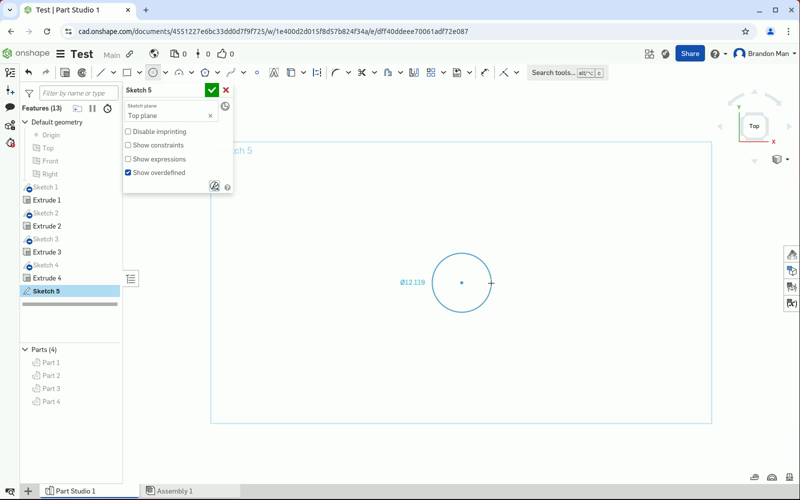
click(491, 282)
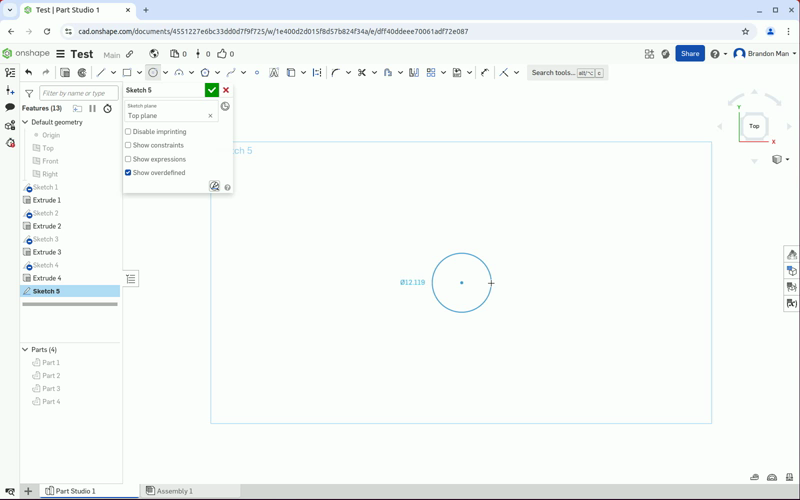
key(esc)
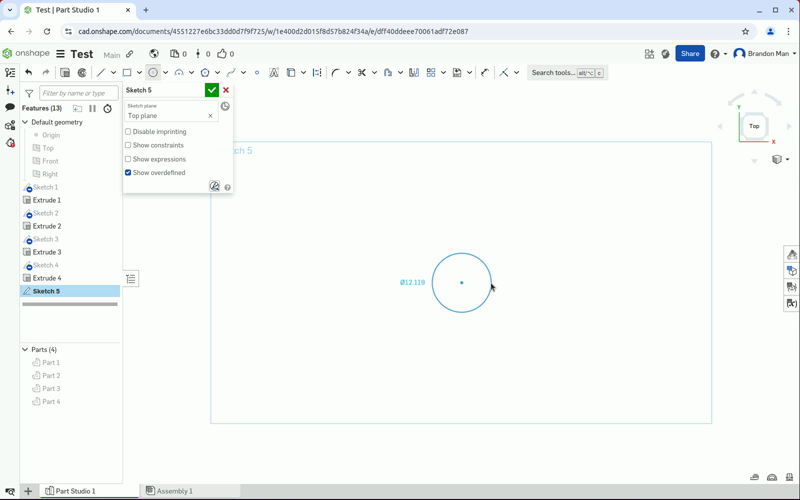
mouse_move(477, 284)
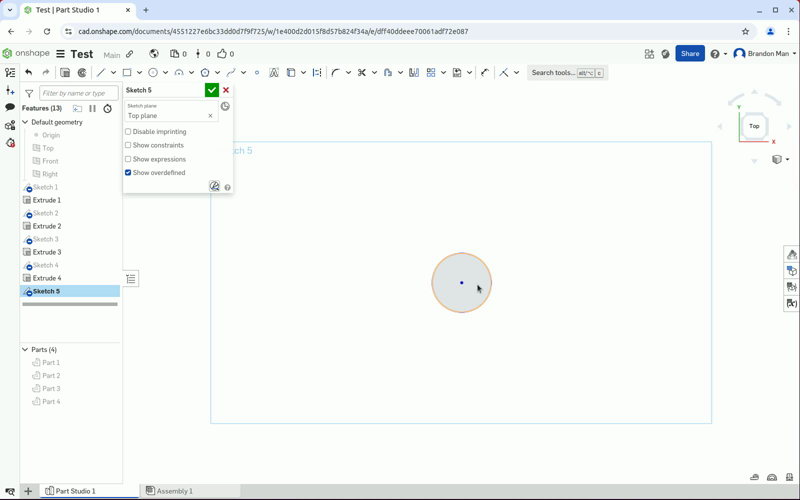
click(477, 284)
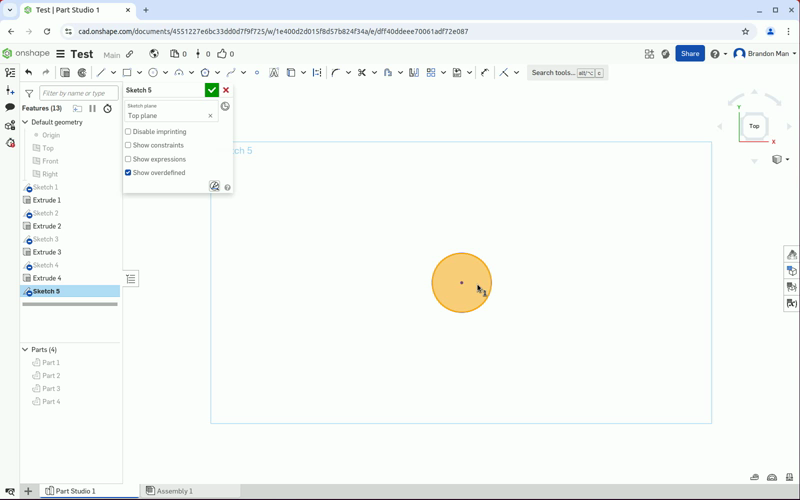
mouse_move(73, 352)
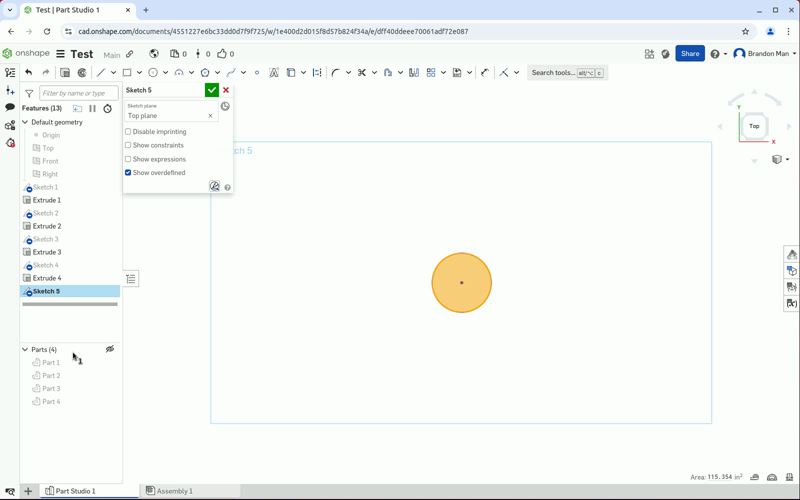
key(shift+y)
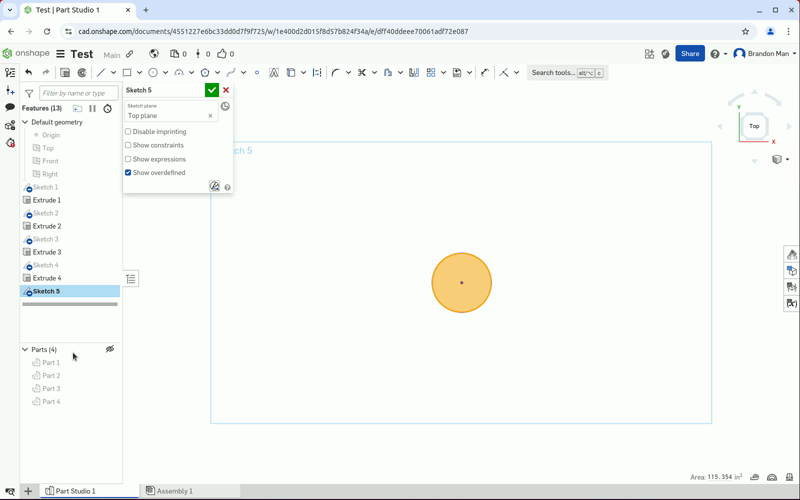
key(shift+e)
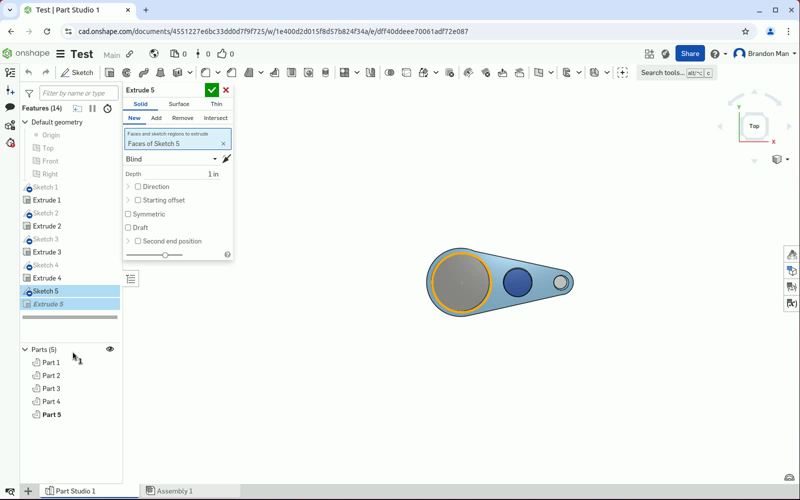
mouse_move(143, 106)
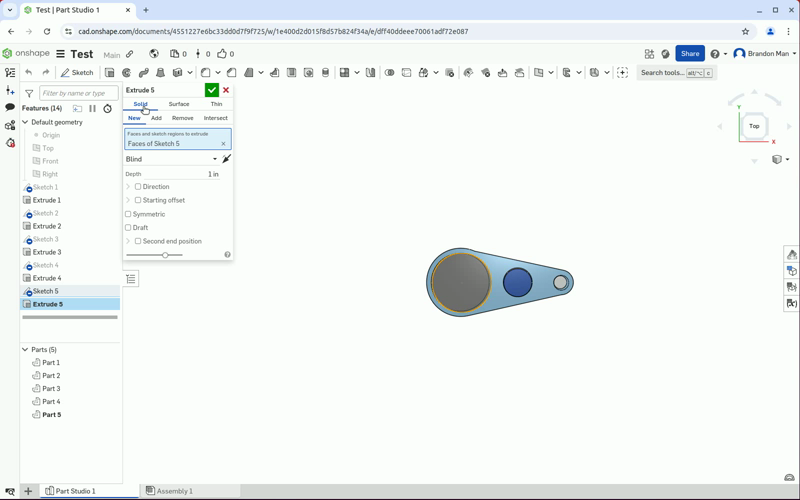
click(143, 106)
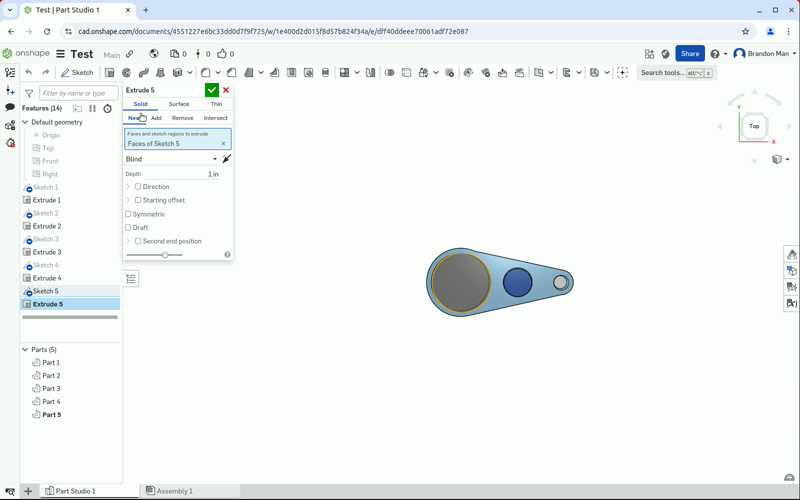
mouse_move(137, 120)
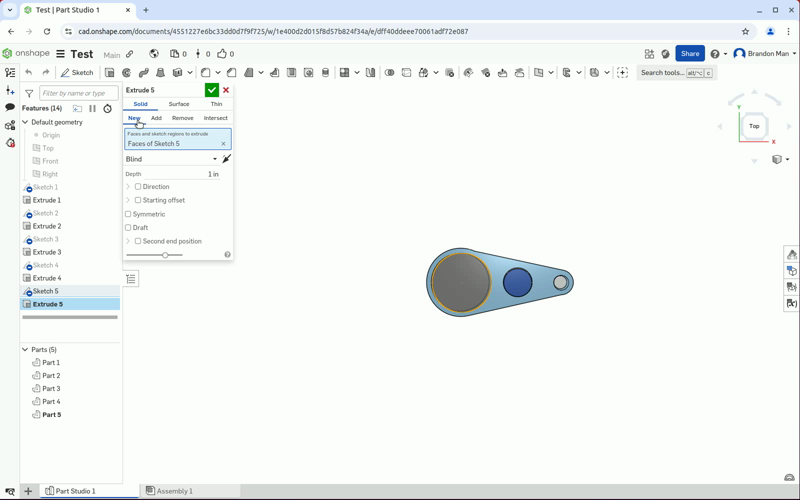
click(137, 120)
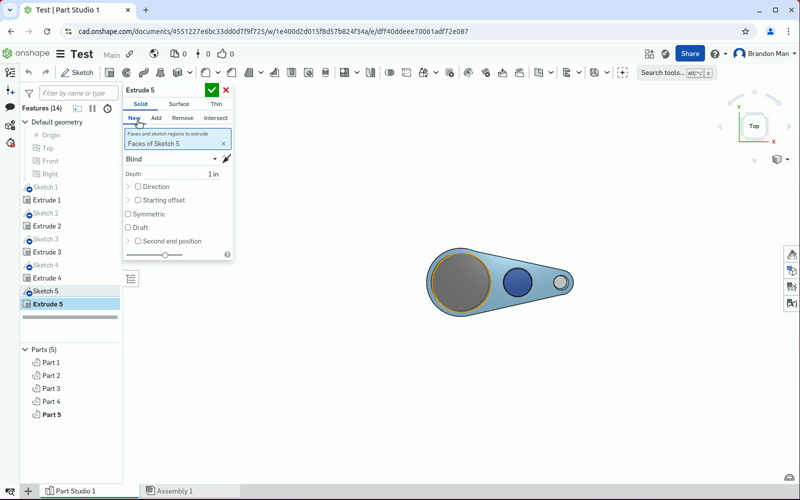
key(tab, 4)
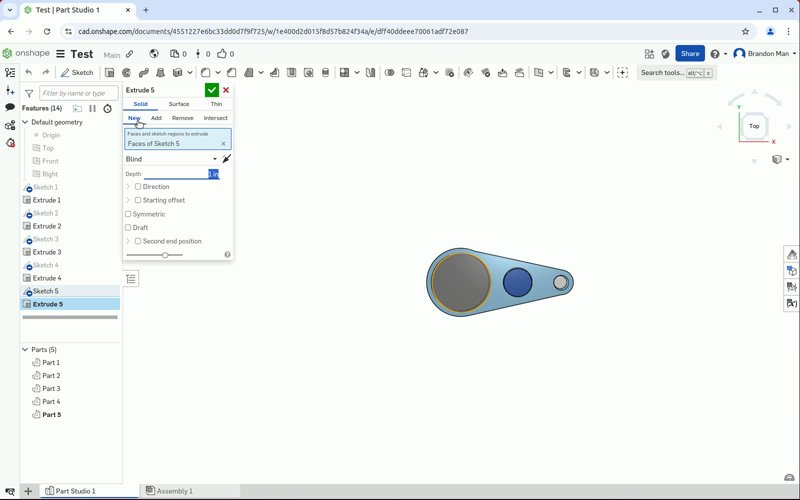
text(5.777)
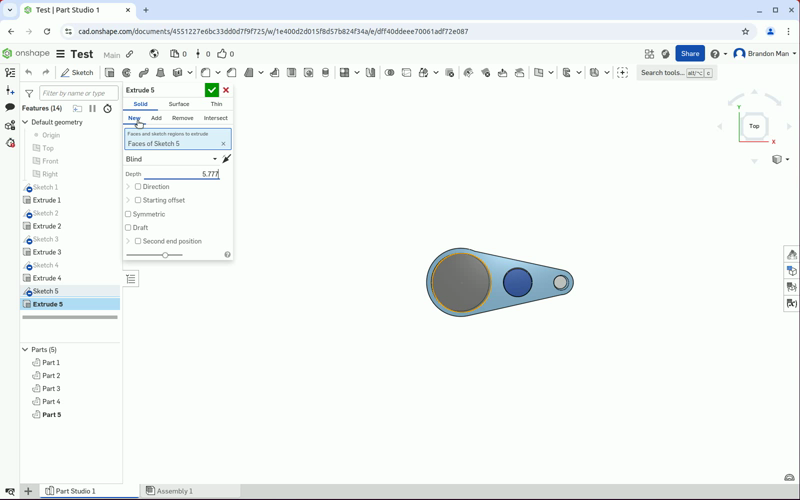
key(enter)
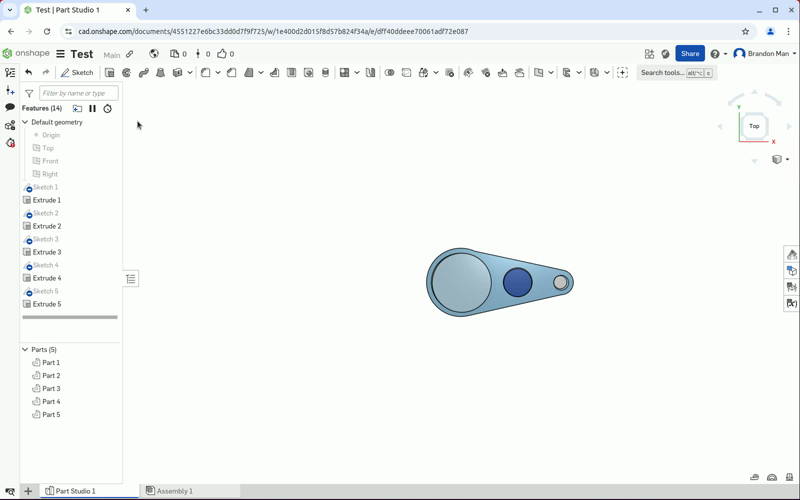
key(shift+h)
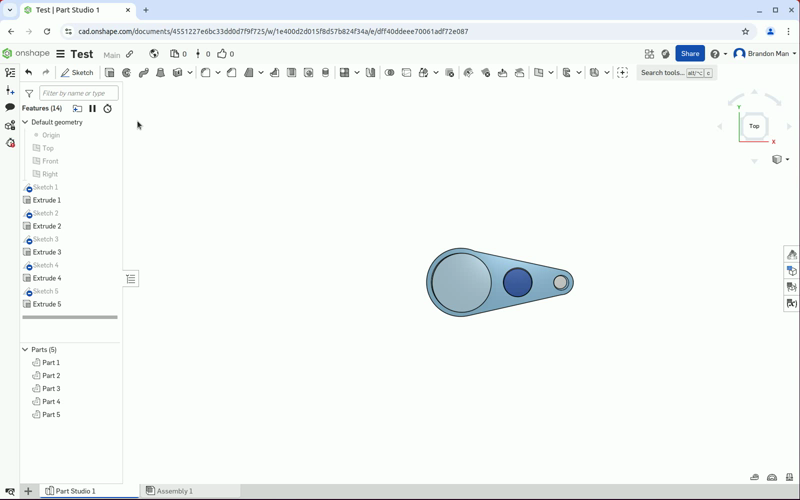
key(shift+h)
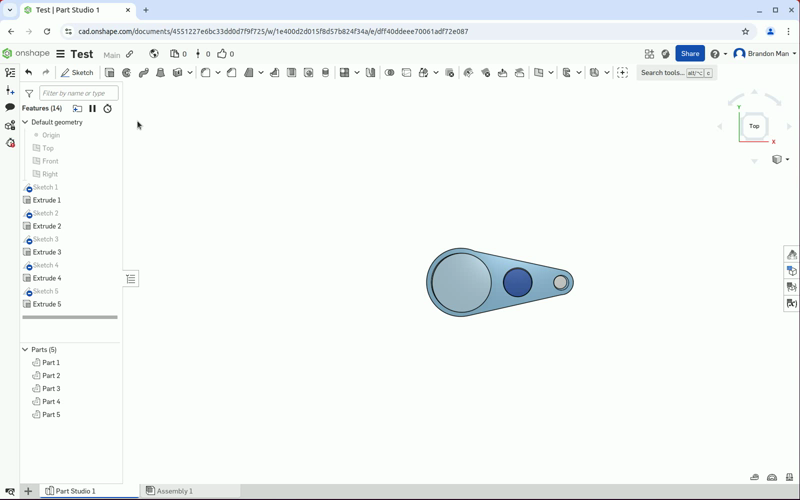
mouse_move(73, 189)
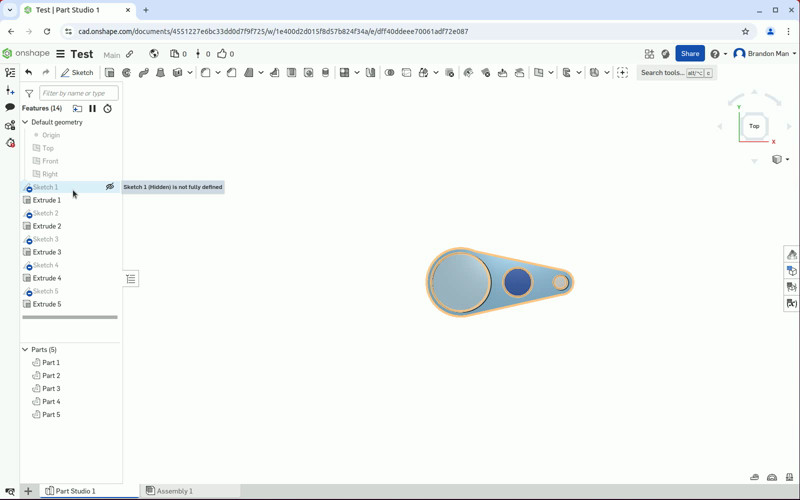
click(73, 189)
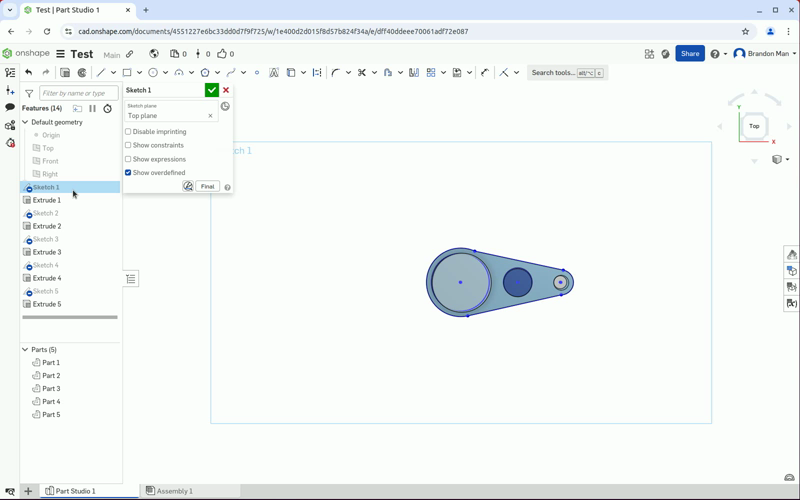
mouse_move(229, 92)
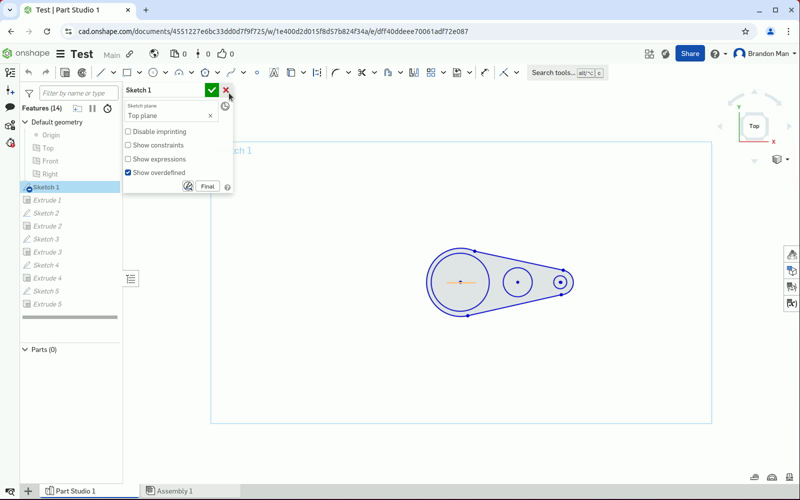
click(229, 92)
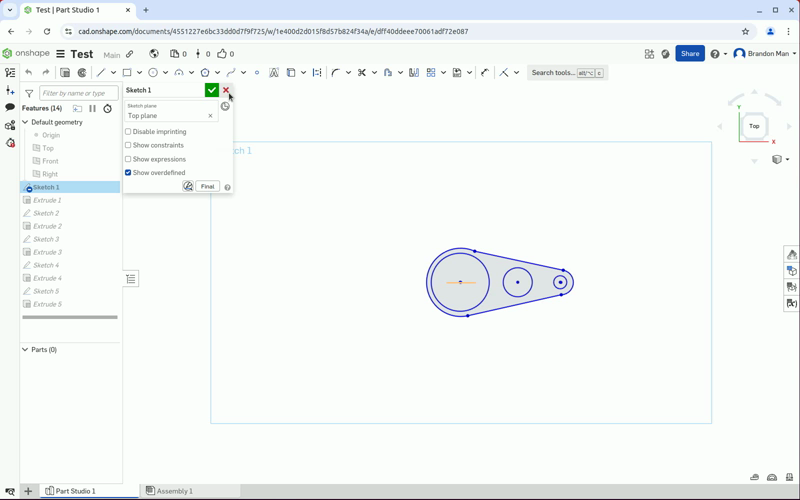
key(shift+s)
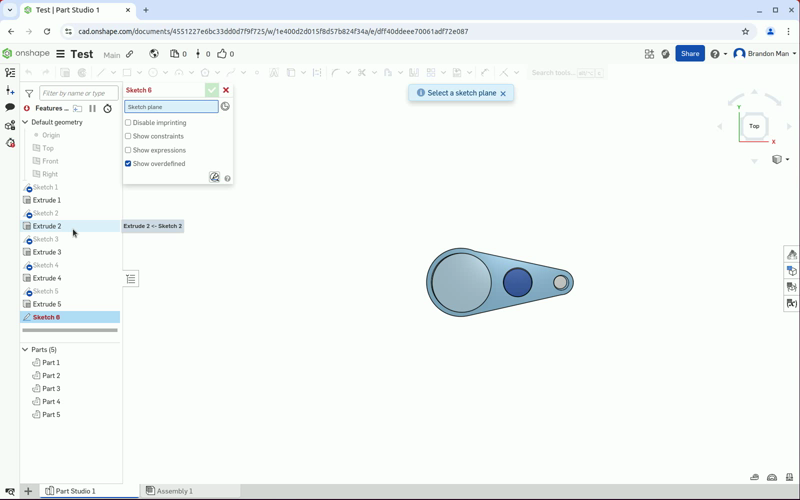
scroll(3)
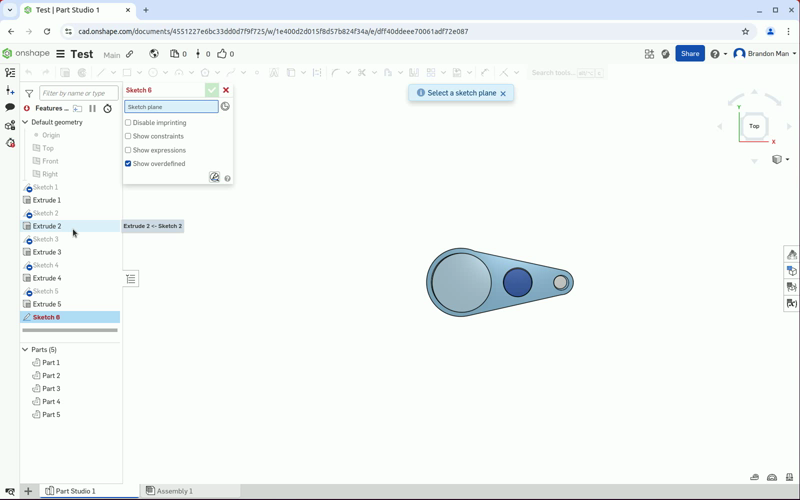
mouse_move(73, 150)
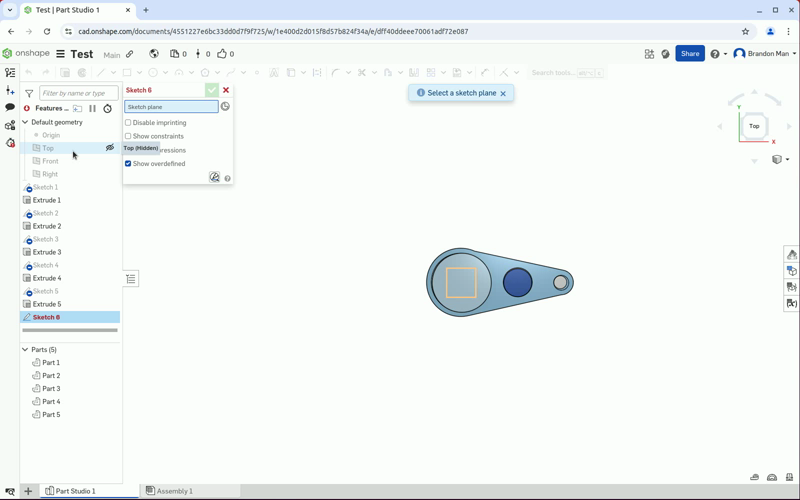
click(73, 150)
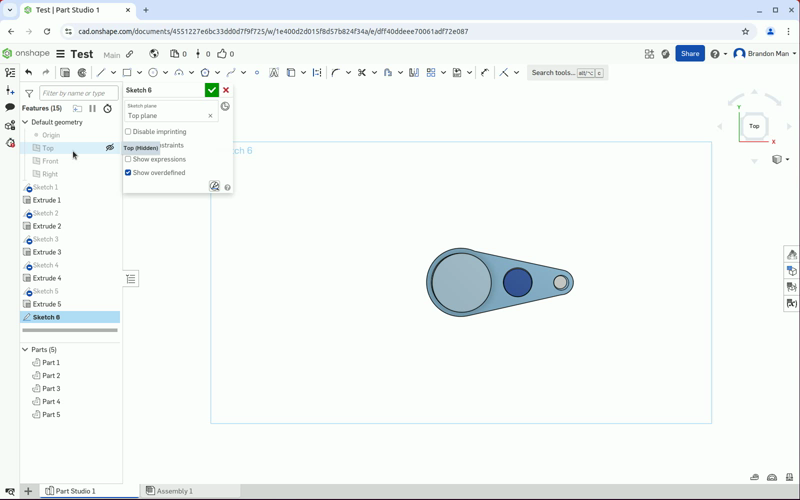
mouse_move(73, 352)
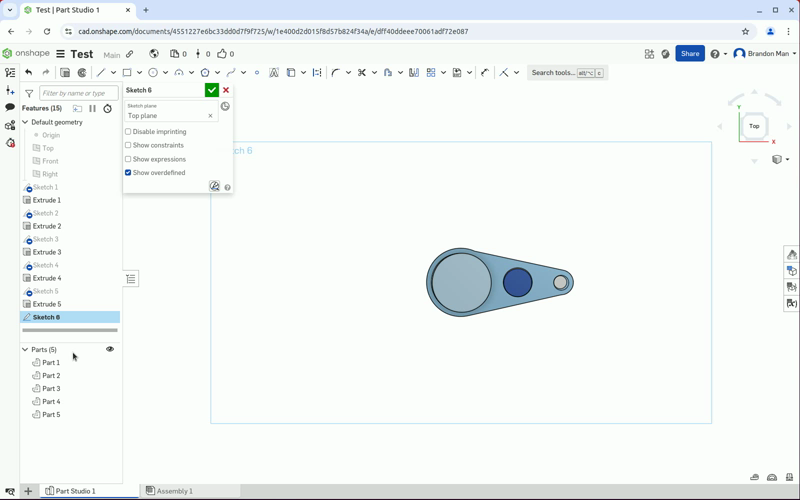
key(y)
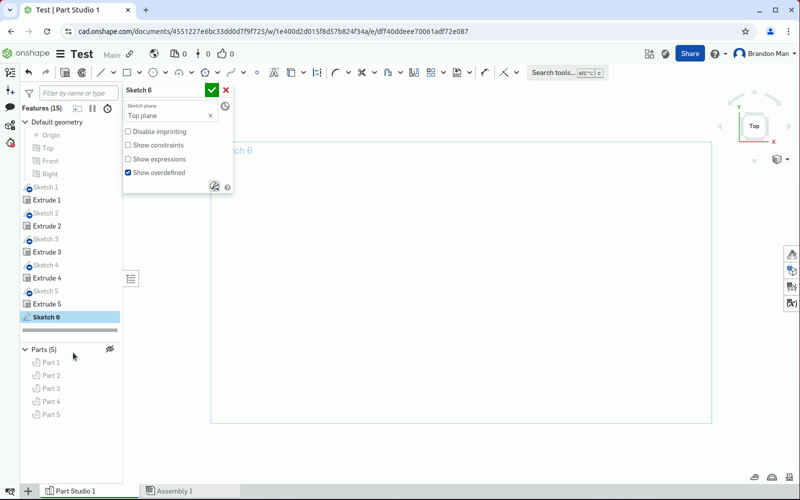
key(c)
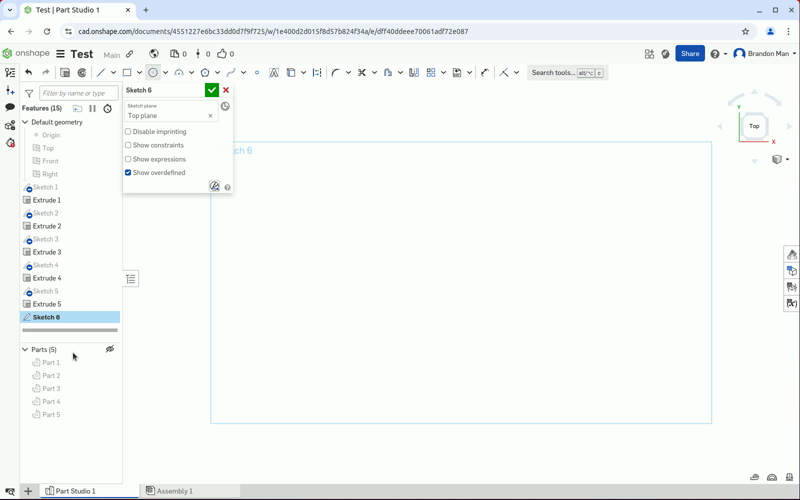
key_down(shift)
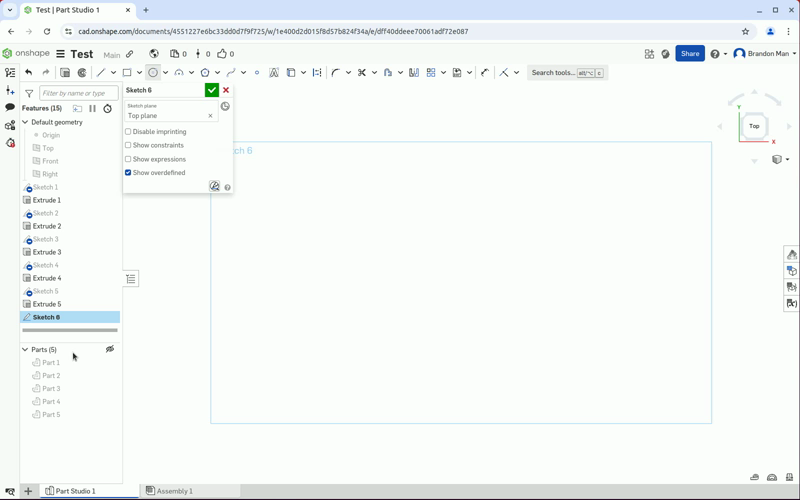
mouse_move(517, 282)
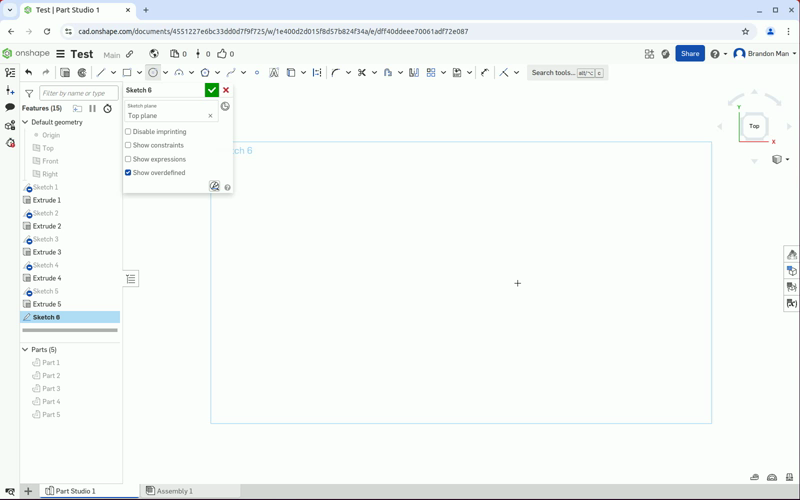
click(517, 282)
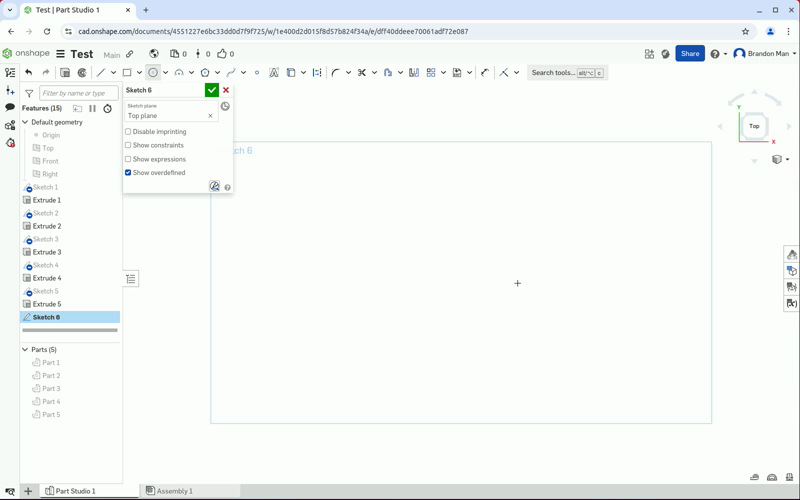
key_up(shift)
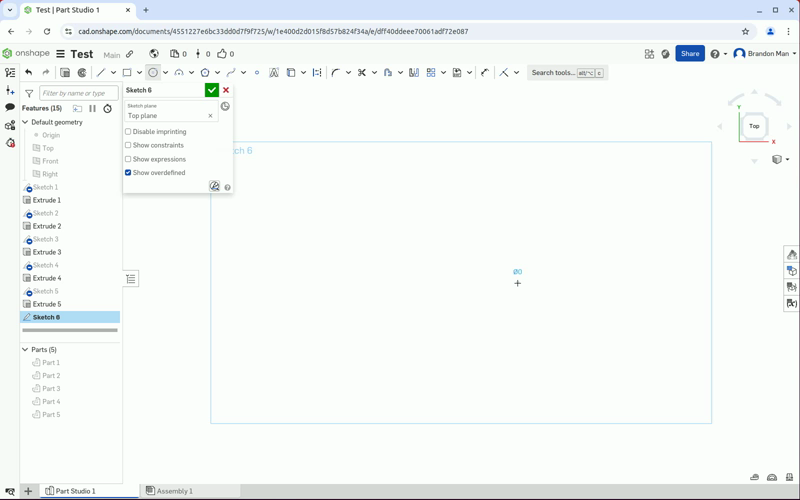
mouse_move(531, 282)
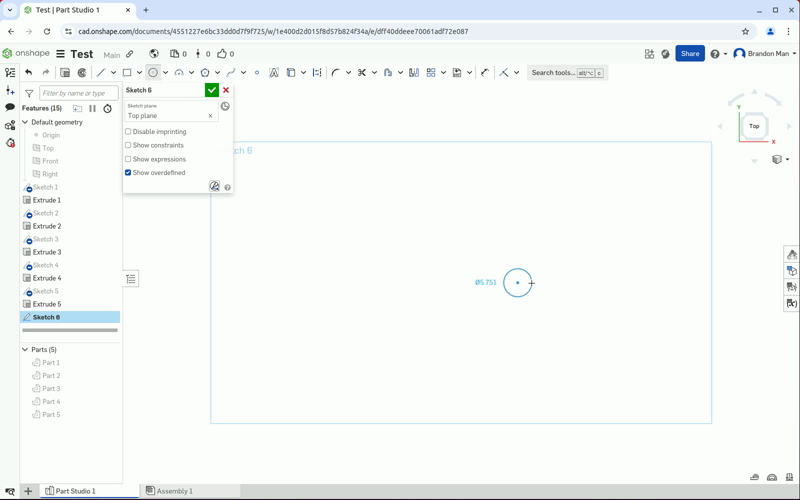
click(531, 282)
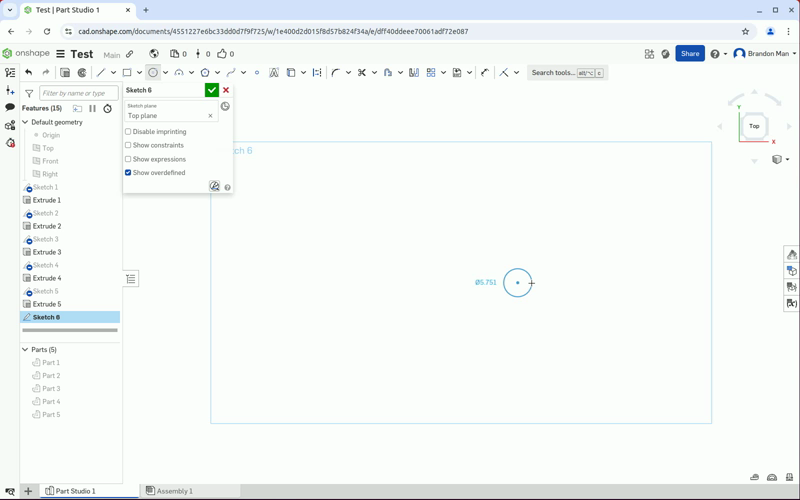
key(esc)
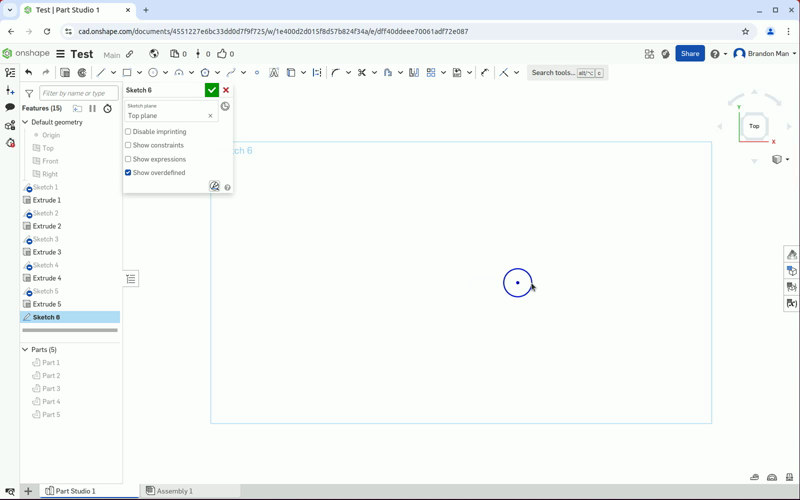
mouse_move(522, 273)
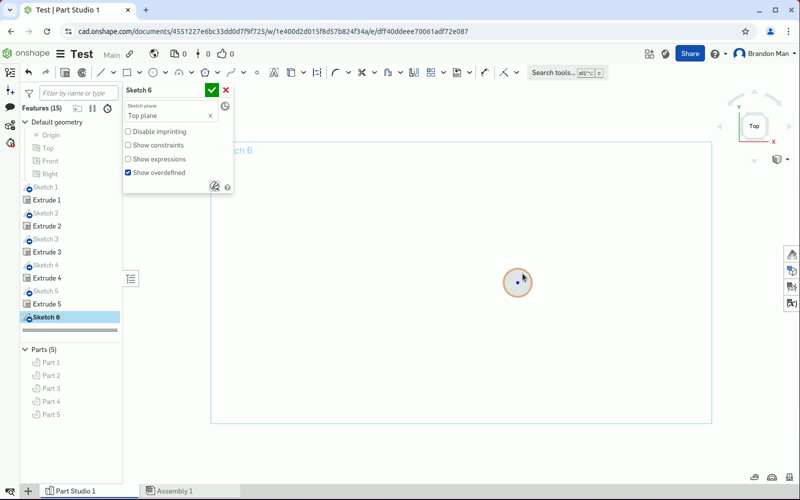
scroll(6)
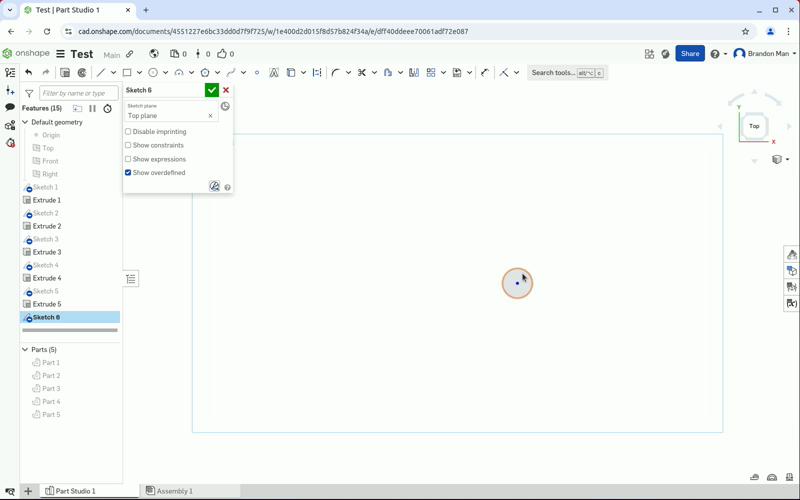
scroll(6)
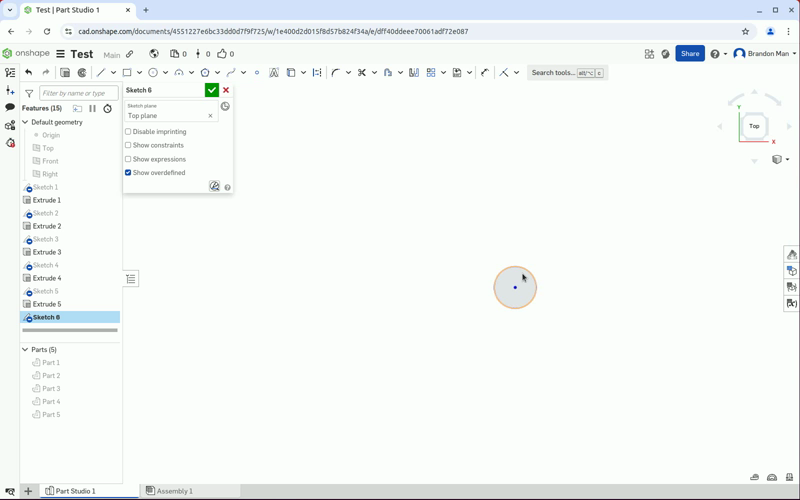
scroll(6)
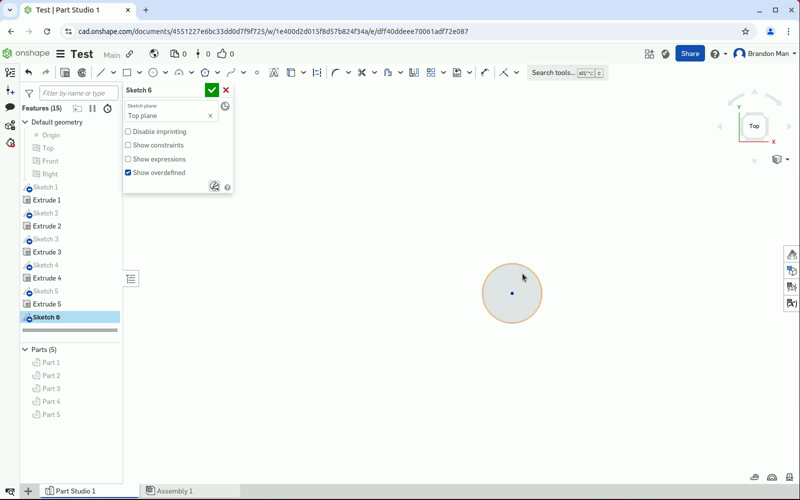
scroll(6)
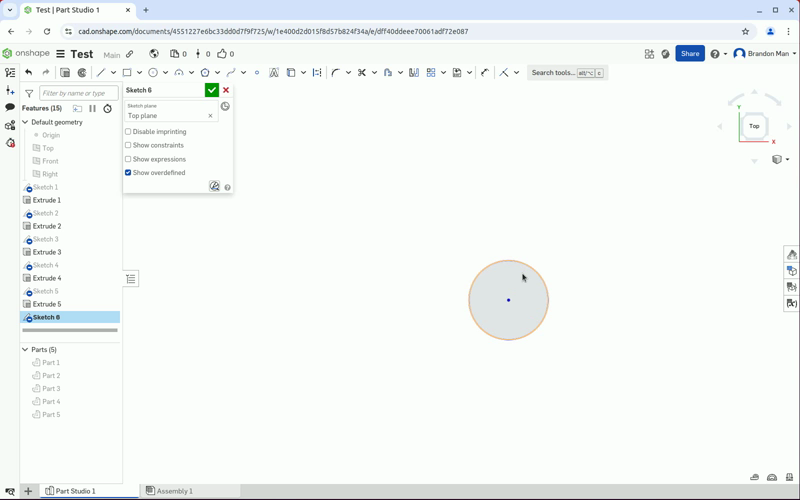
scroll(6)
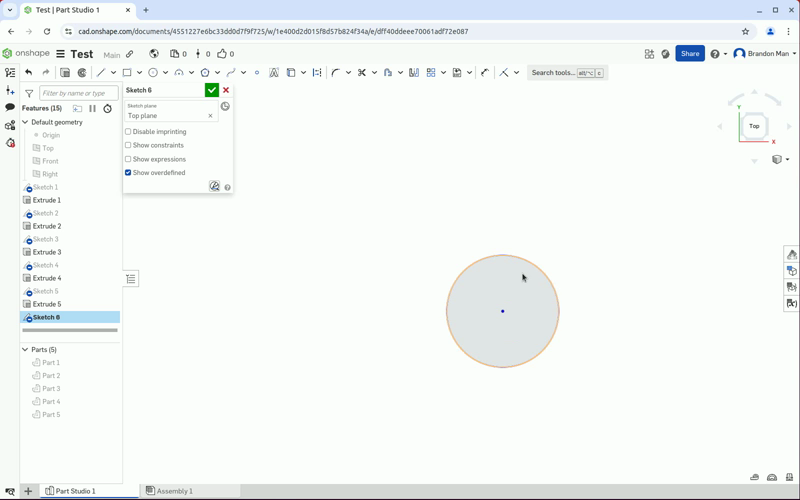
scroll(6)
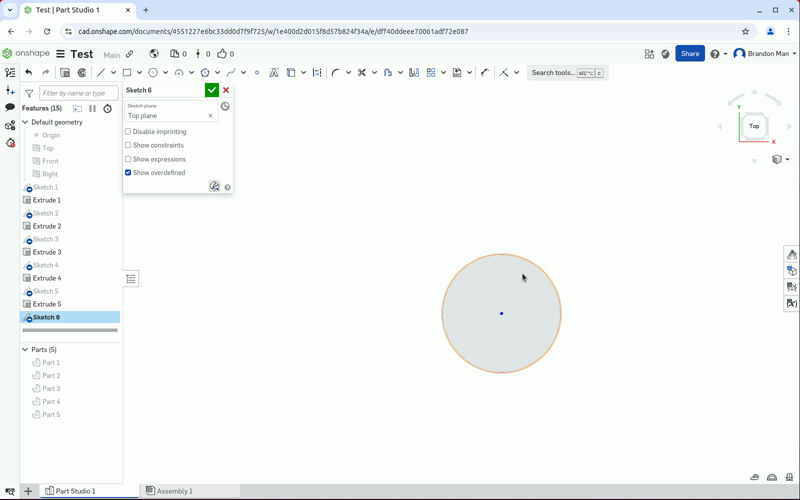
scroll(6)
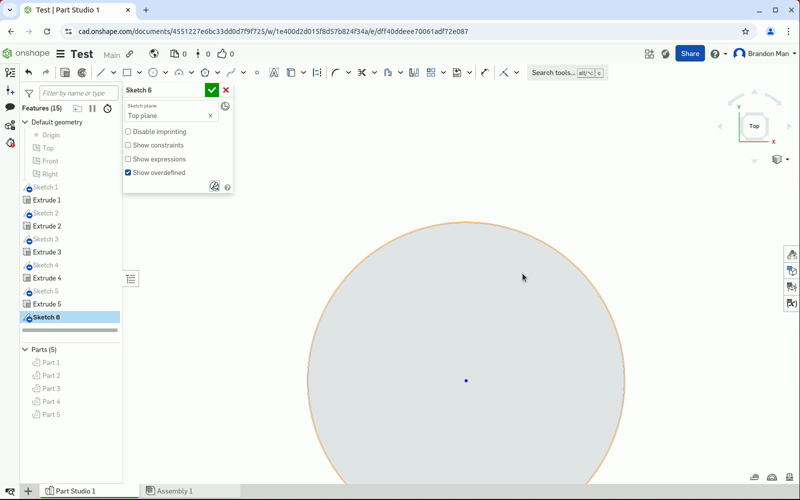
click(522, 273)
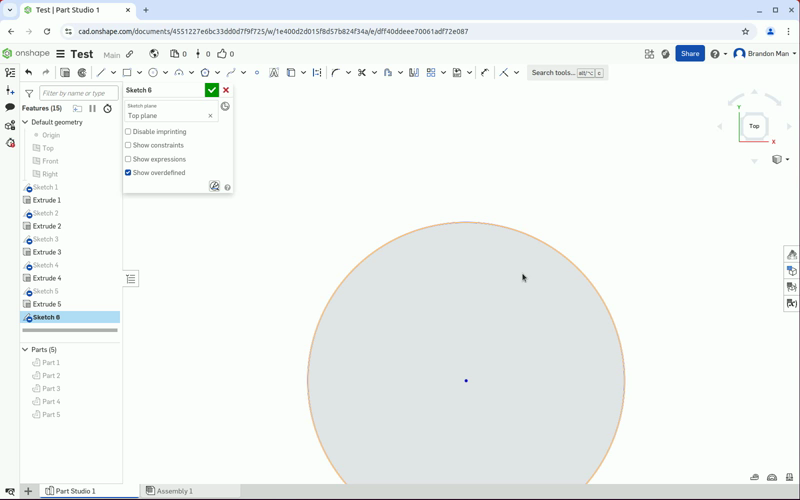
scroll(-6)
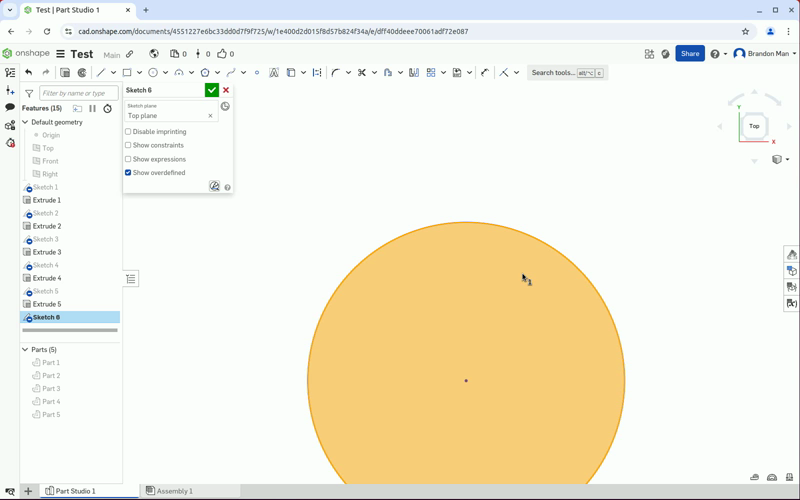
scroll(-6)
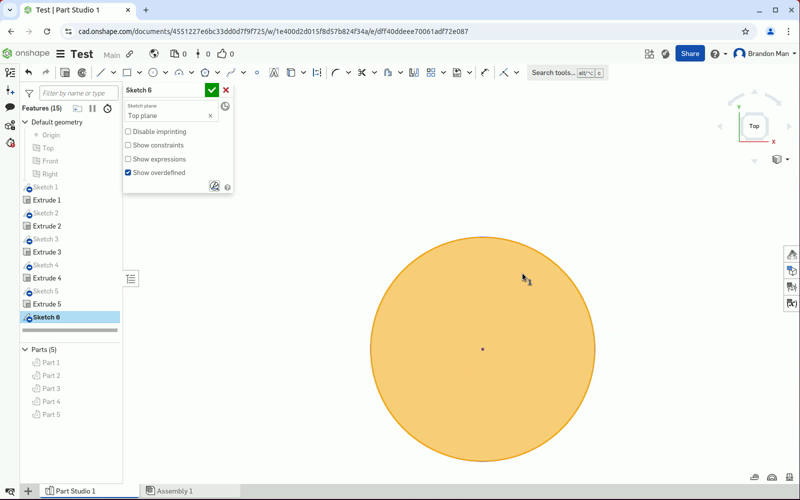
scroll(-6)
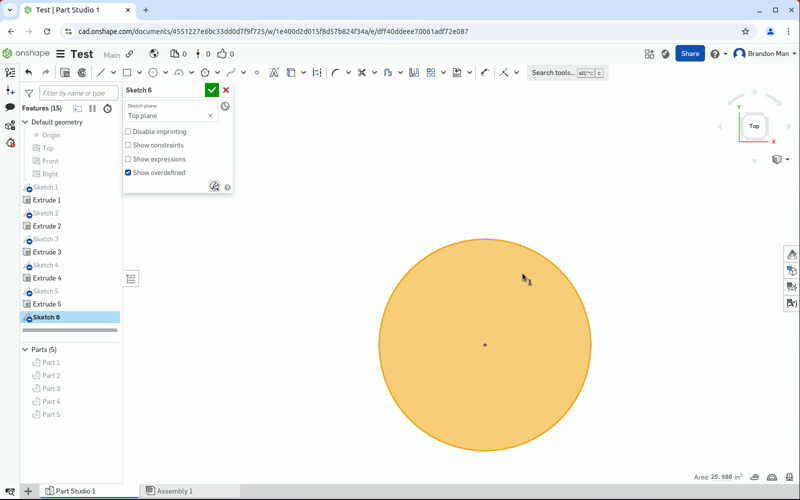
scroll(-6)
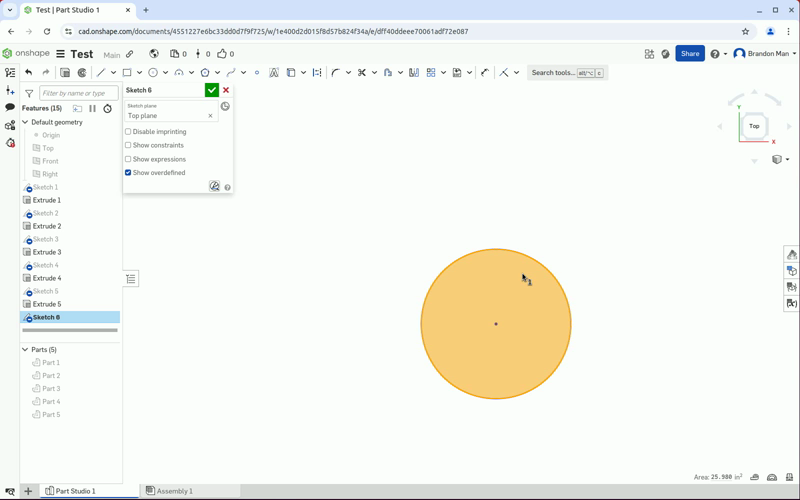
scroll(-6)
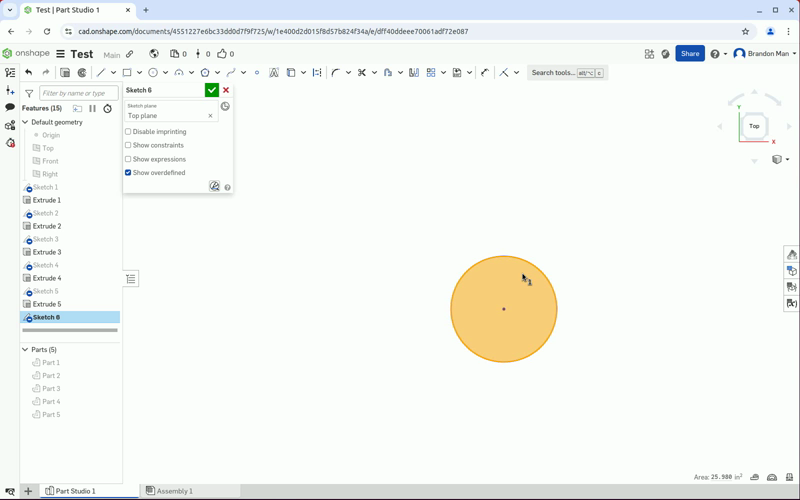
scroll(-6)
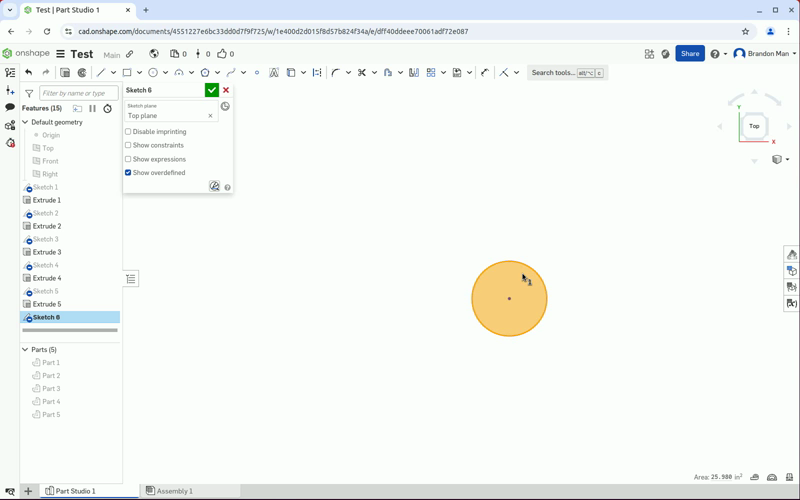
scroll(-6)
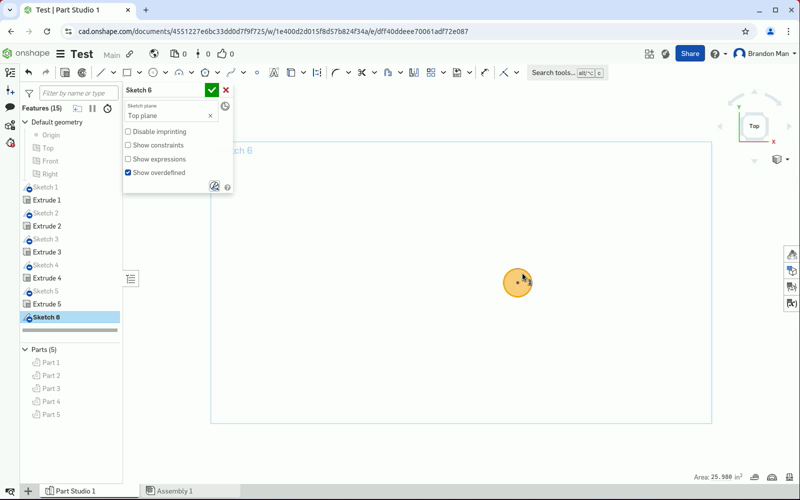
mouse_move(73, 352)
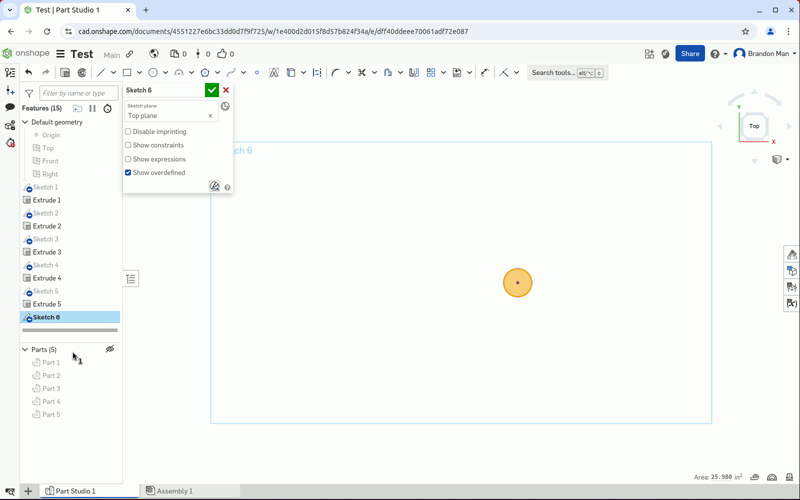
key(shift+y)
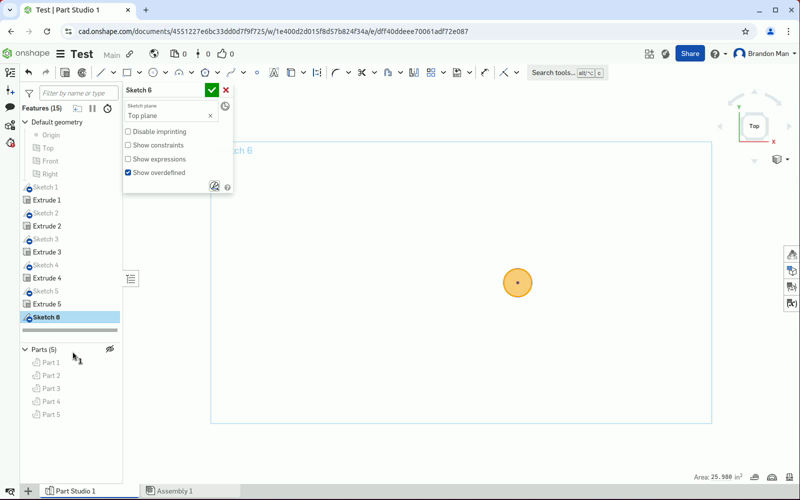
key(shift+e)
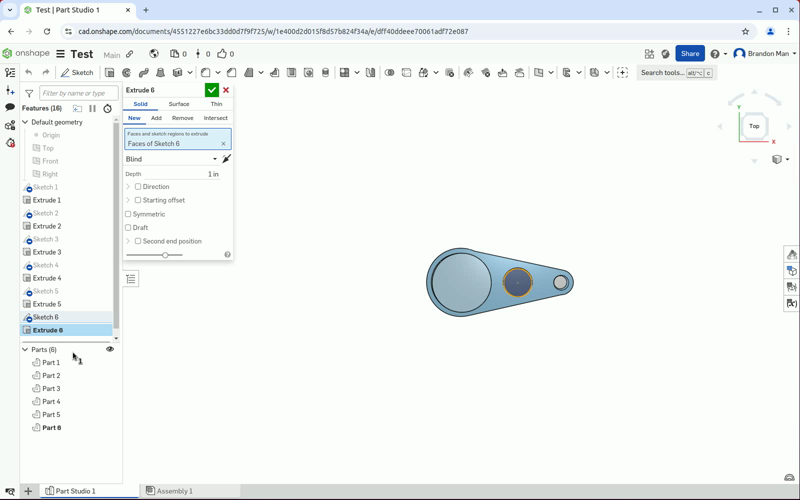
mouse_move(143, 106)
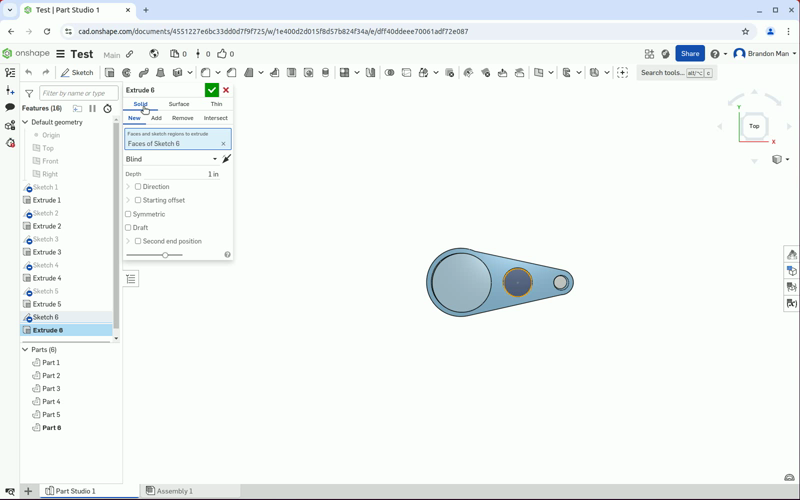
click(143, 106)
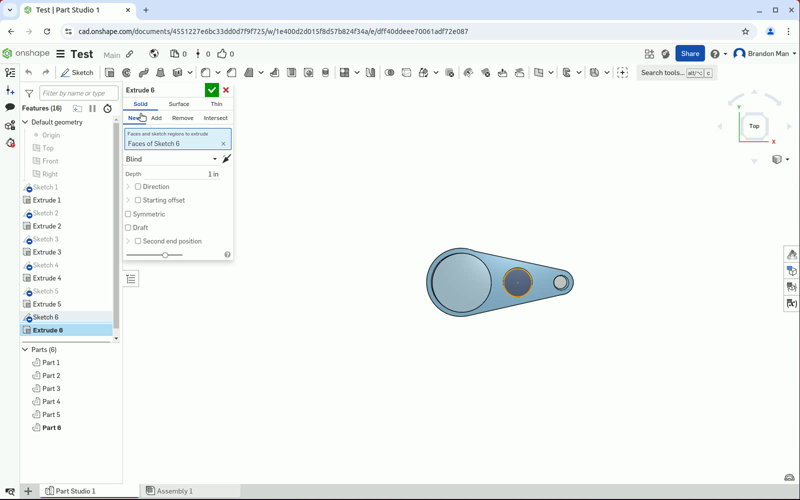
mouse_move(137, 120)
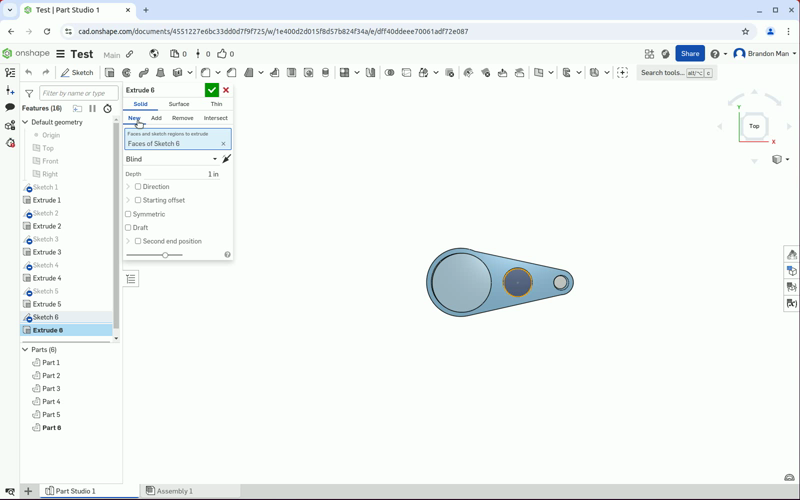
click(137, 120)
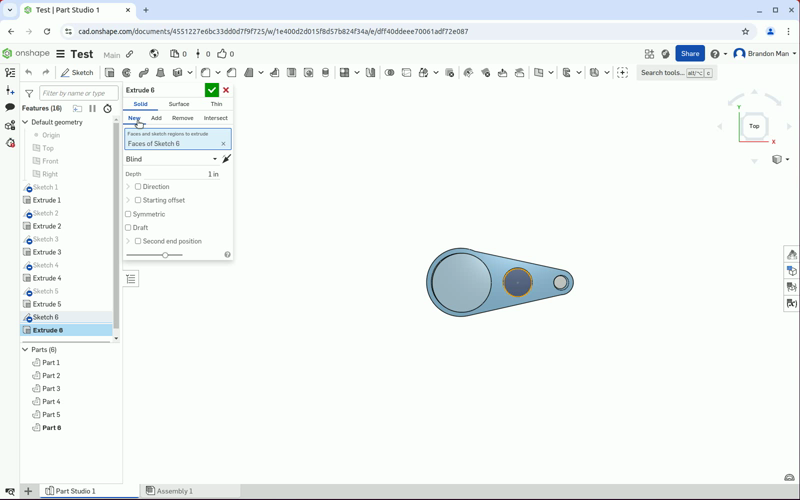
key(tab, 4)
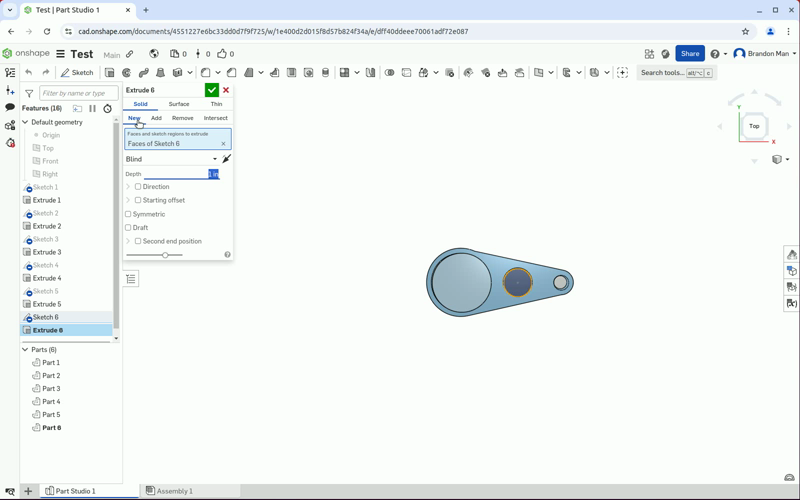
text(5.777)
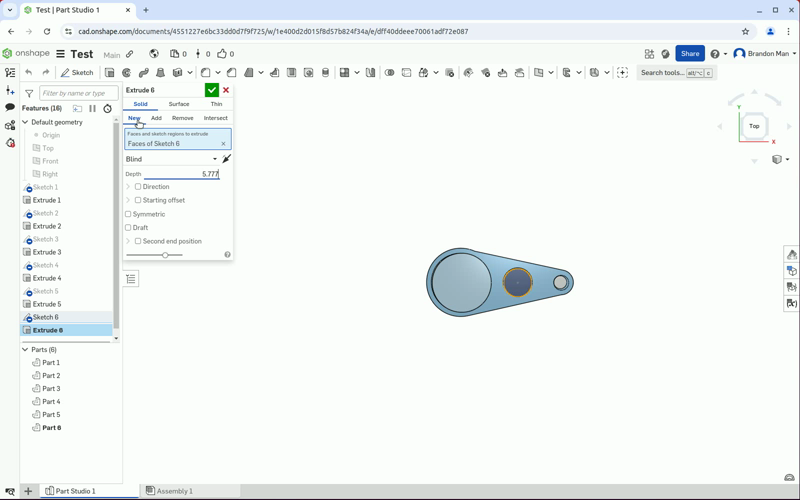
key(enter)
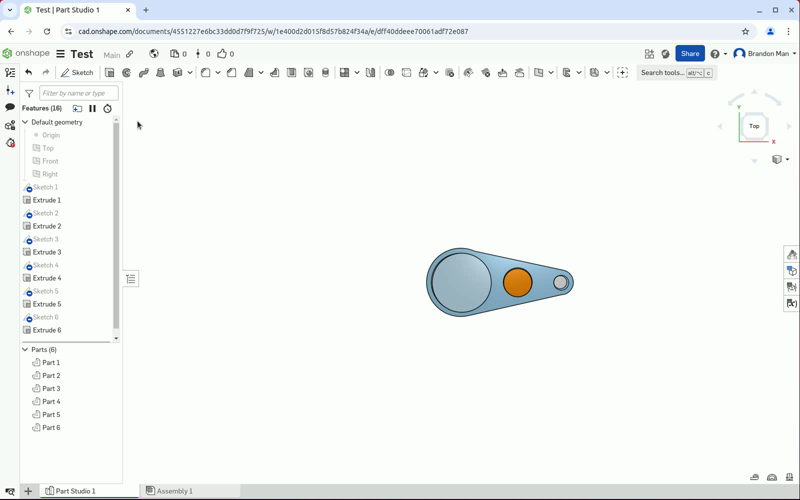
key(shift+h)
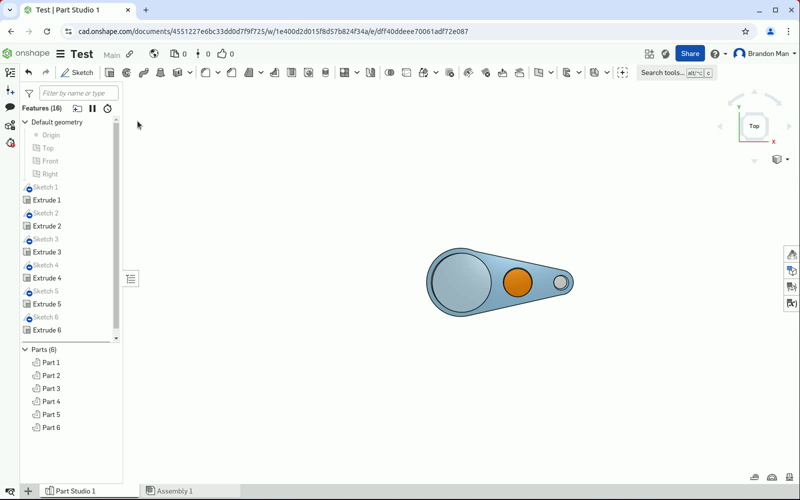
key(shift+h)
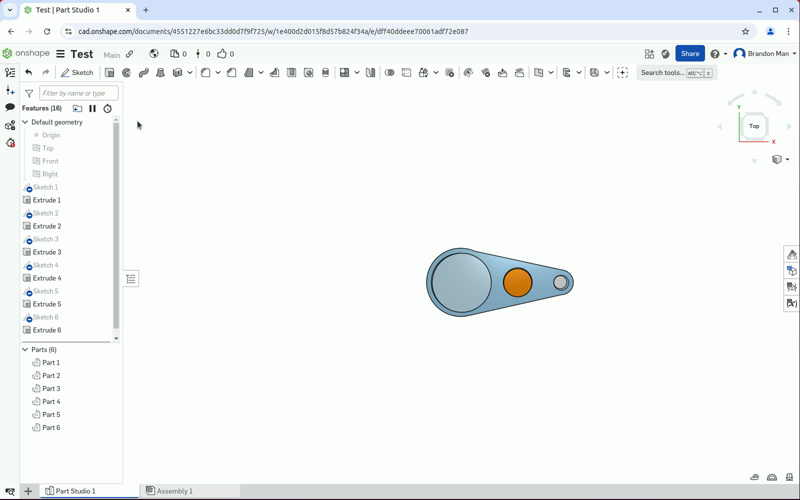
mouse_move(69, 189)
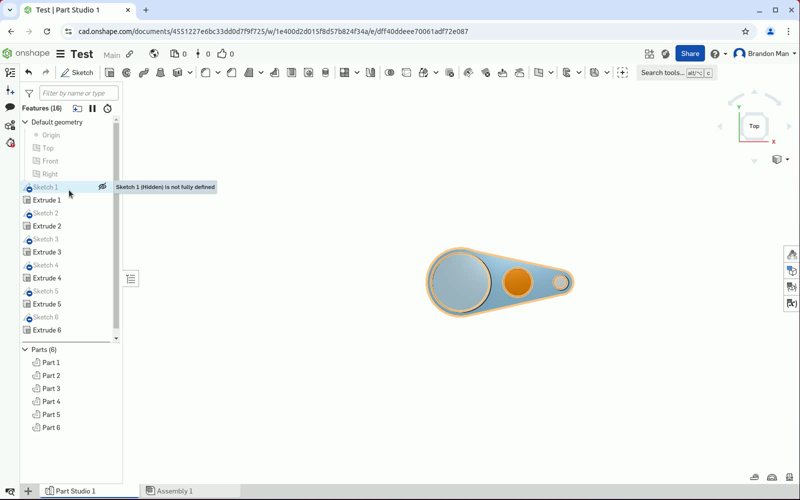
click(69, 189)
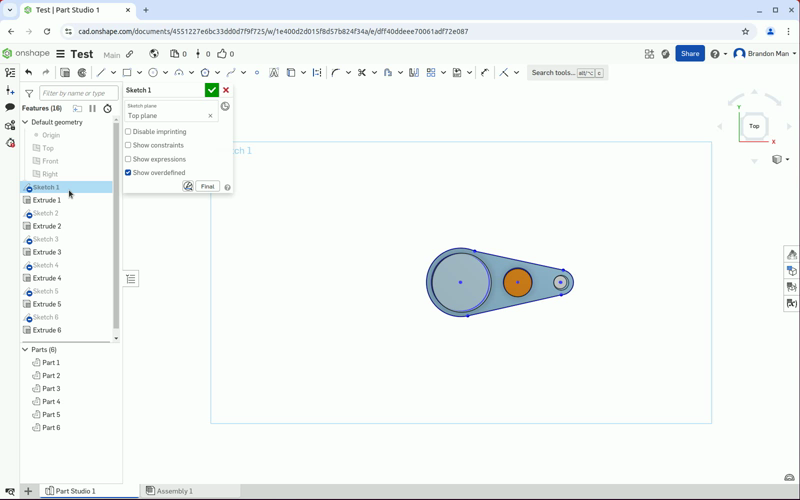
mouse_move(229, 92)
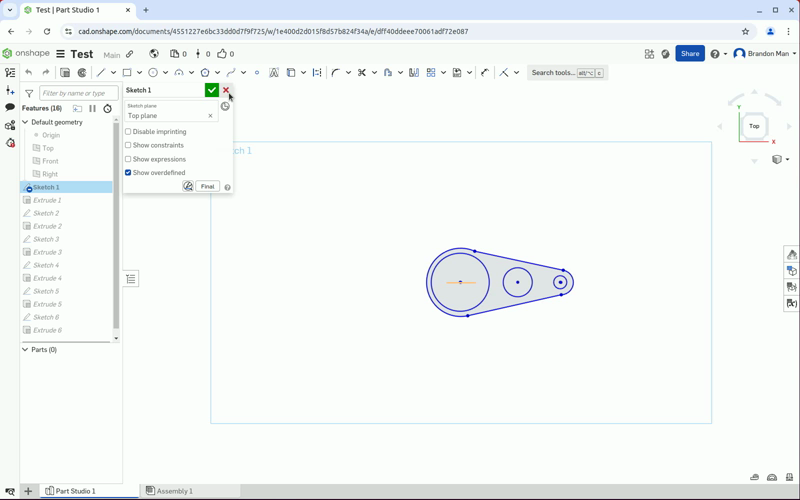
click(229, 92)
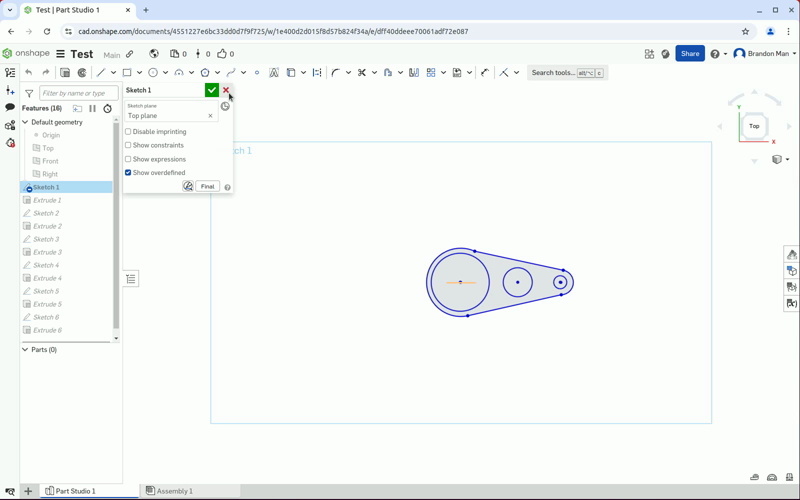
key(shift+s)
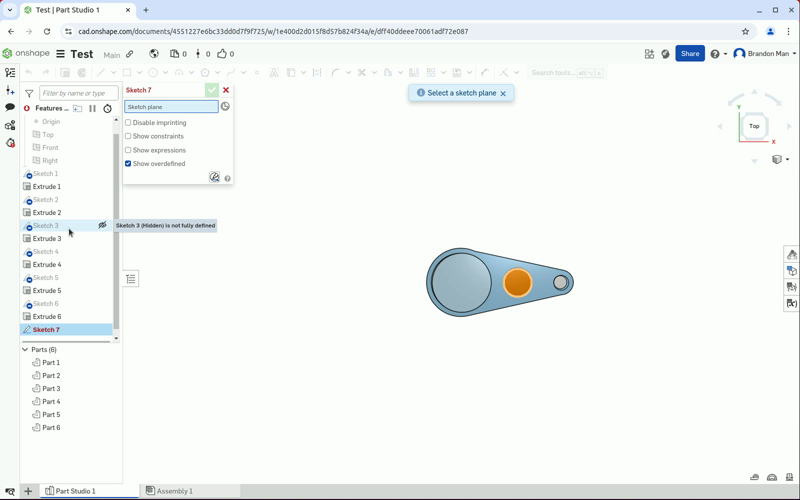
scroll(3)
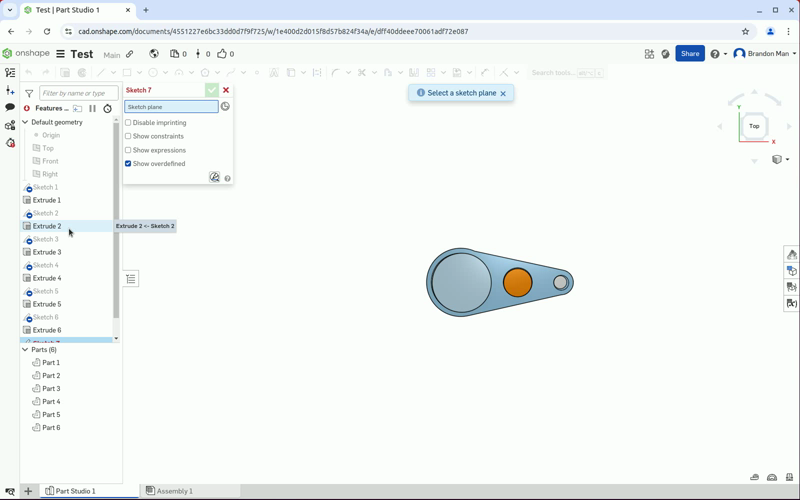
mouse_move(69, 150)
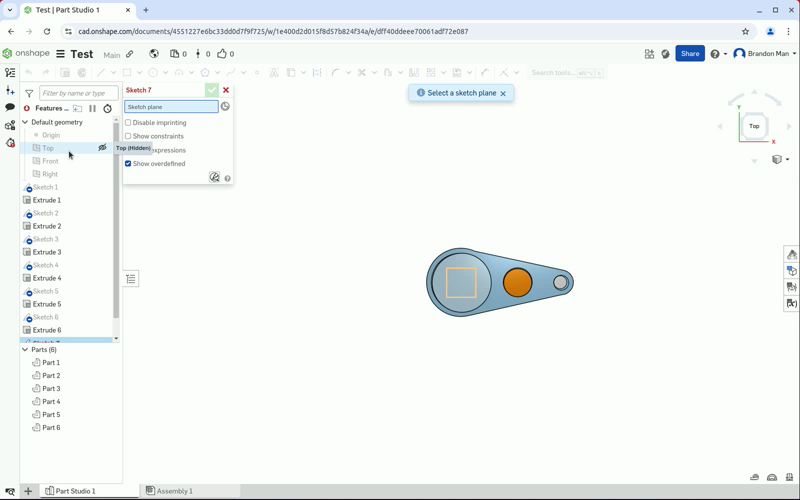
click(69, 150)
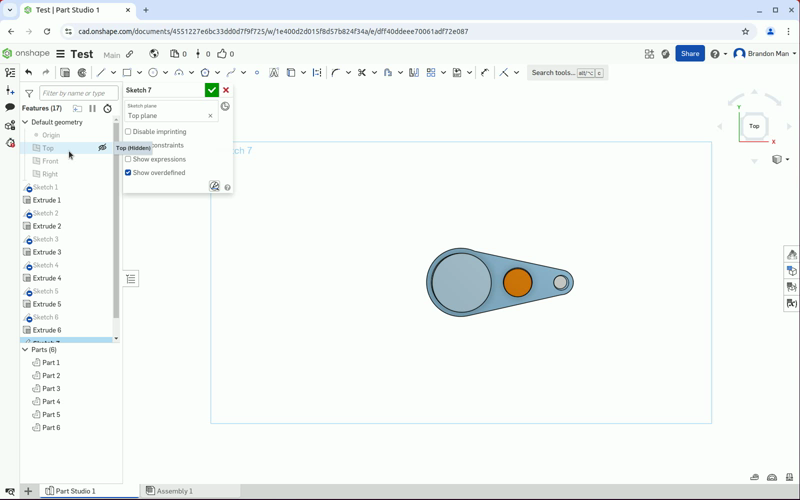
mouse_move(73, 352)
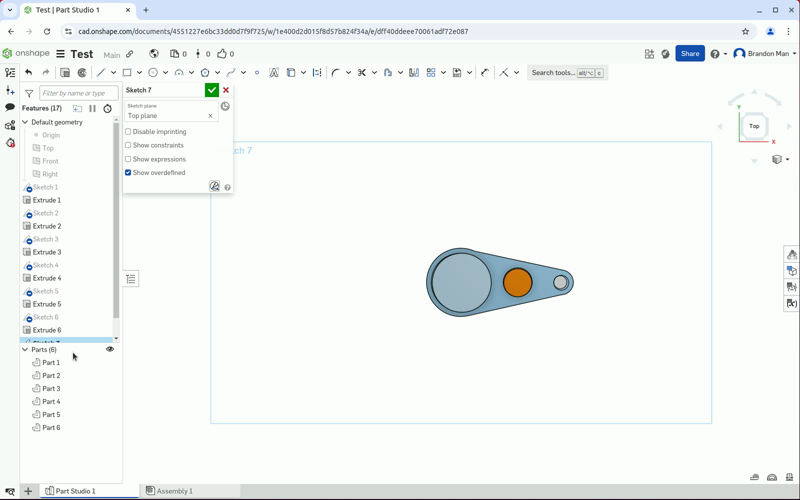
key(y)
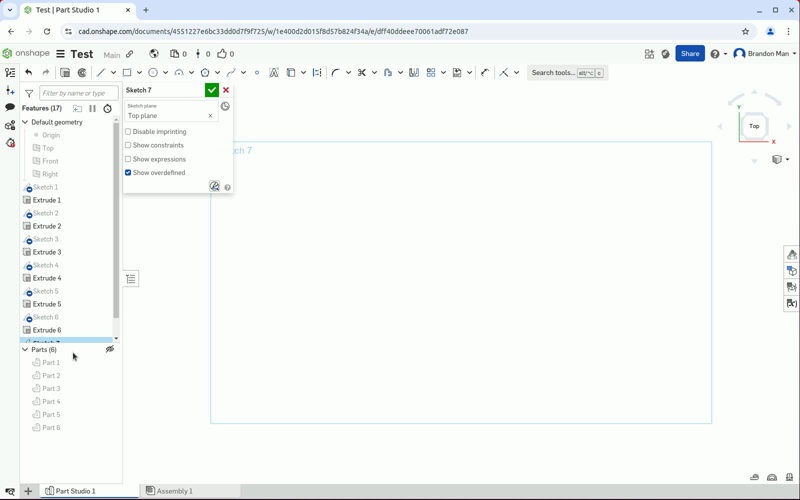
key(c)
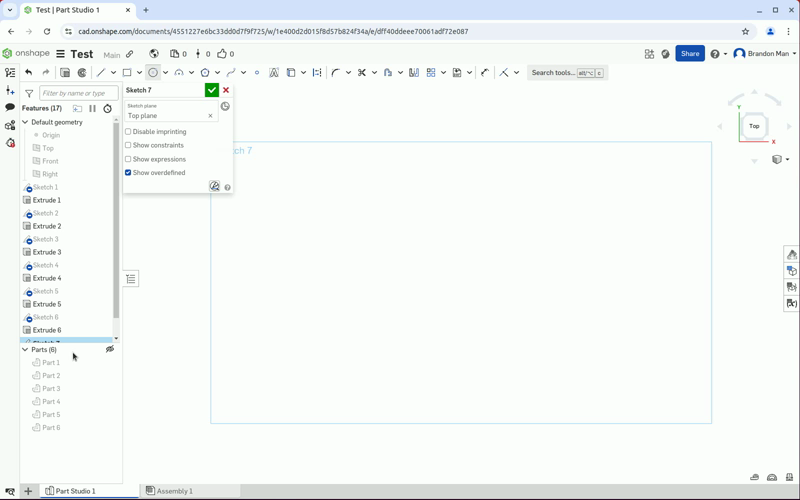
key_down(shift)
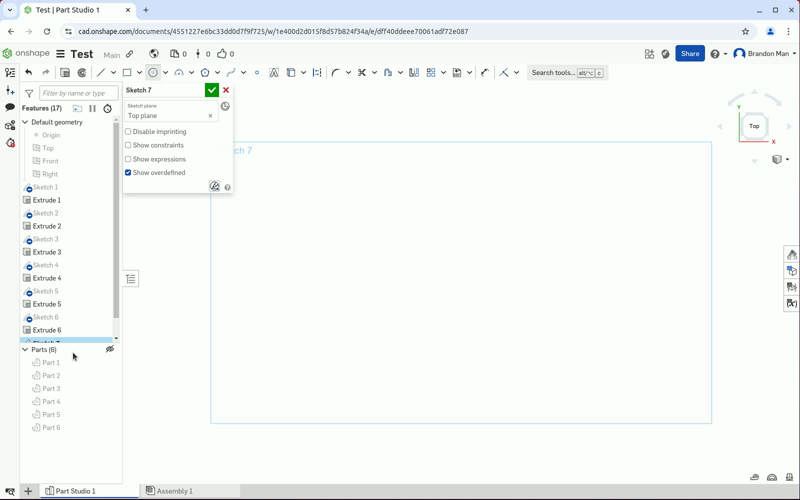
mouse_move(561, 282)
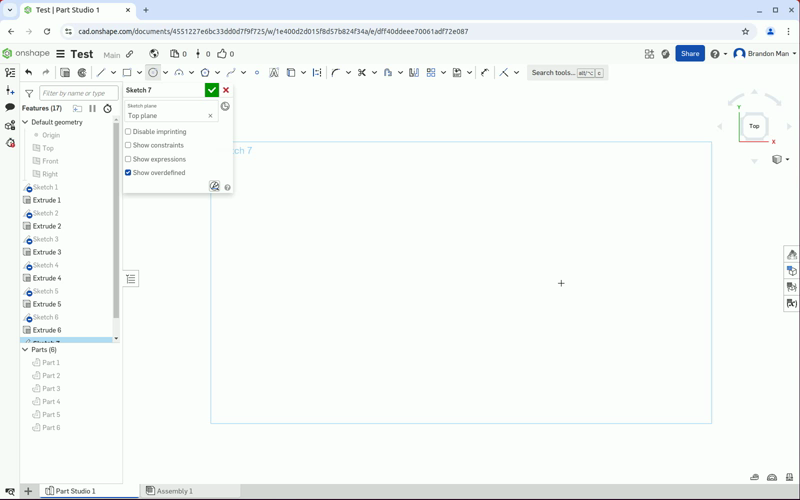
click(561, 282)
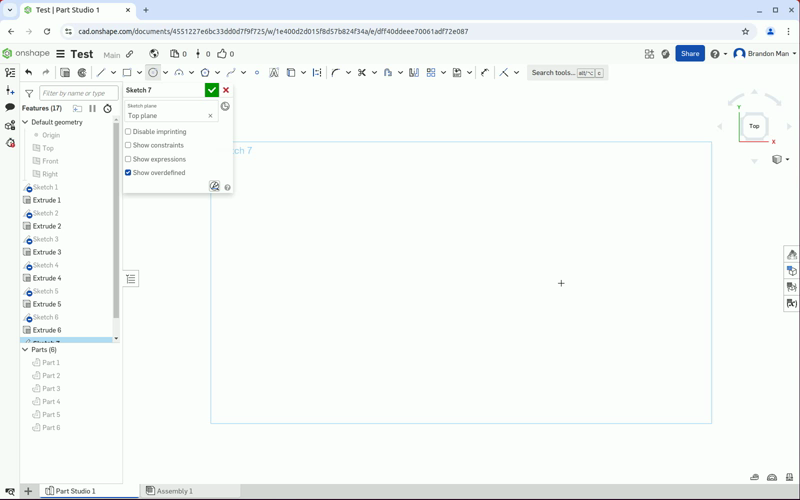
key_up(shift)
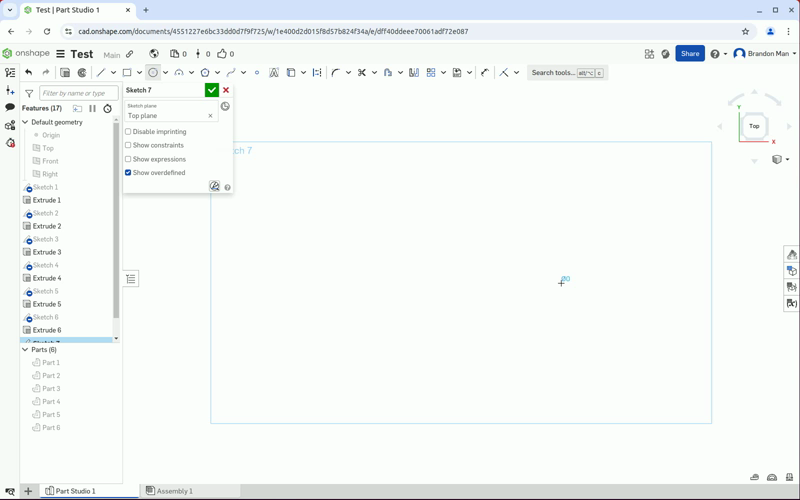
mouse_move(568, 282)
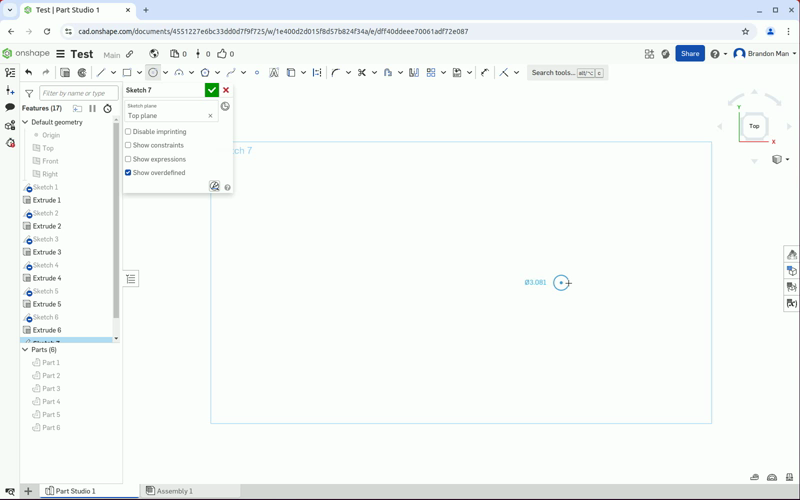
click(568, 282)
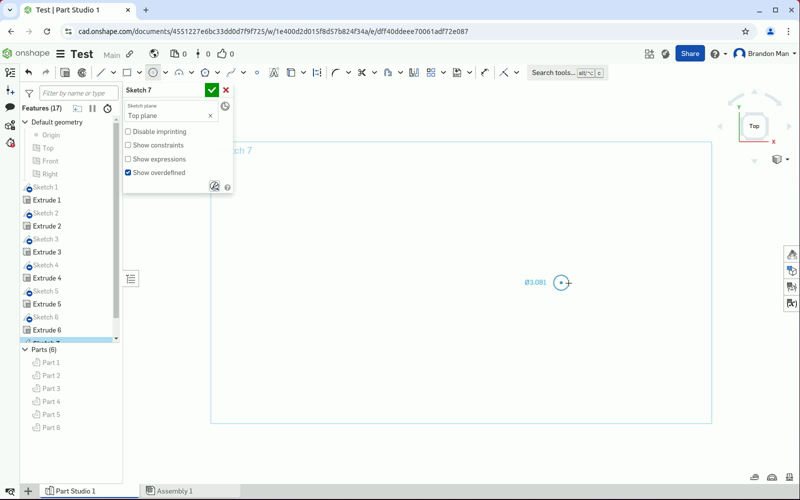
key(esc)
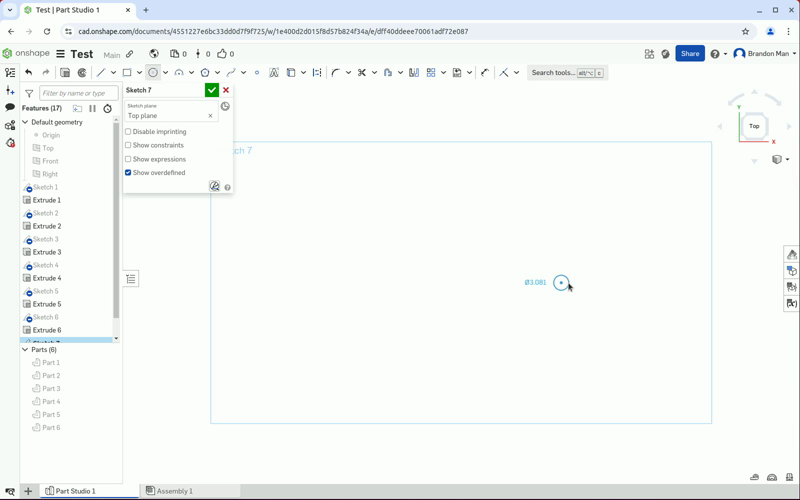
mouse_move(558, 283)
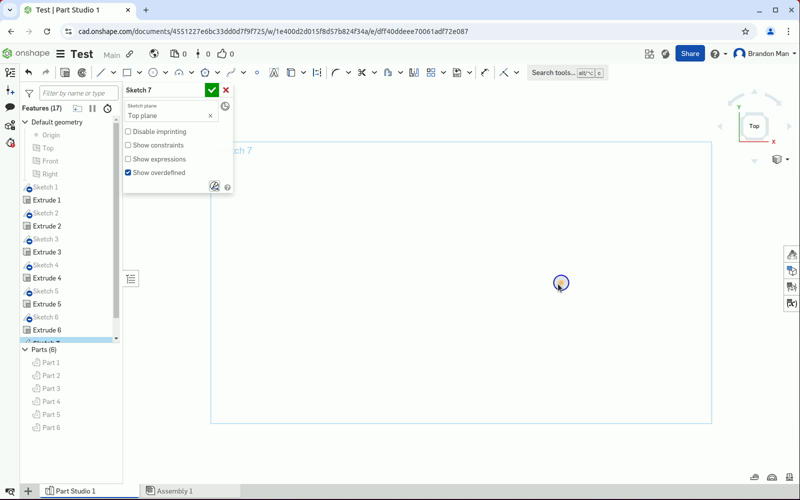
scroll(6)
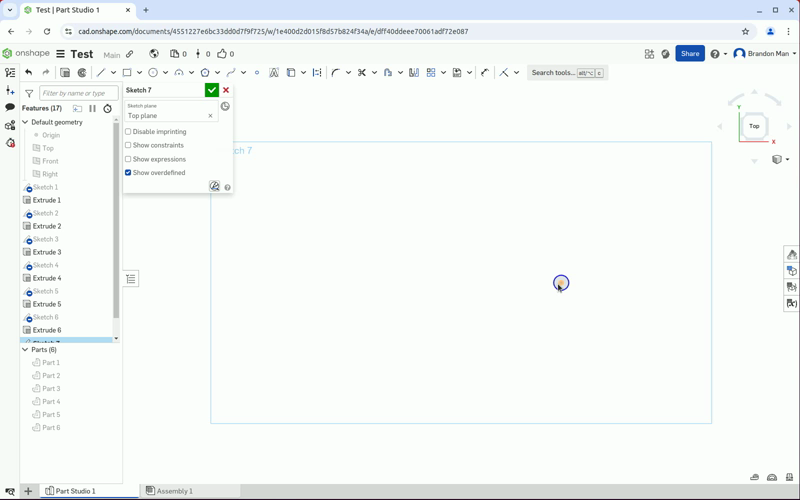
scroll(6)
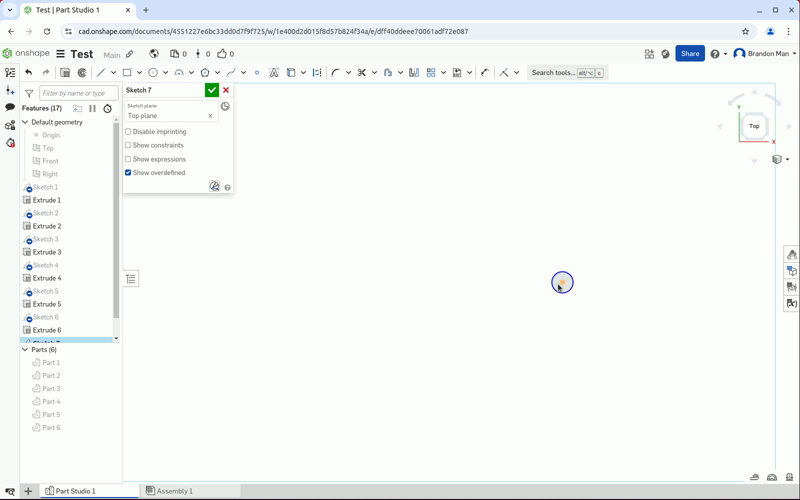
scroll(6)
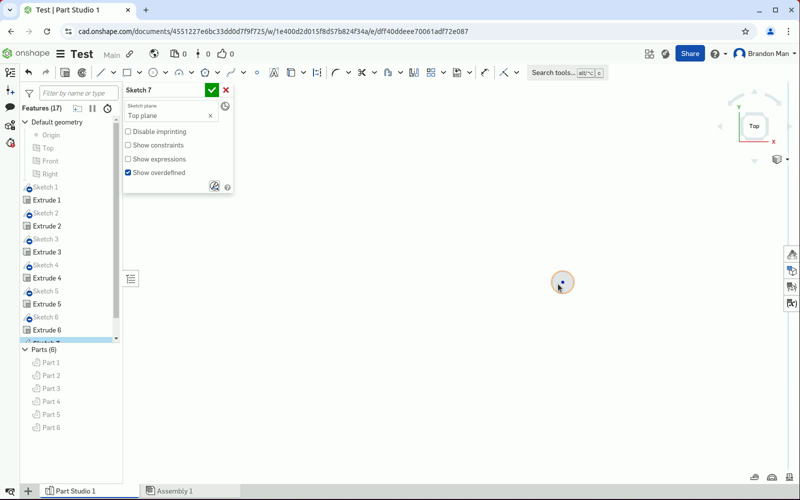
scroll(6)
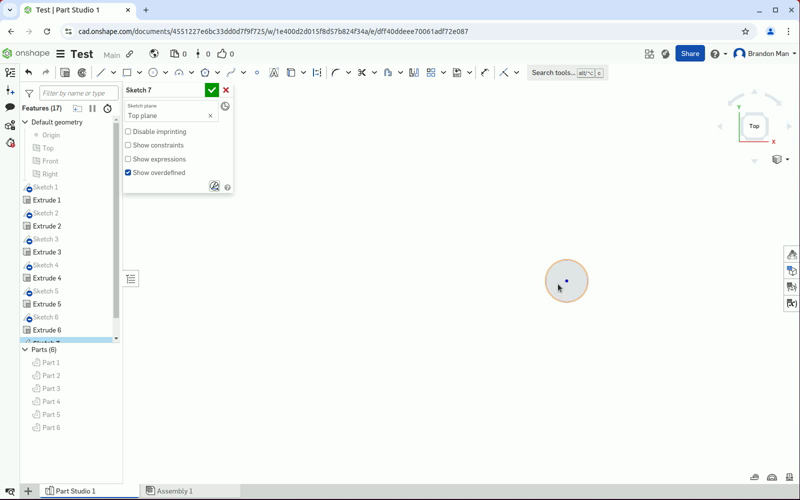
scroll(6)
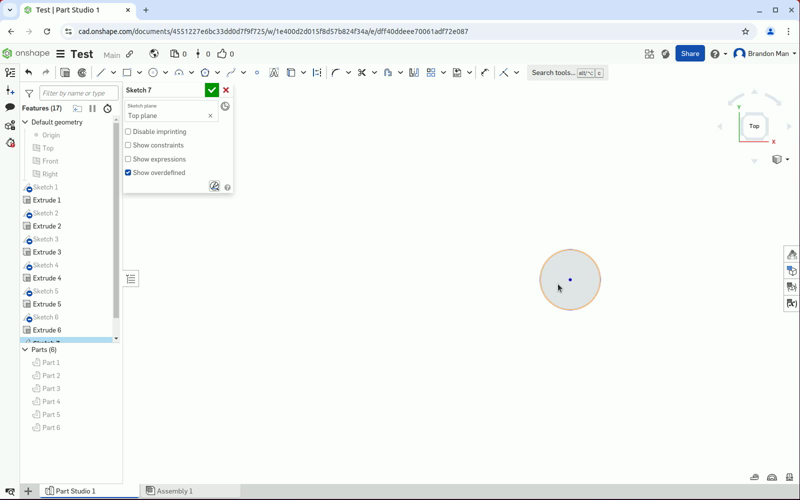
scroll(6)
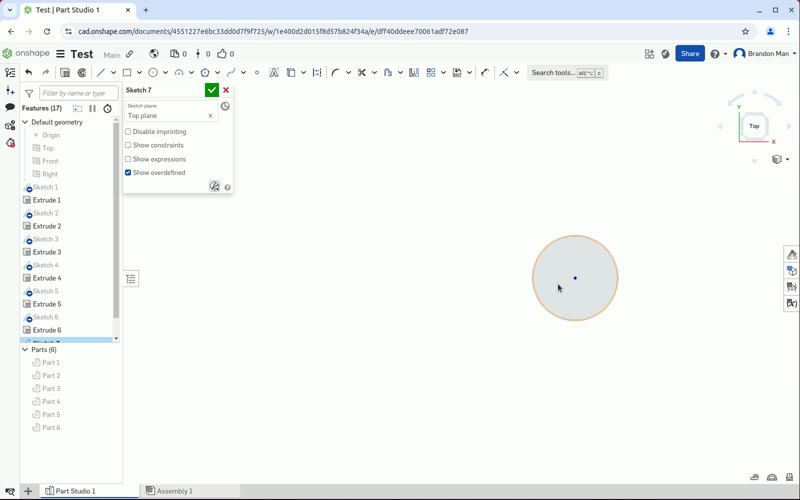
scroll(6)
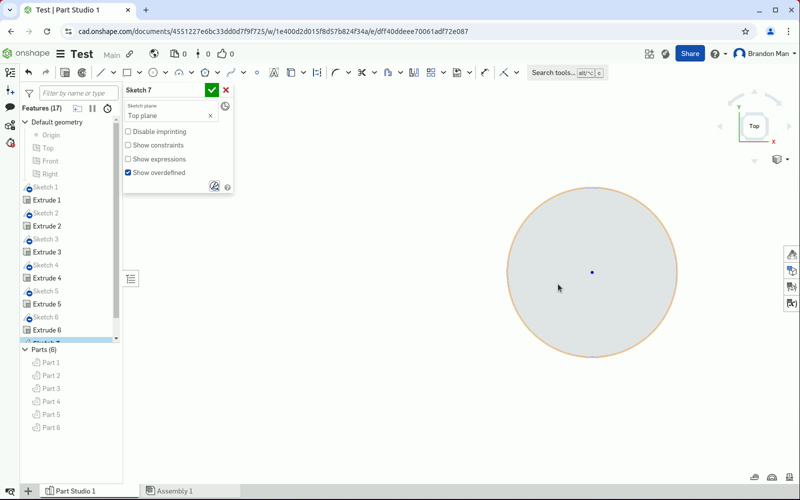
click(558, 283)
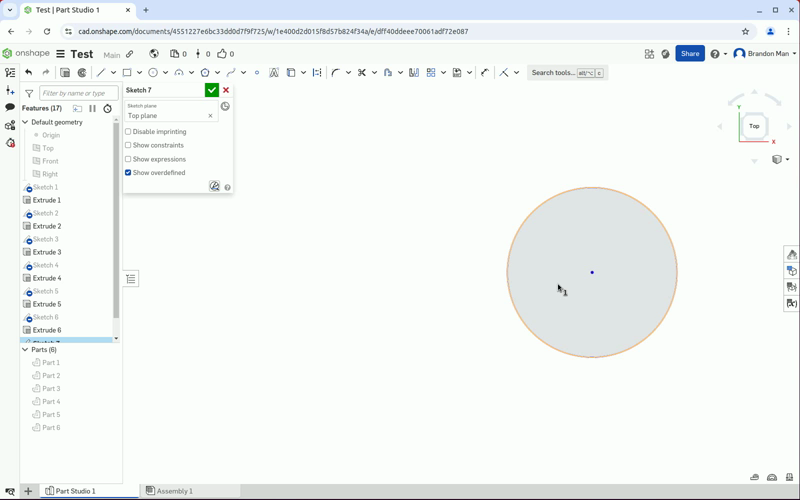
scroll(-6)
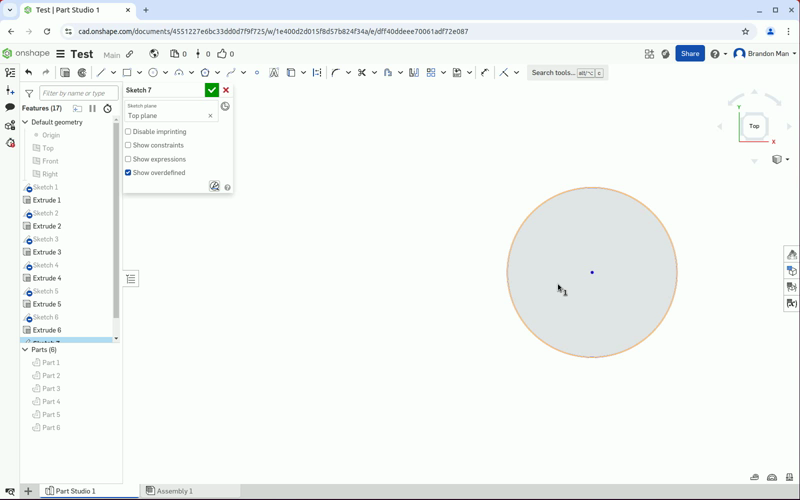
scroll(-6)
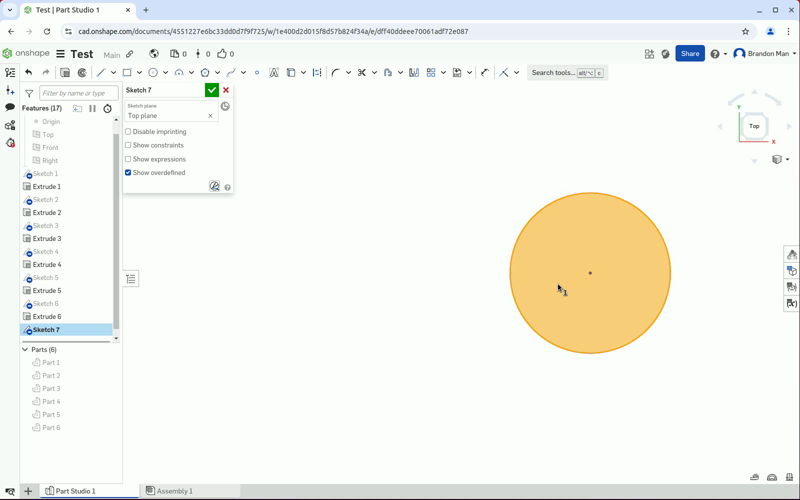
scroll(-6)
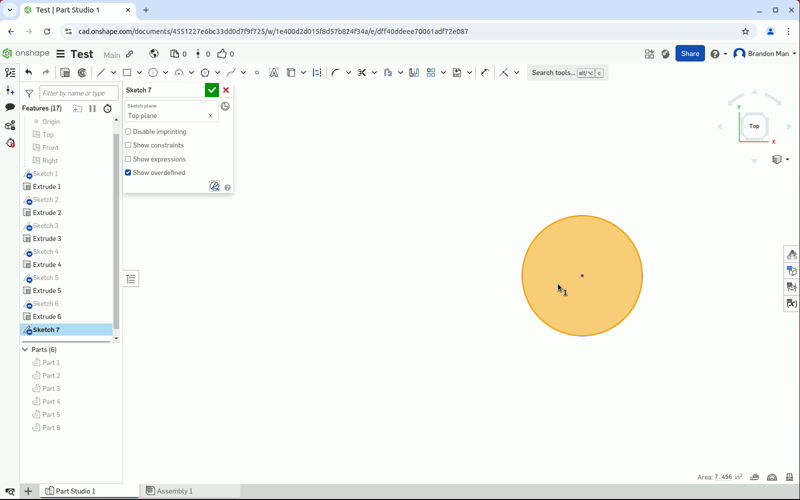
scroll(-6)
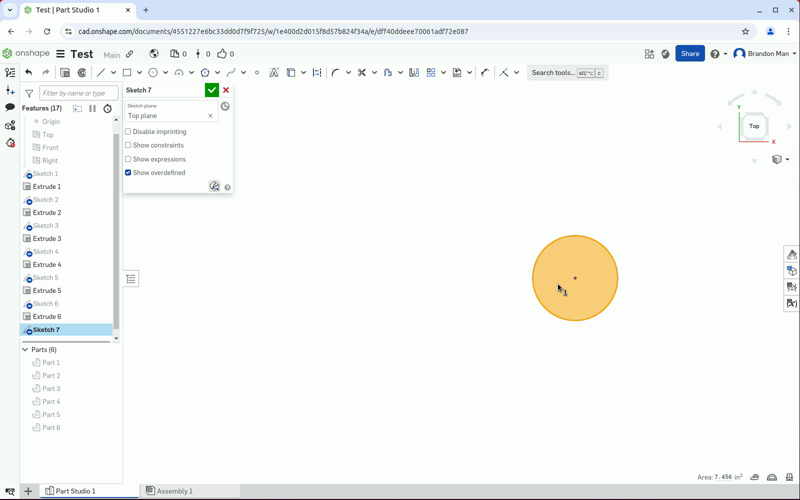
scroll(-6)
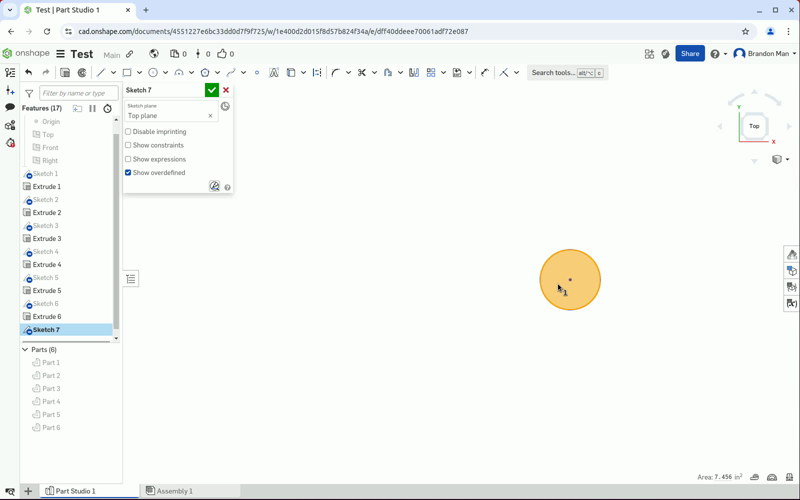
scroll(-6)
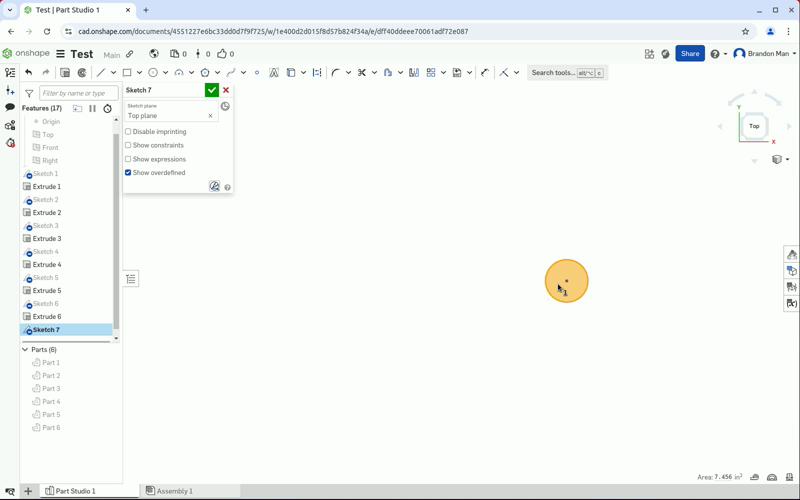
scroll(-6)
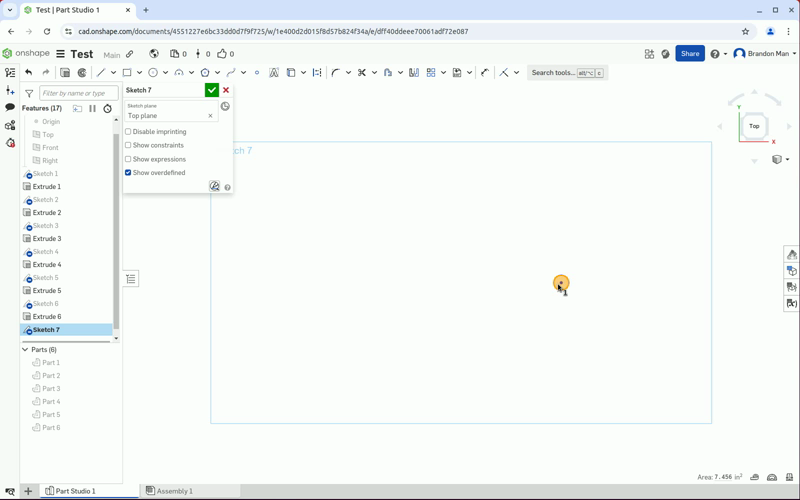
mouse_move(73, 352)
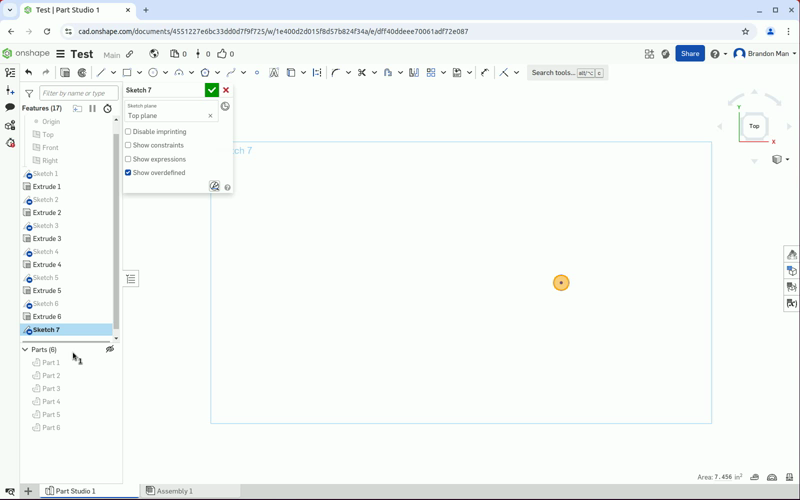
key(shift+y)
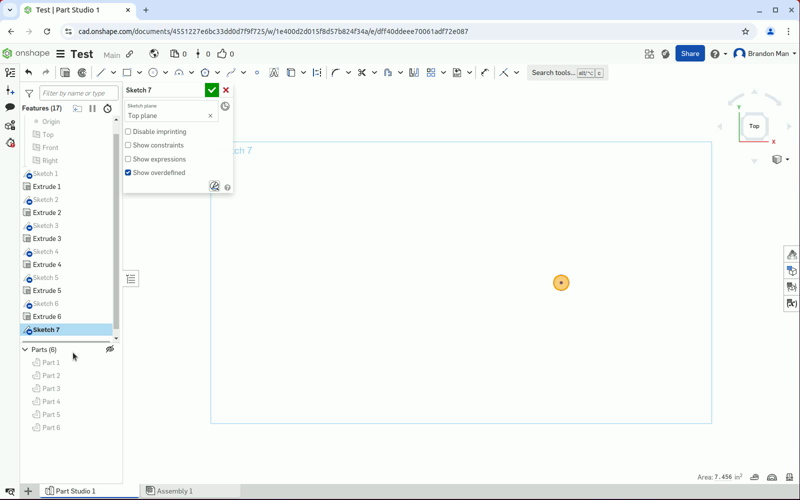
key(shift+e)
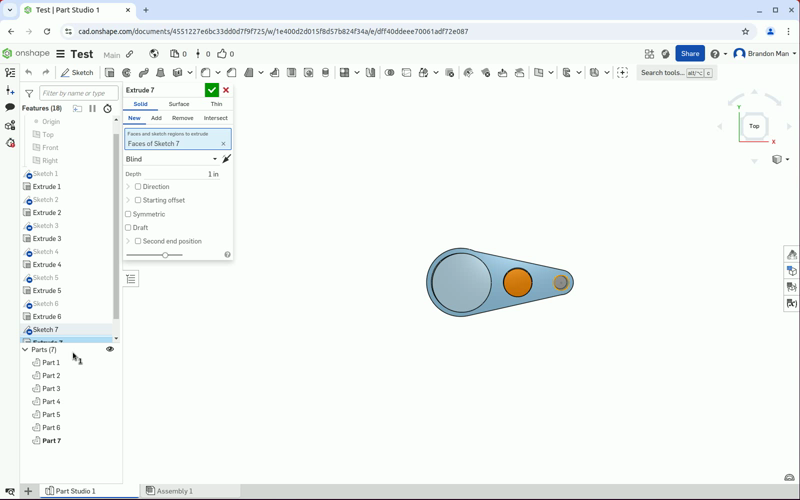
mouse_move(143, 106)
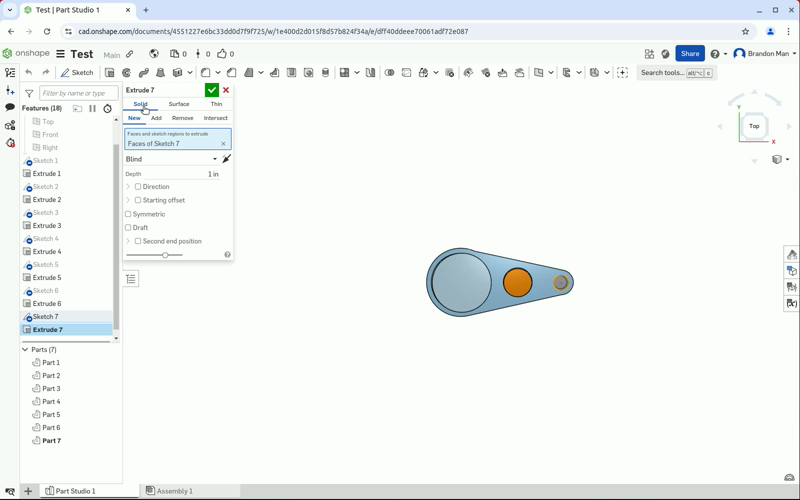
click(143, 106)
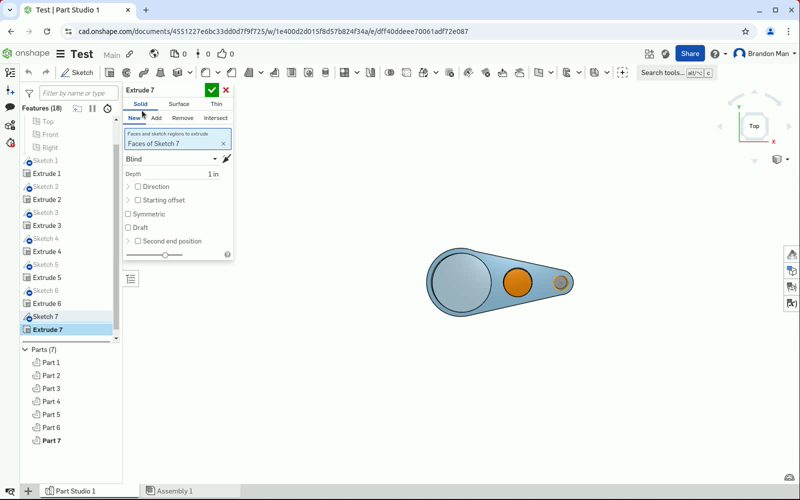
mouse_move(137, 120)
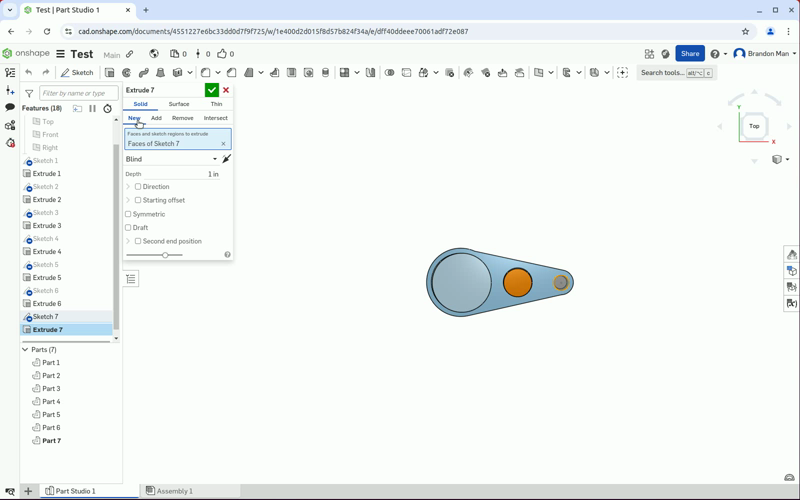
click(137, 120)
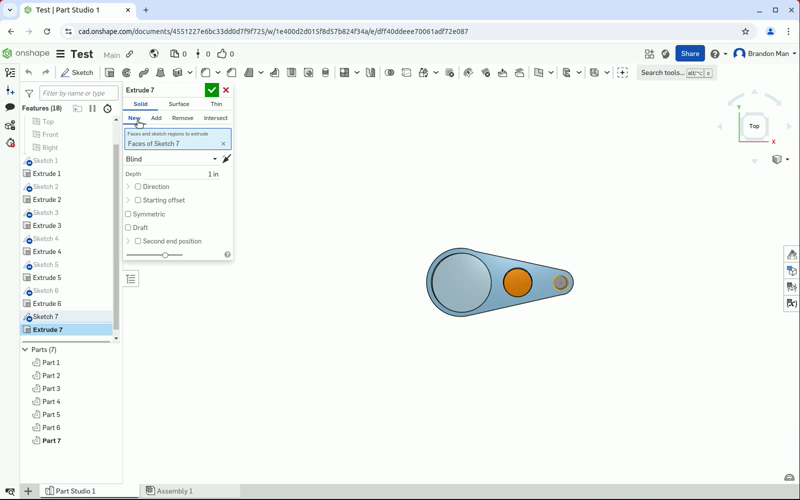
key(tab, 4)
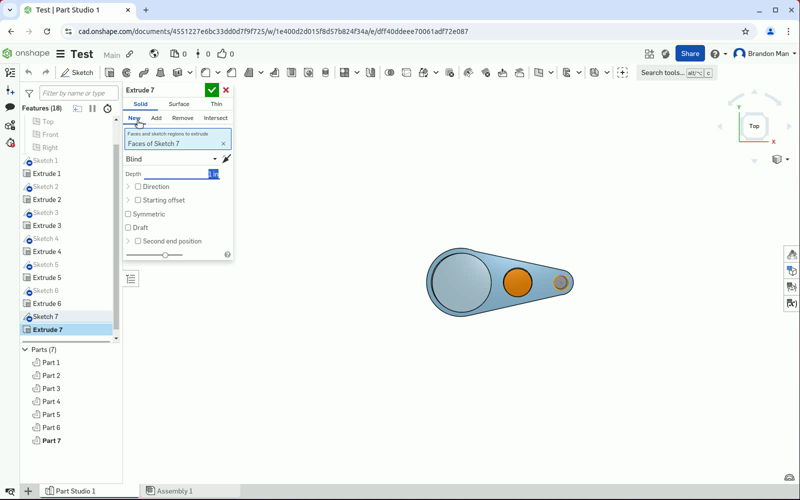
text(5.777)
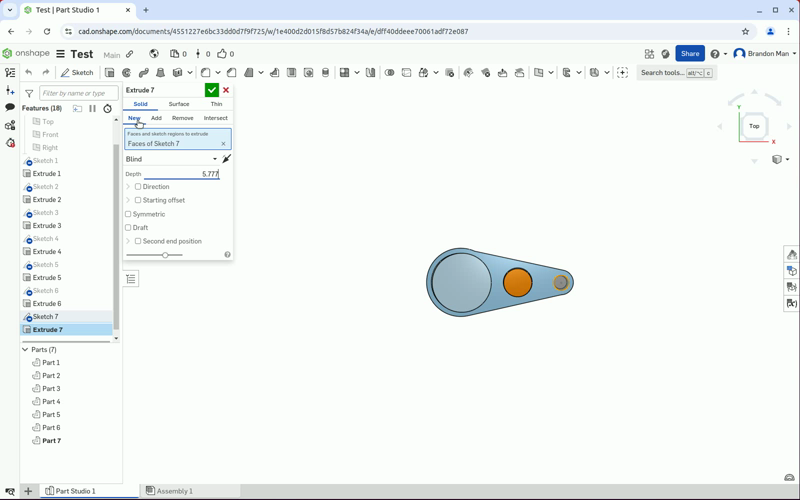
key(enter)
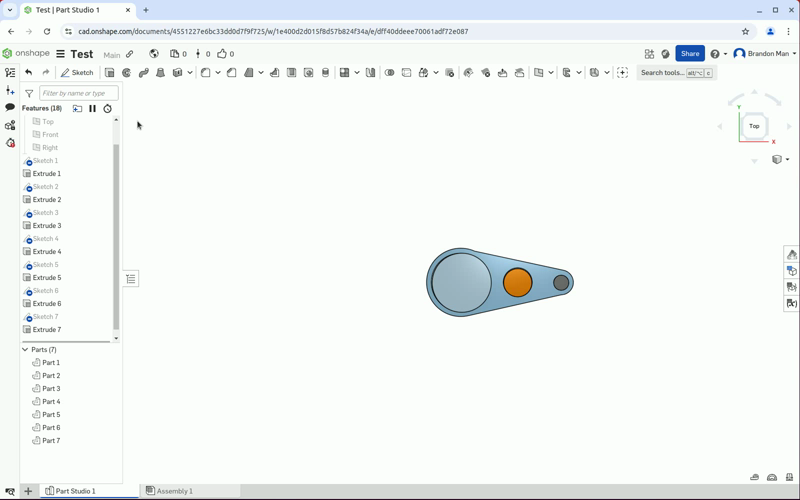
key(shift+h)
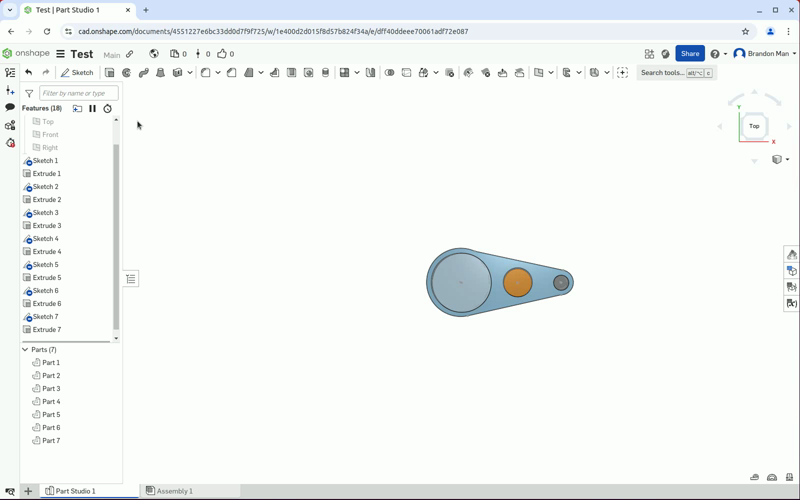
key(shift+h)
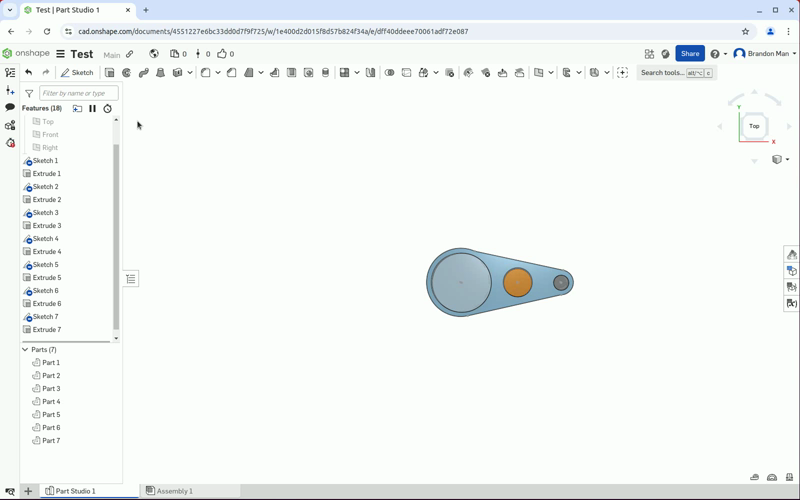
key(shift+7)
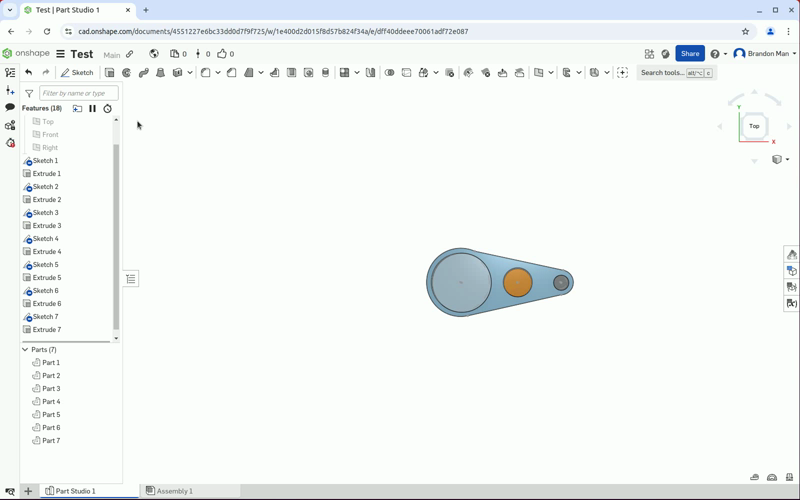
key(up, 3)
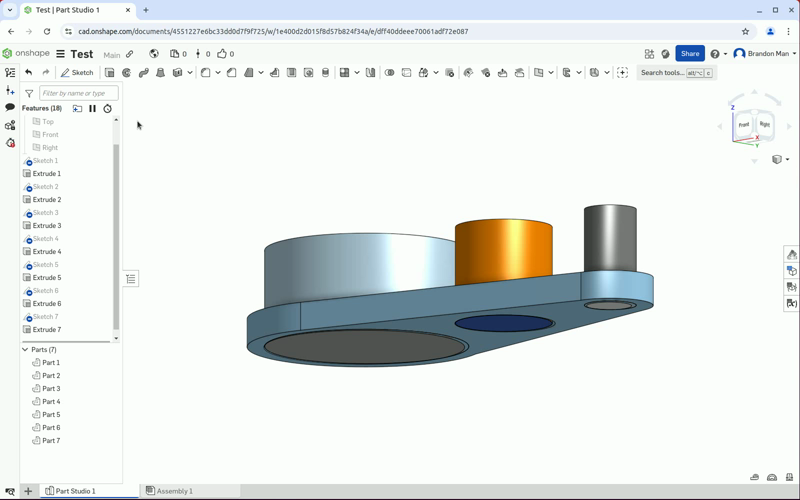
key(left, 3)
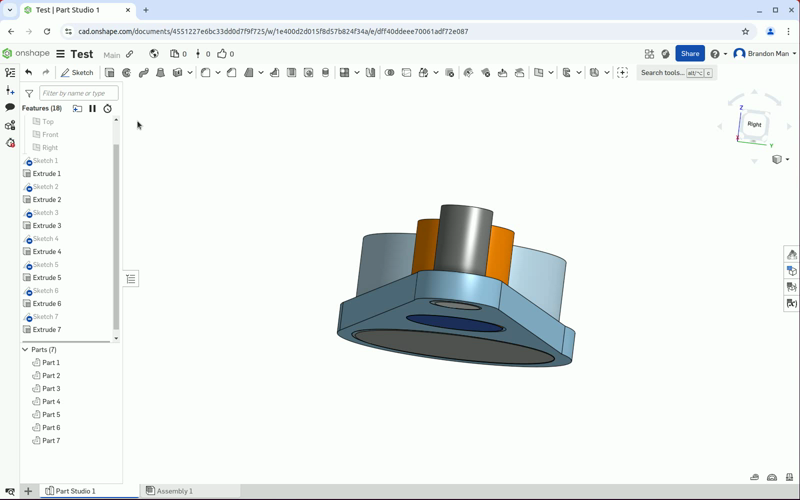
key(right, 3)
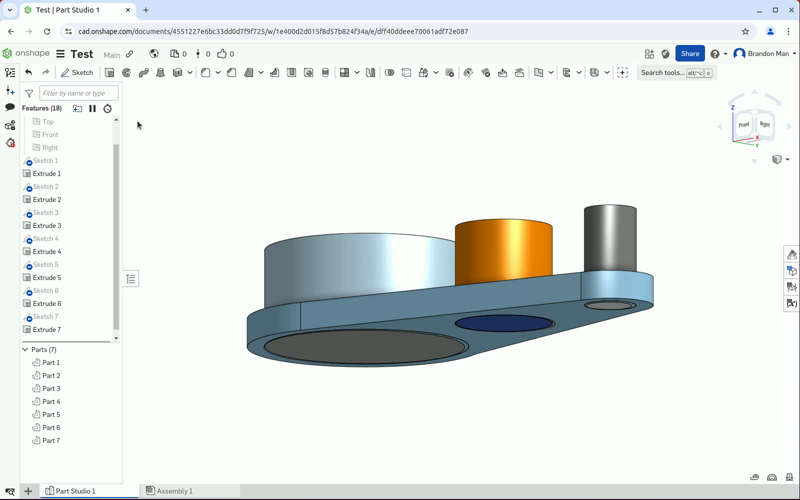
key(down, 3)
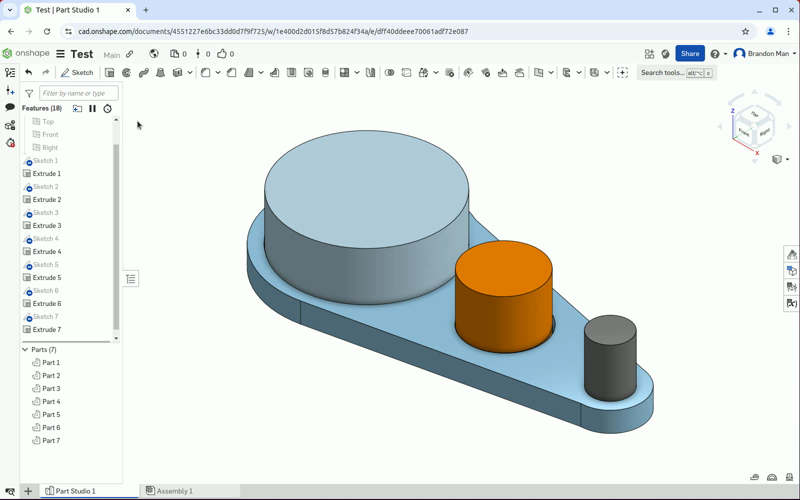
mouse_move(69, 163)
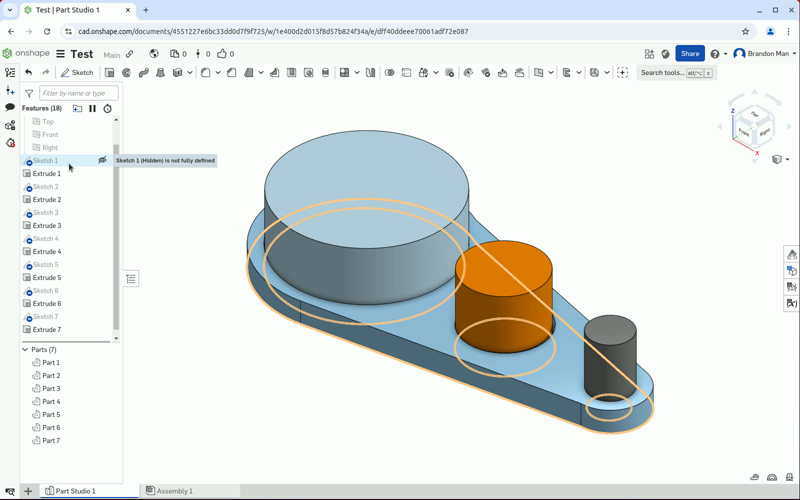
click(69, 163)